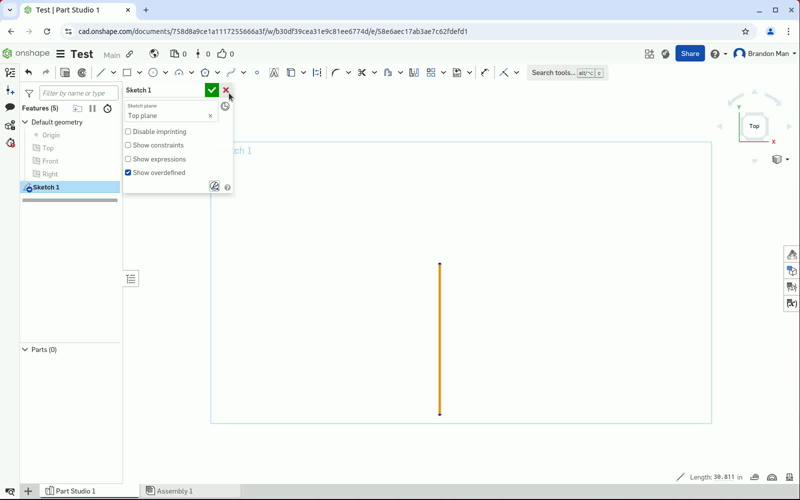
key(shift+h)
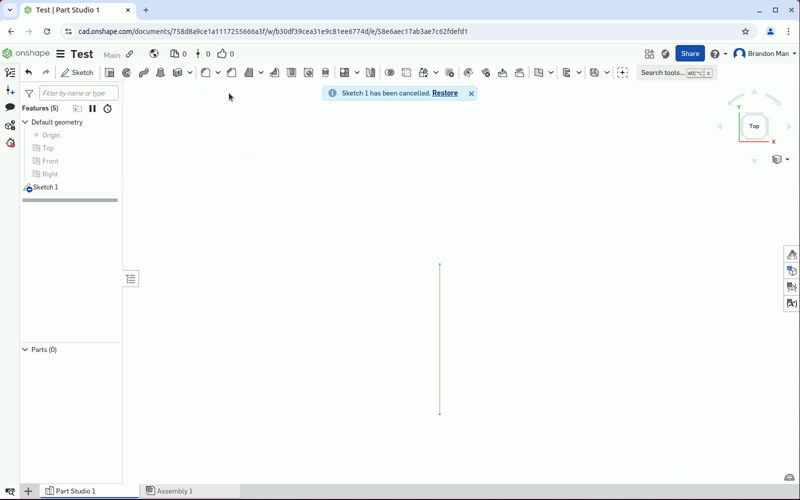
key(shift+s)
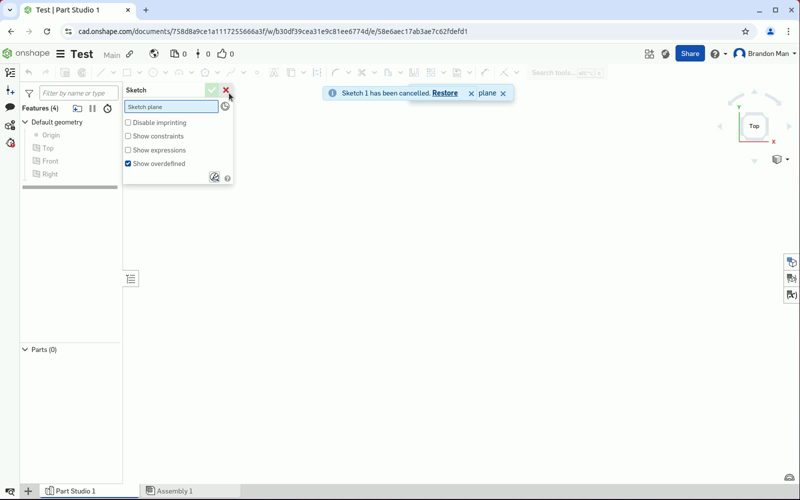
mouse_move(73, 150)
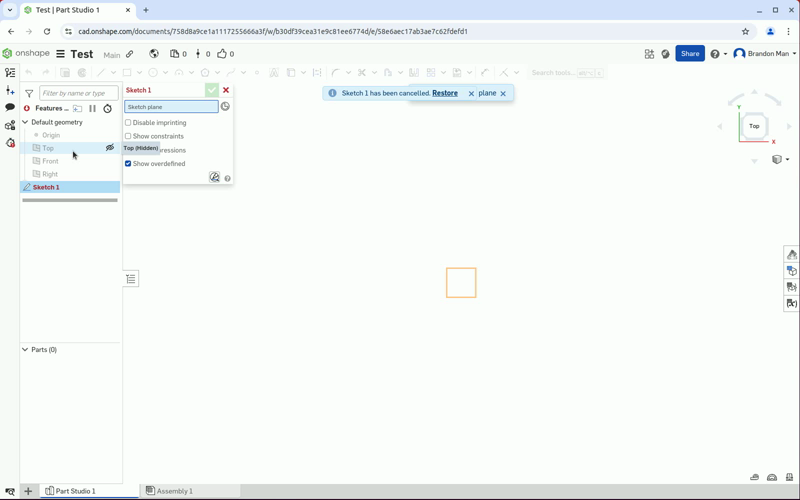
click(73, 150)
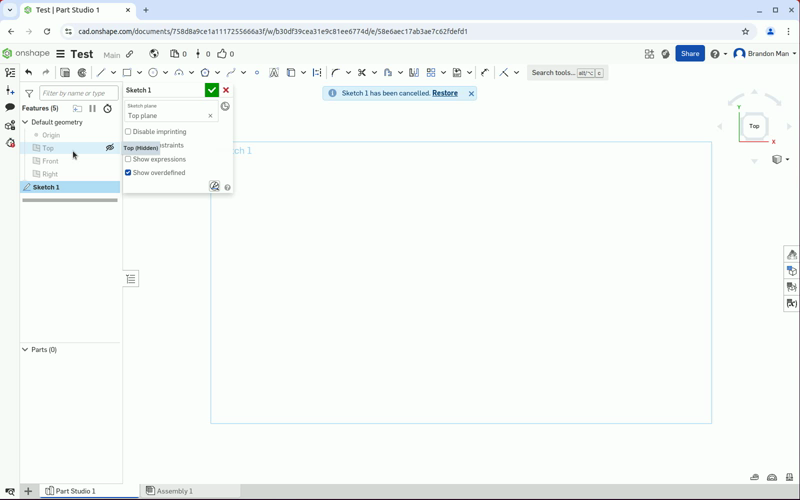
mouse_move(73, 352)
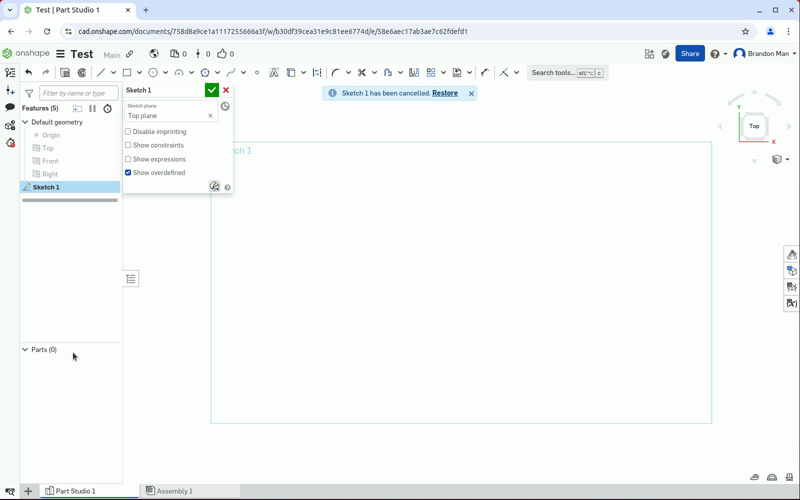
key(y)
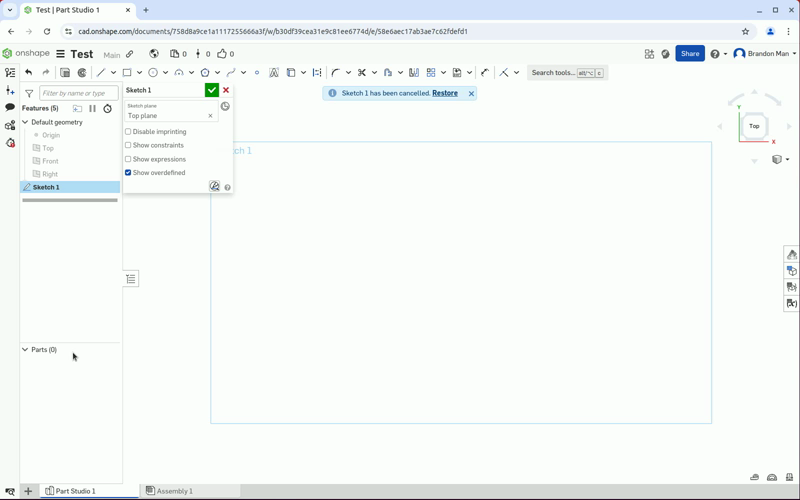
key(l)
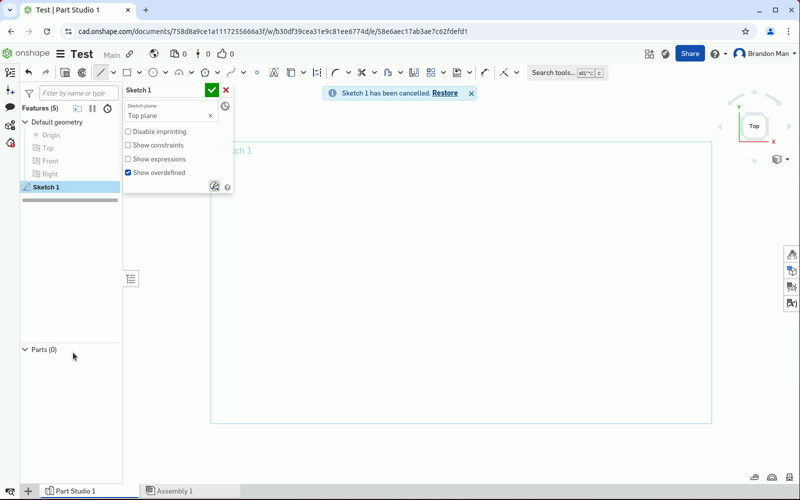
key_down(shift)
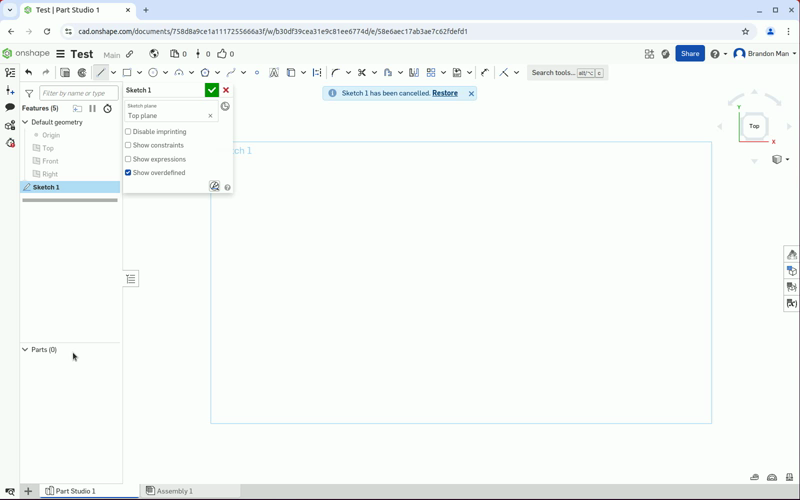
mouse_move(348, 282)
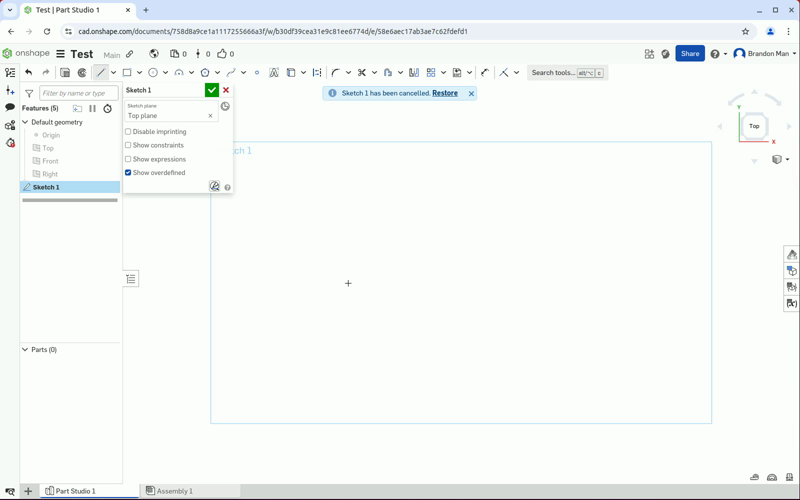
click(348, 282)
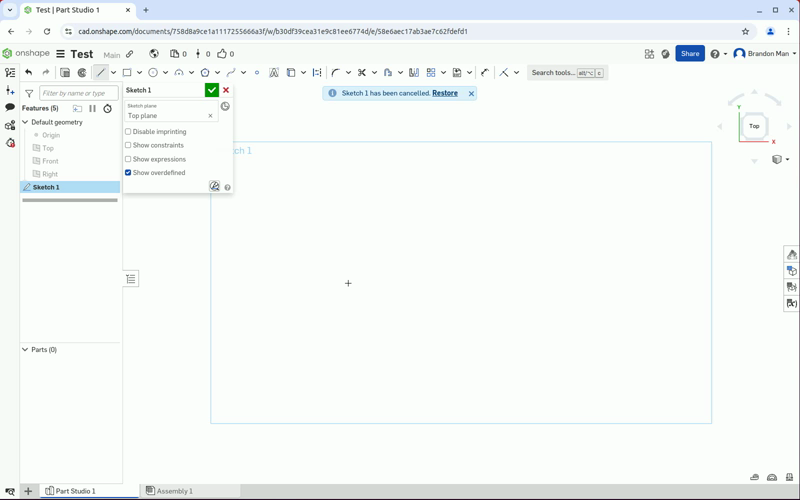
key_up(shift)
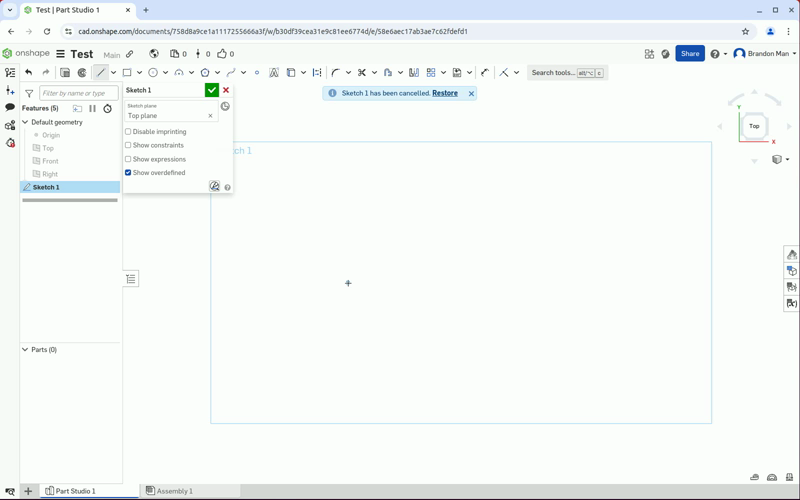
key_down(shift)
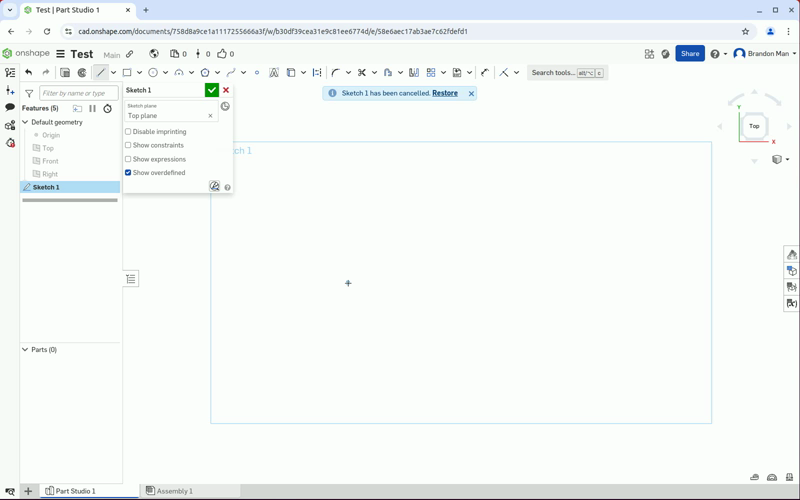
mouse_move(572, 282)
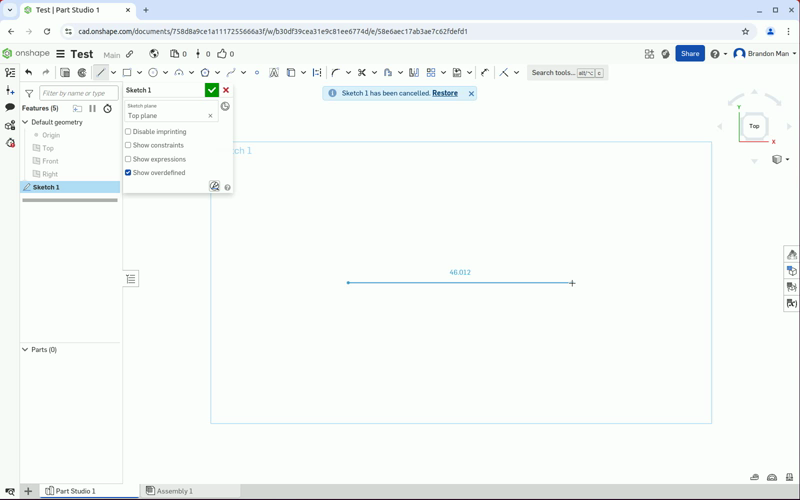
click(572, 282)
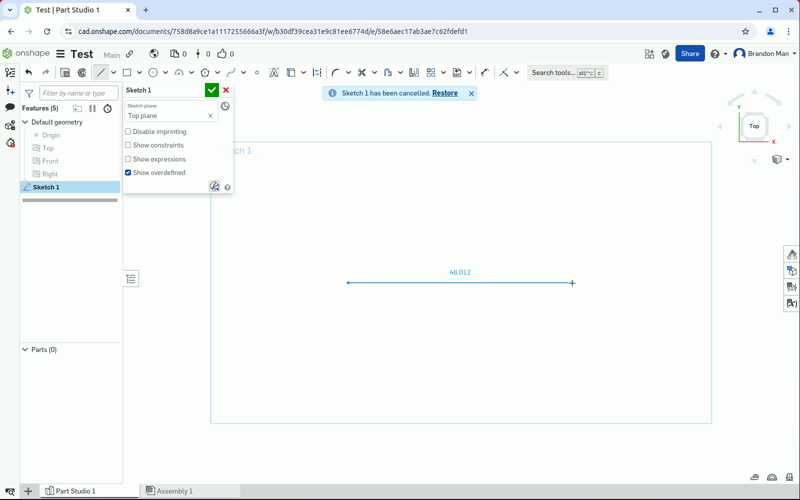
key_up(shift)
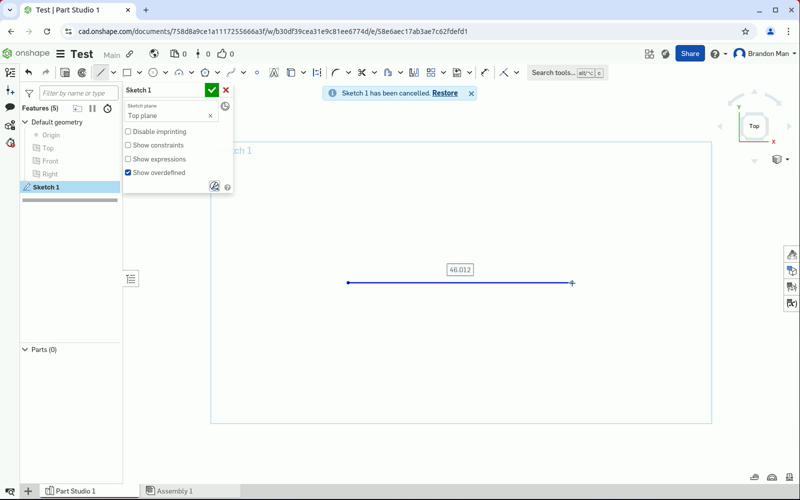
key_down(shift)
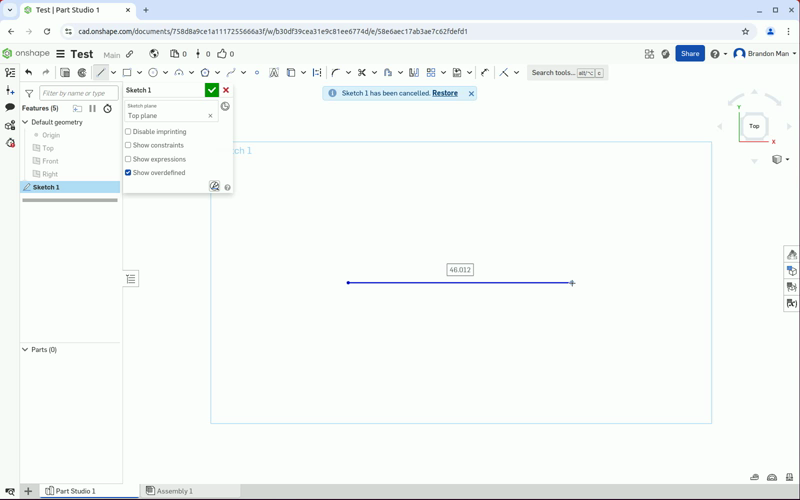
mouse_move(589, 282)
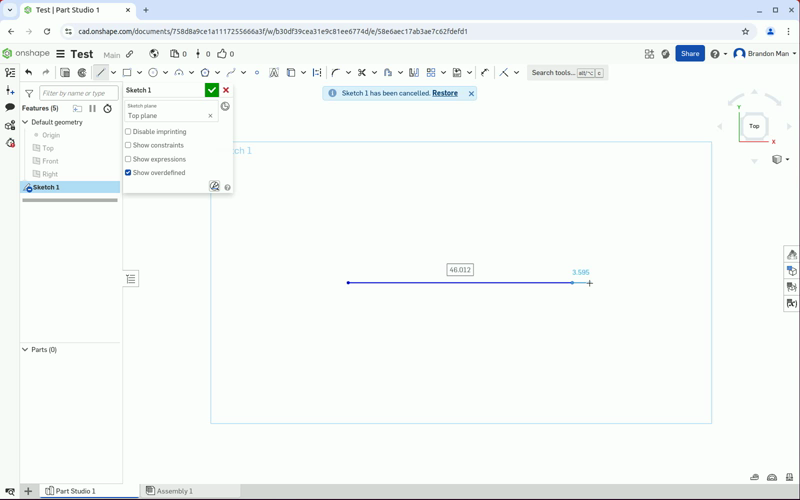
mouse_move(572, 254)
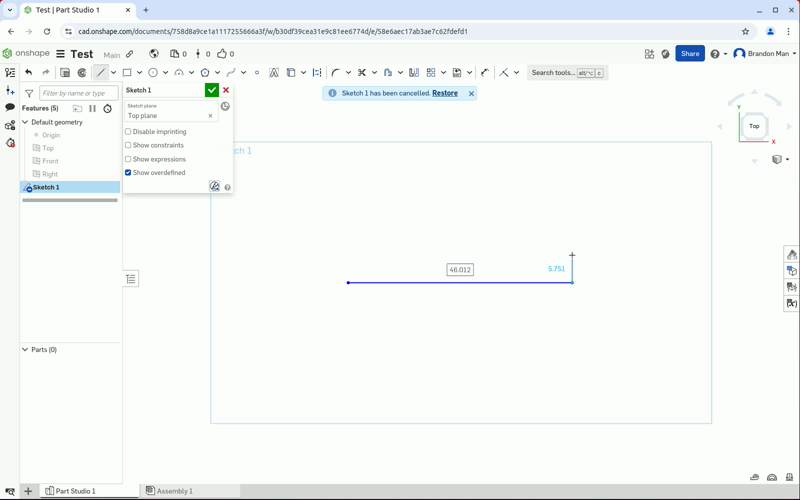
click(572, 254)
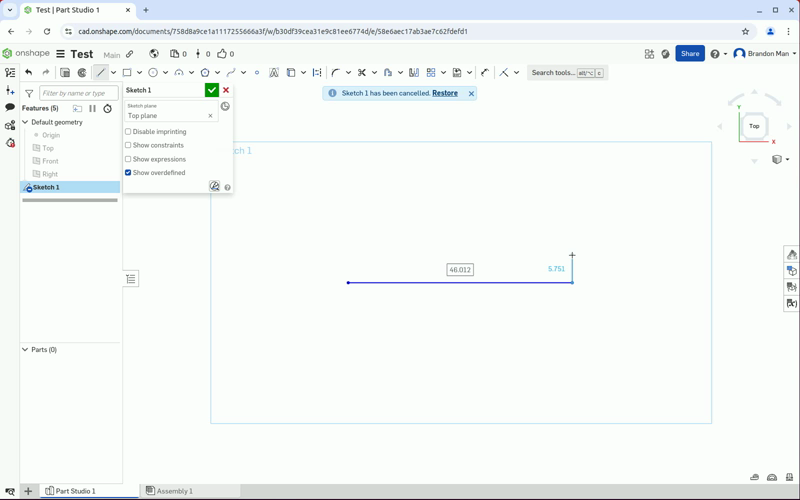
key_up(shift)
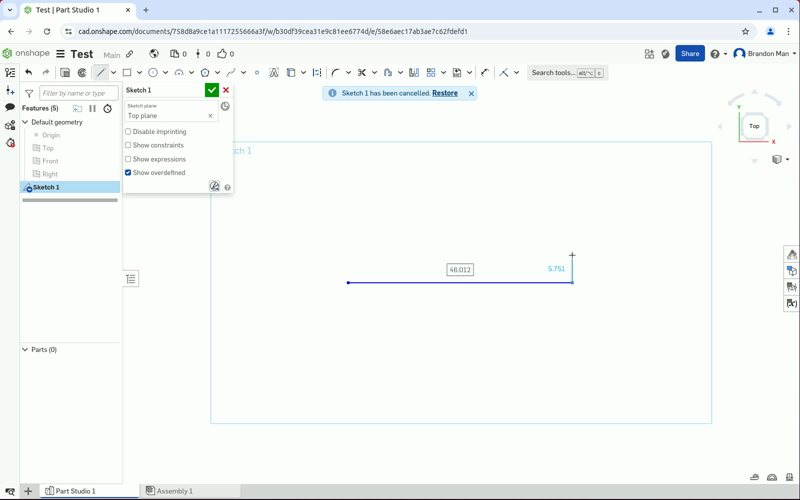
key_down(shift)
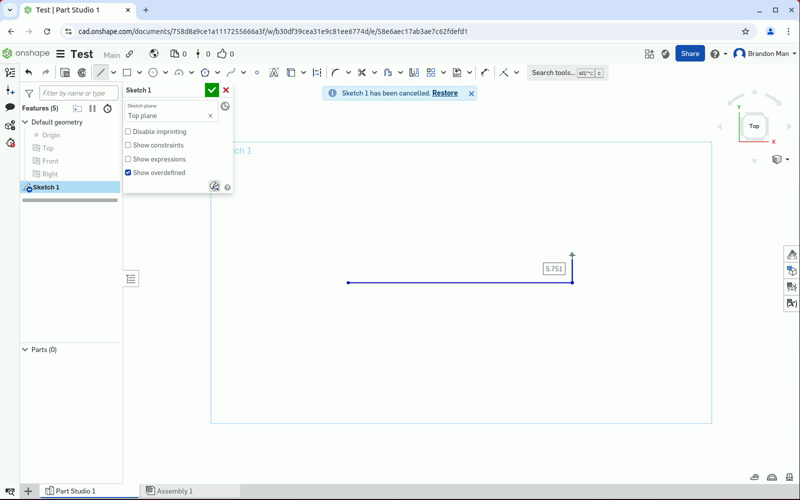
mouse_move(589, 254)
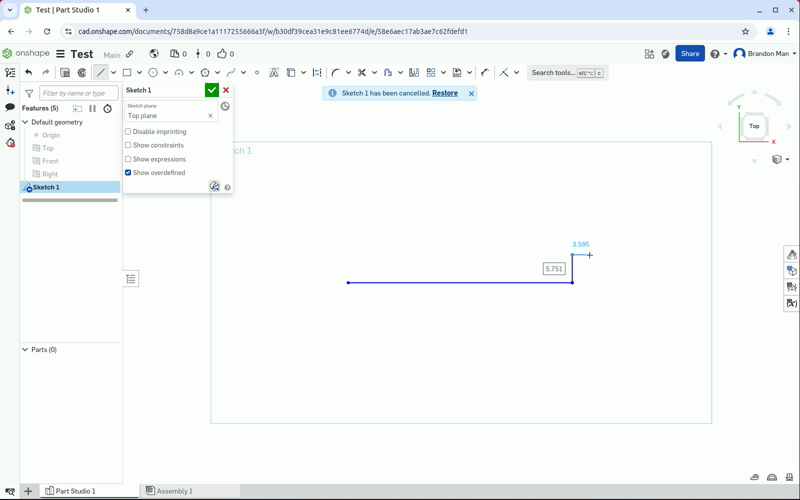
mouse_move(553, 254)
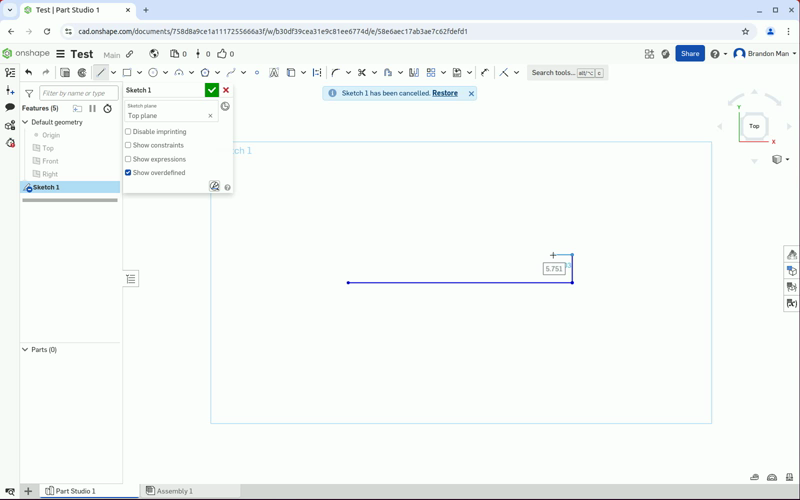
click(553, 254)
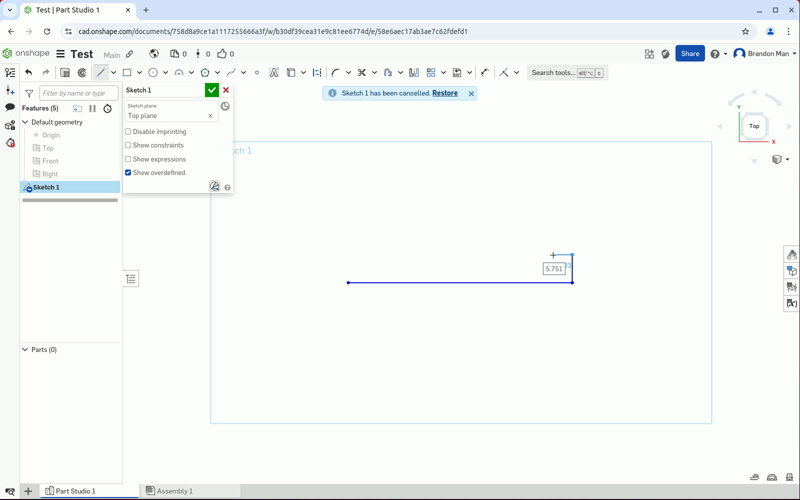
key_up(shift)
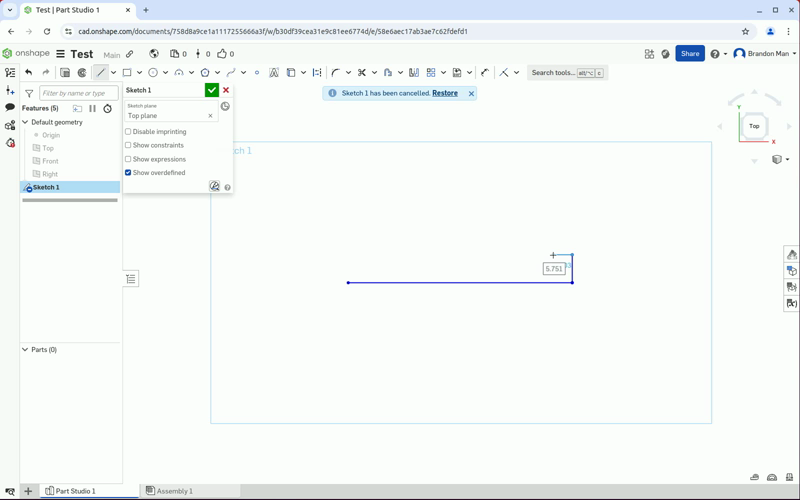
key_down(shift)
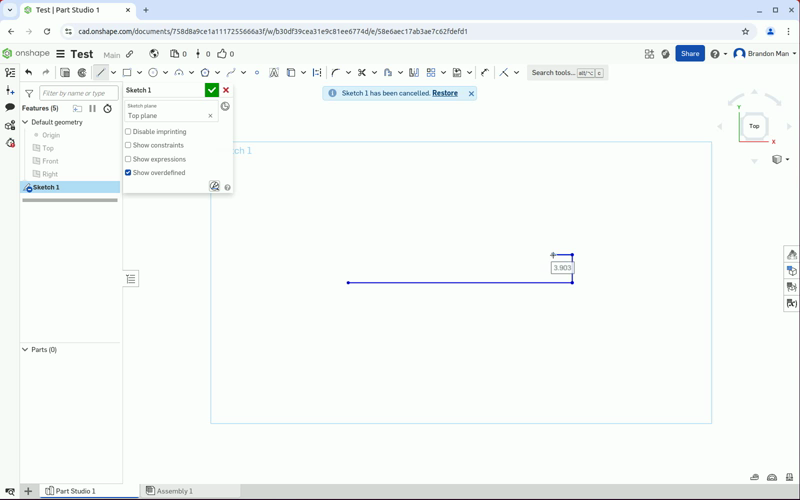
mouse_move(367, 254)
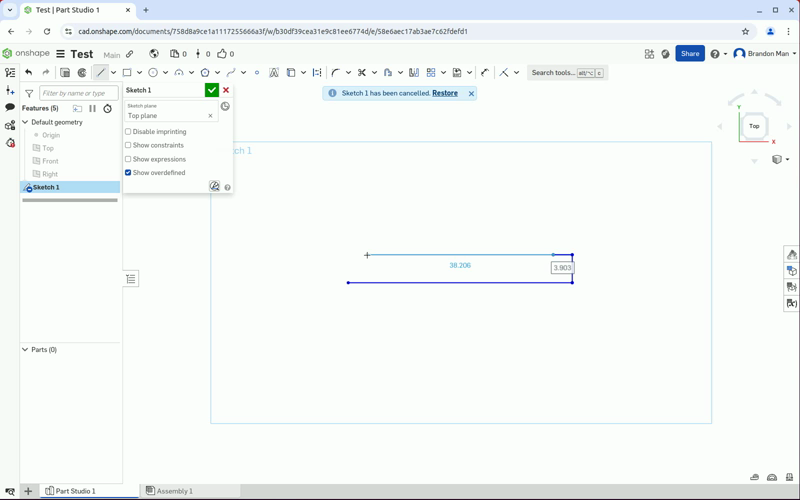
click(367, 254)
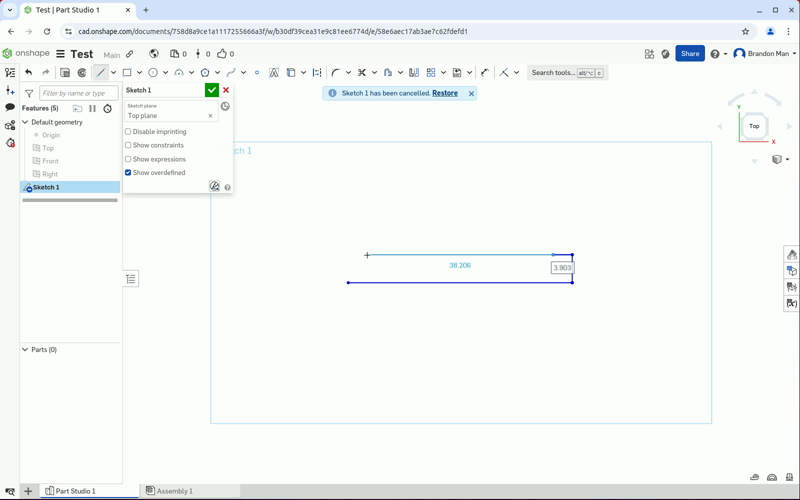
key_up(shift)
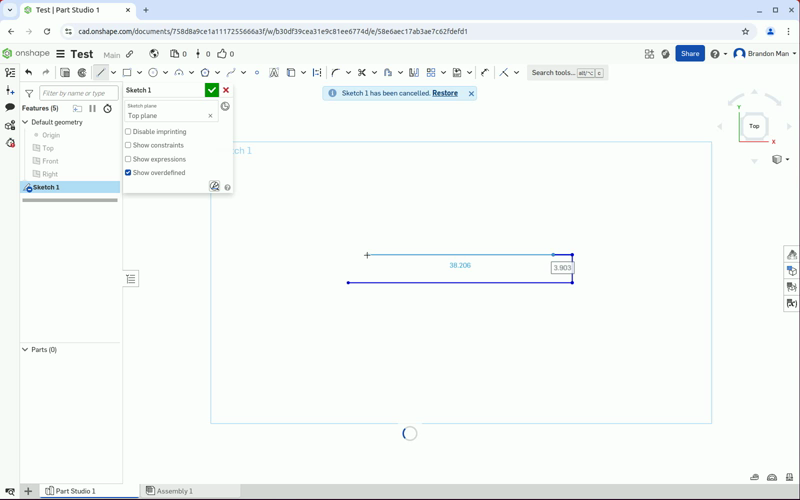
key_down(shift)
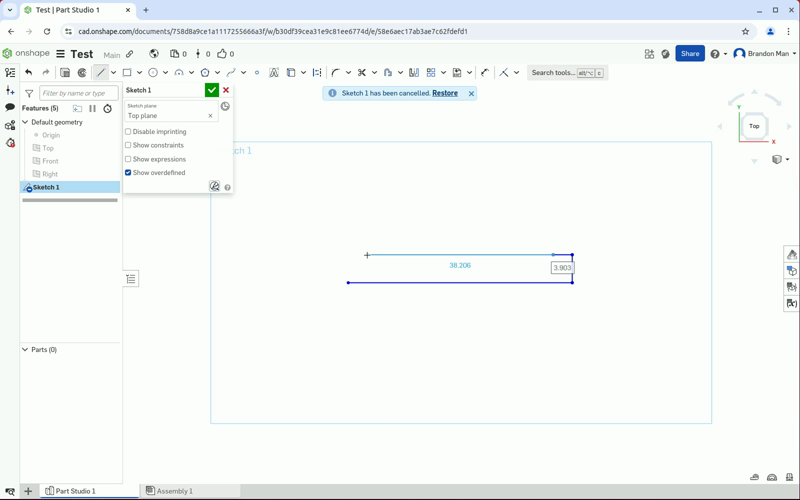
mouse_move(397, 254)
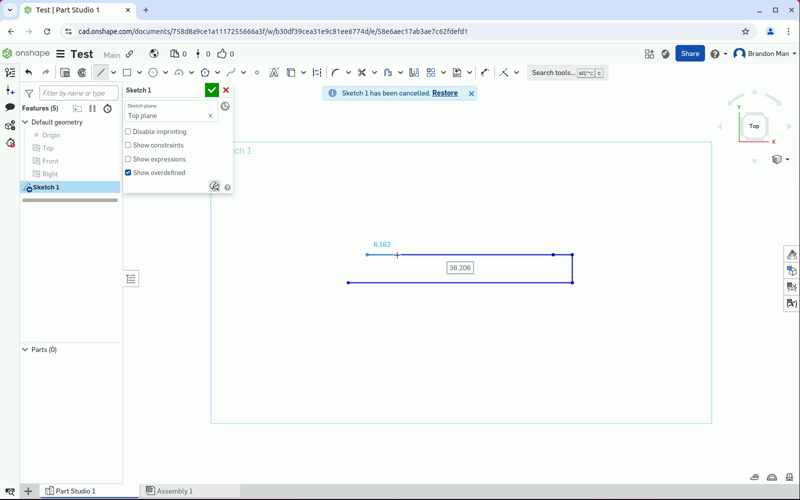
mouse_move(348, 254)
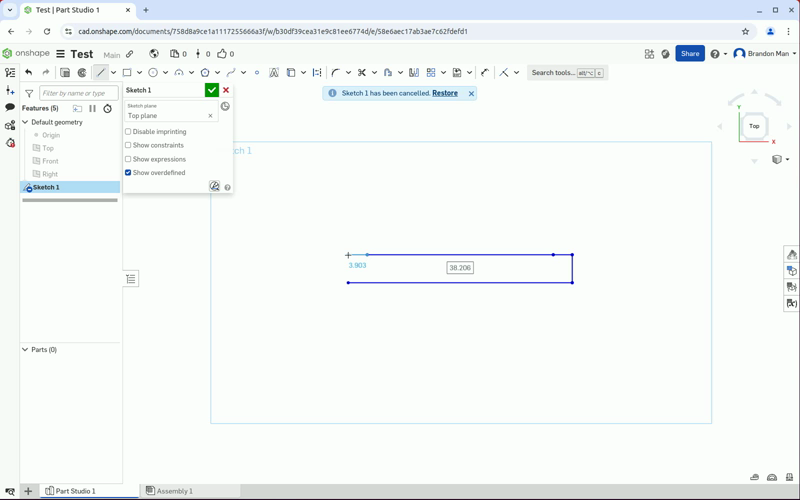
click(348, 254)
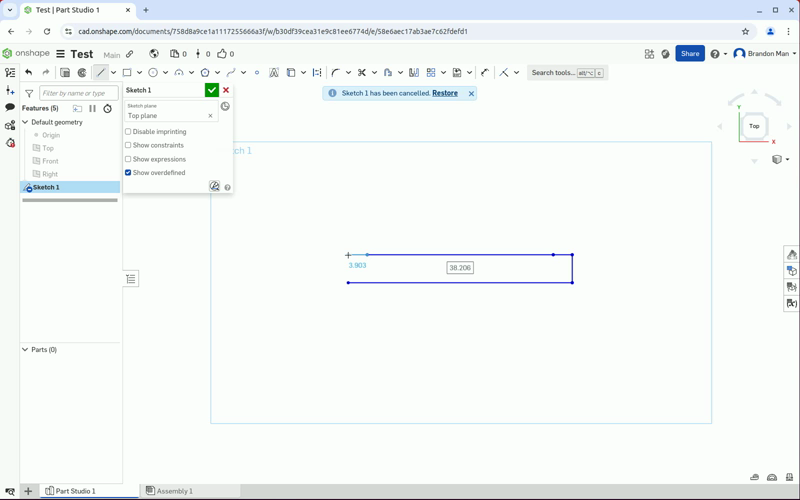
key_up(shift)
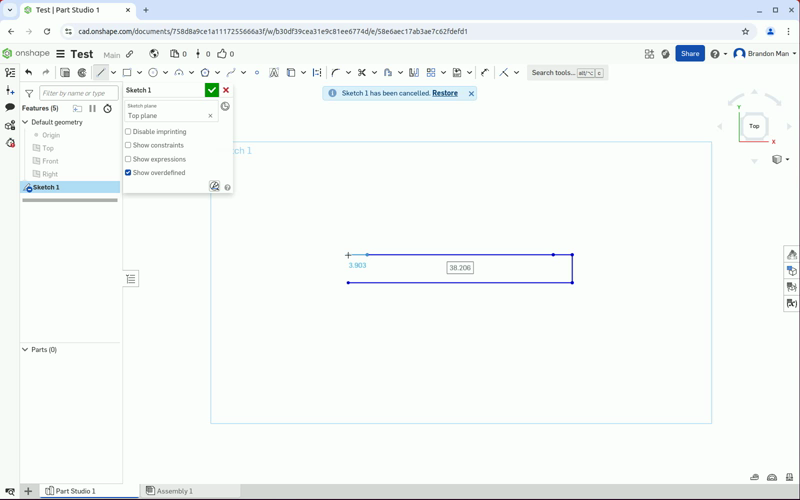
mouse_move(378, 254)
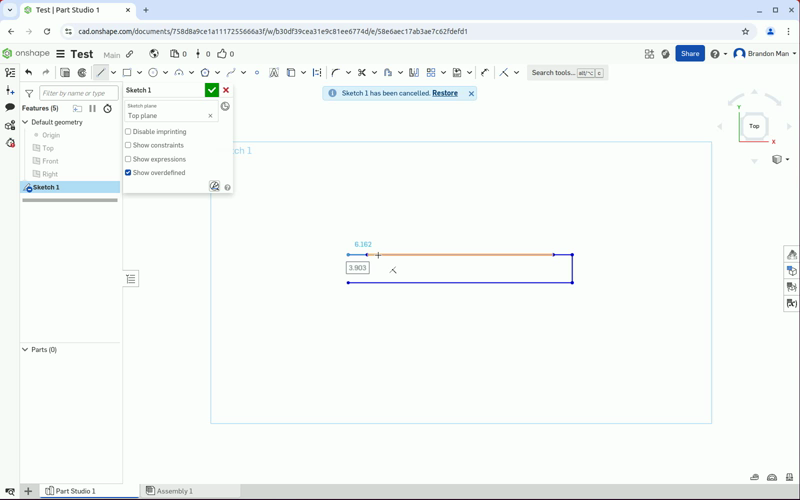
key_down(shift)
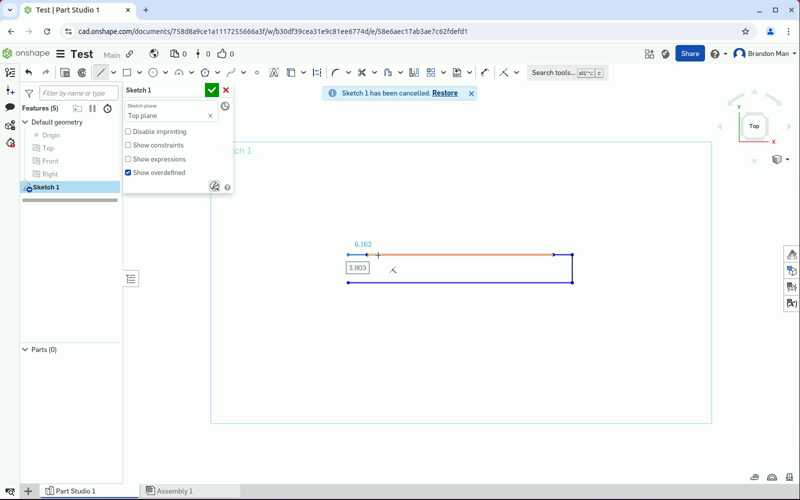
mouse_move(348, 282)
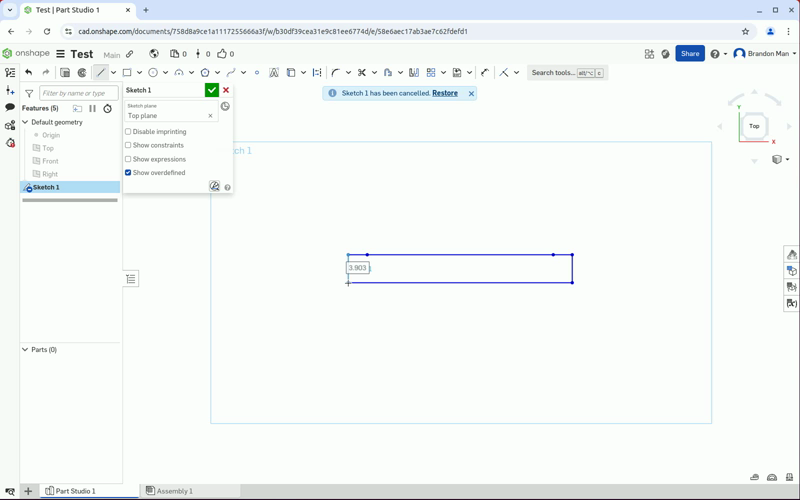
key_up(shift)
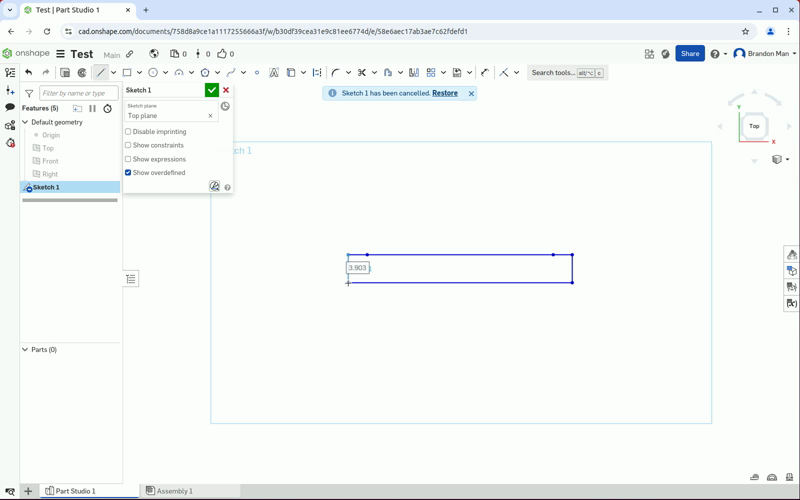
click(348, 282)
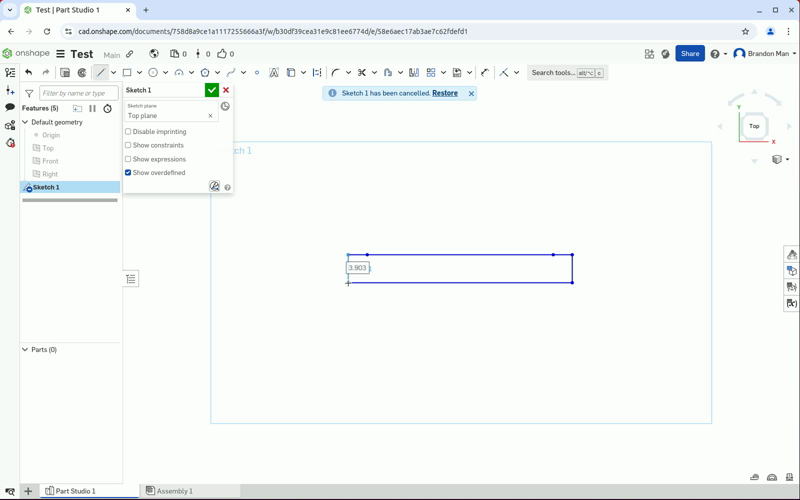
key(esc)
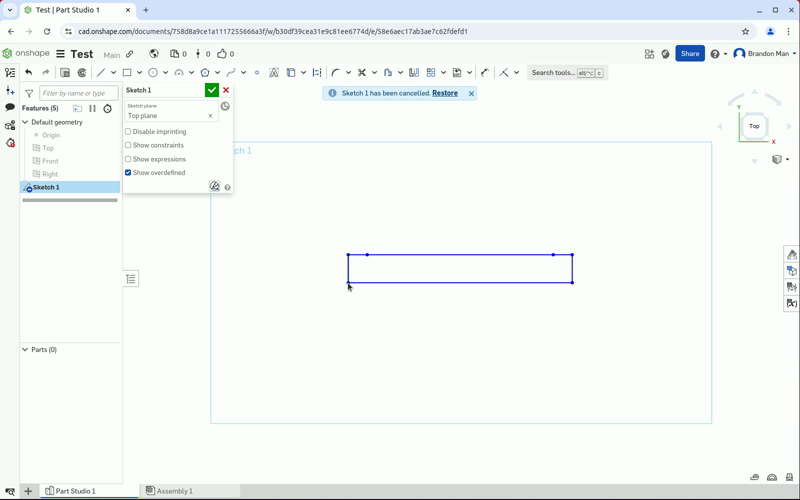
mouse_move(505, 269)
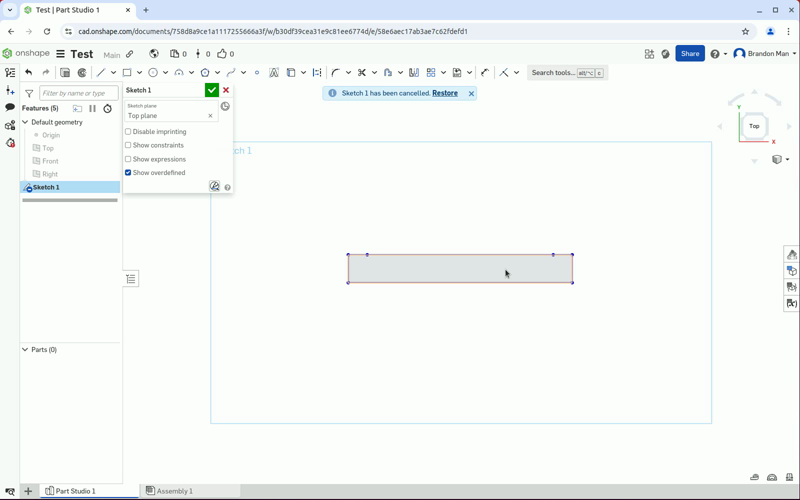
click(505, 269)
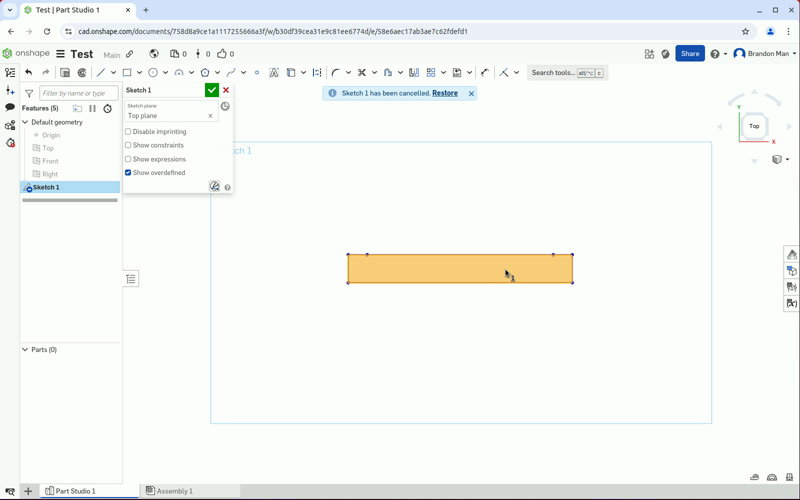
mouse_move(73, 352)
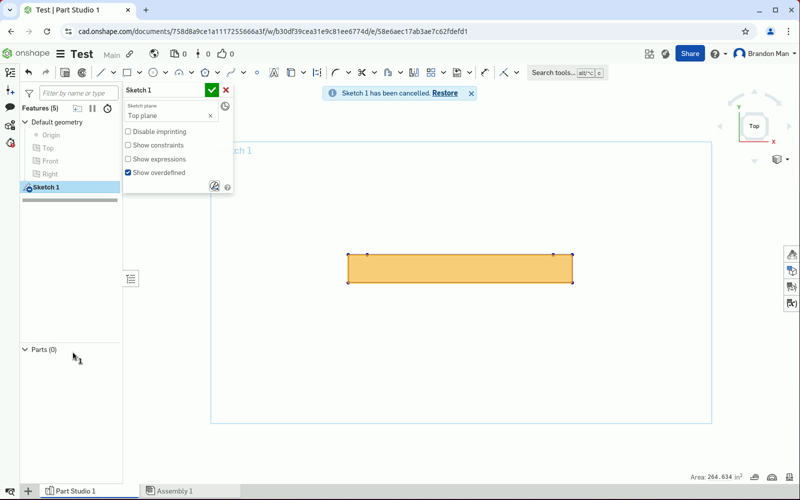
key(shift+y)
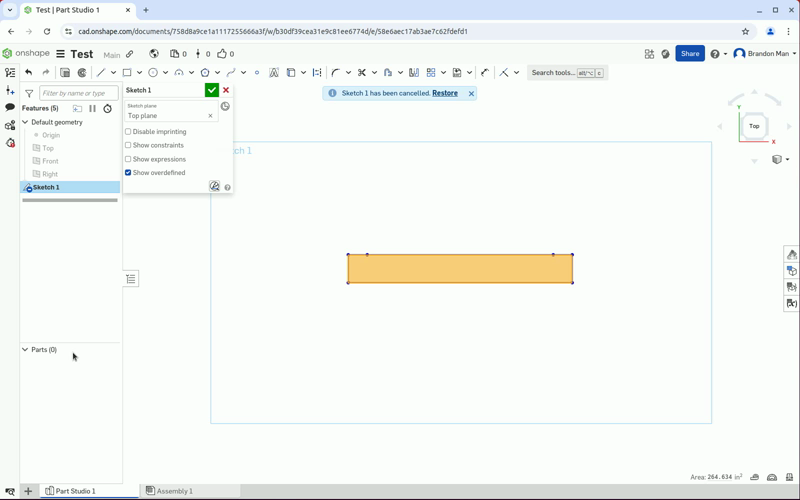
key(shift+e)
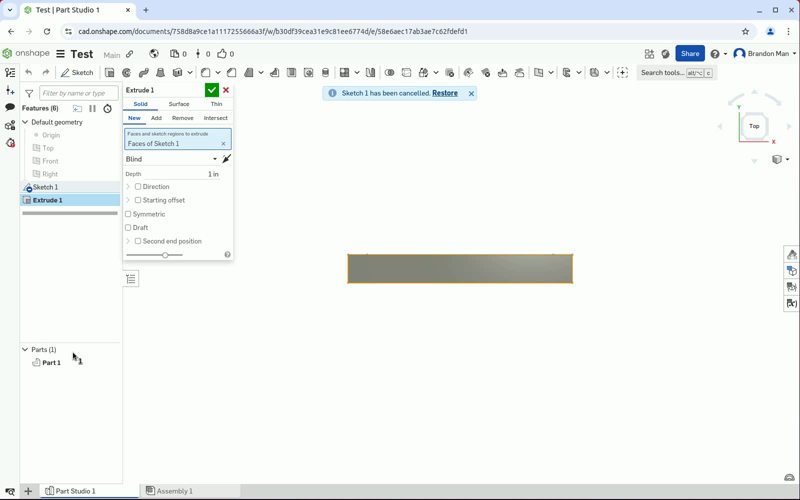
mouse_move(143, 106)
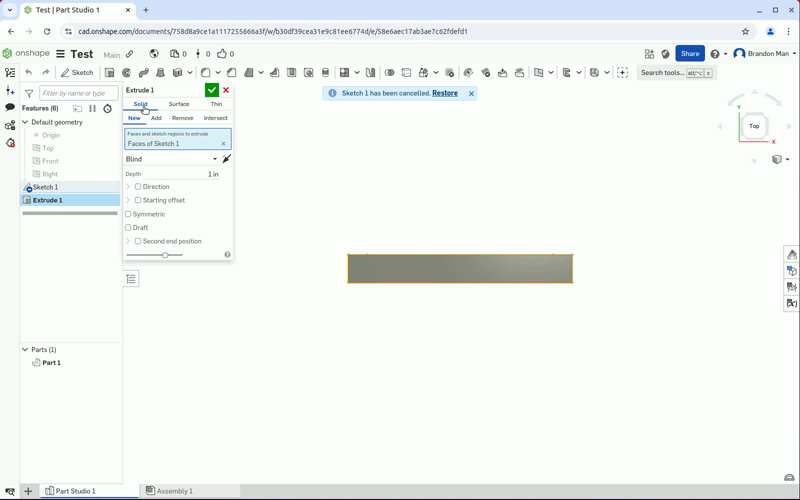
click(143, 106)
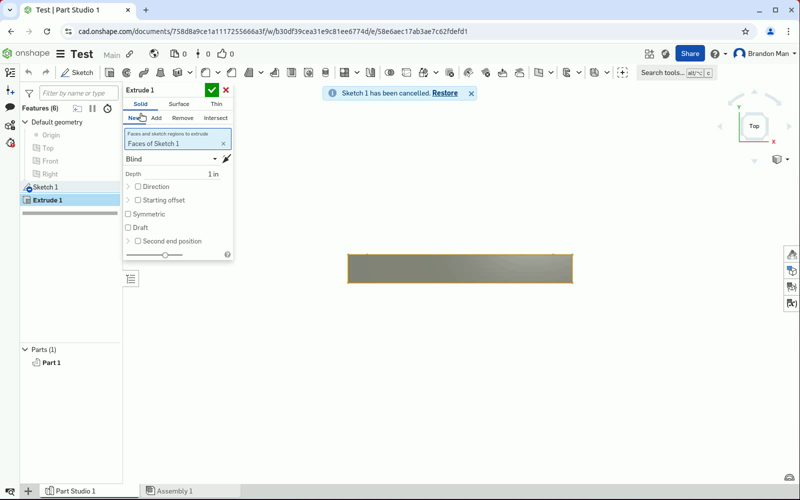
mouse_move(137, 120)
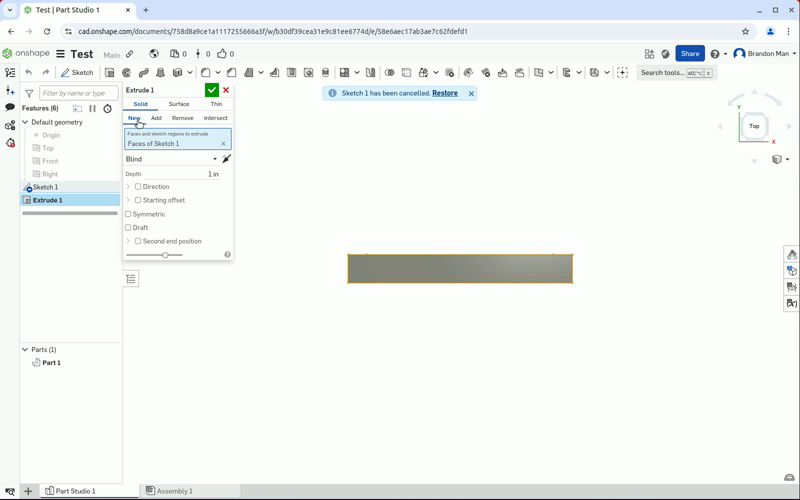
click(137, 120)
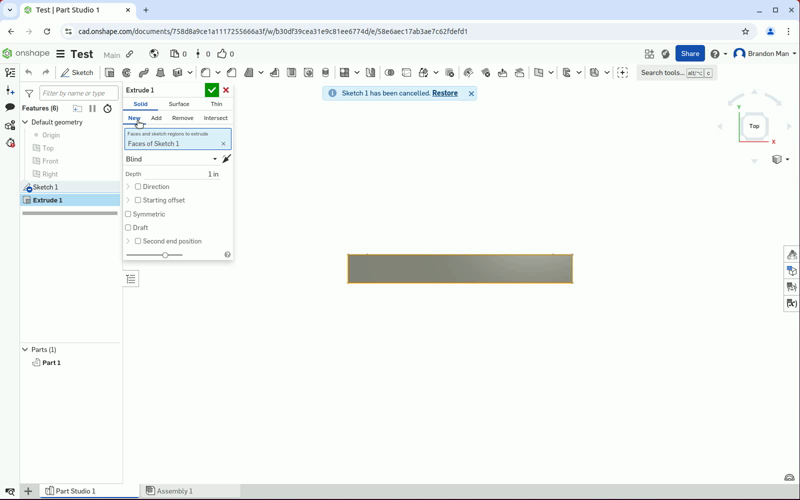
key(tab, 4)
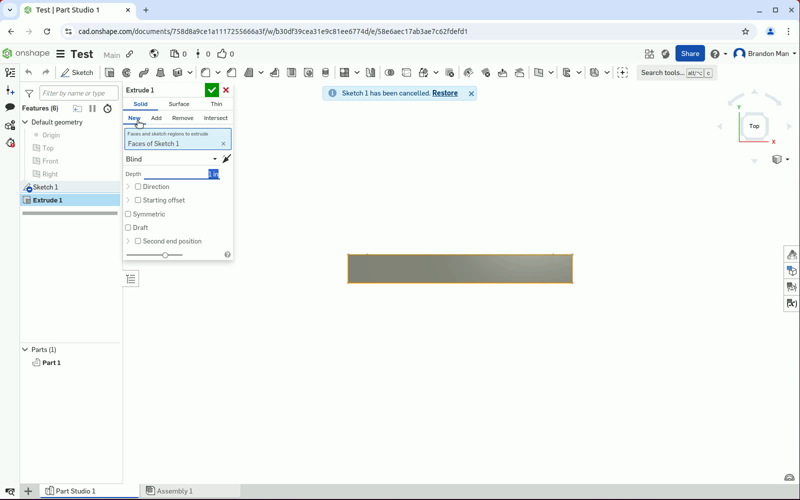
text(3.851)
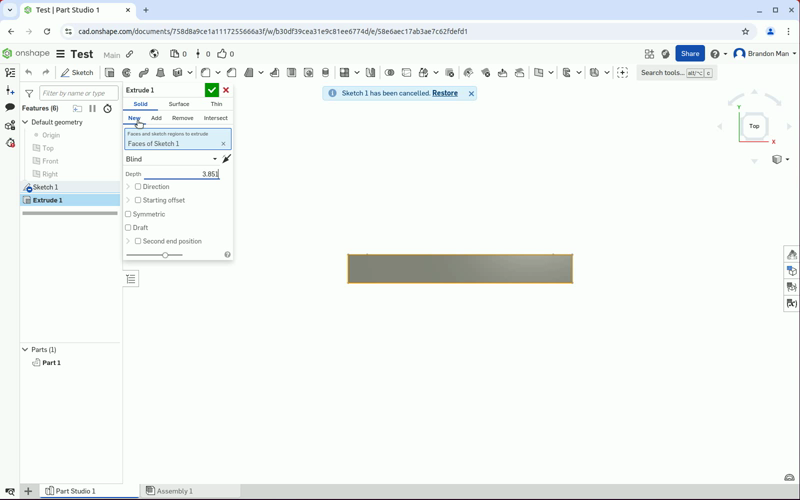
key(enter)
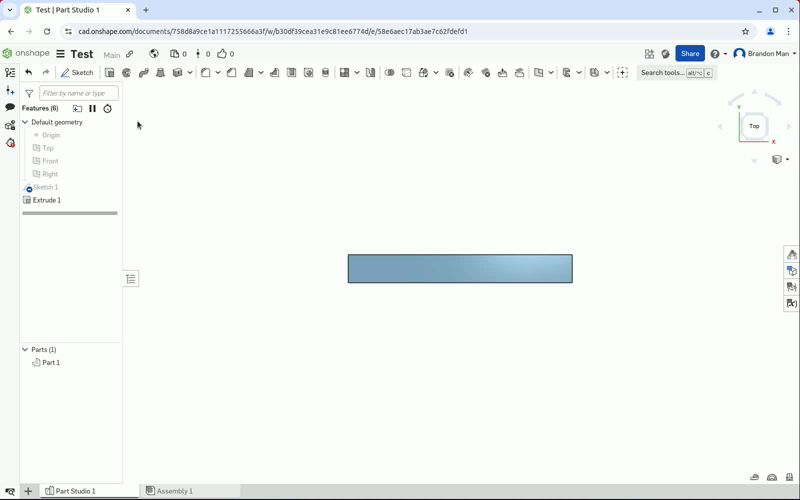
key(shift+h)
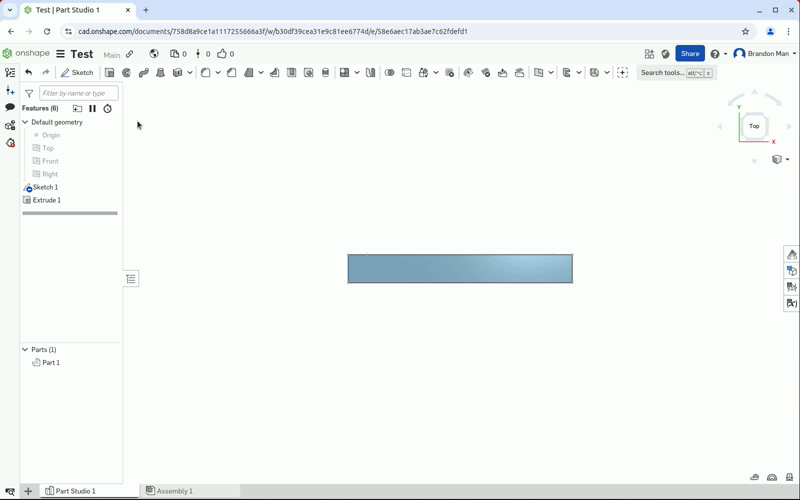
key(shift+h)
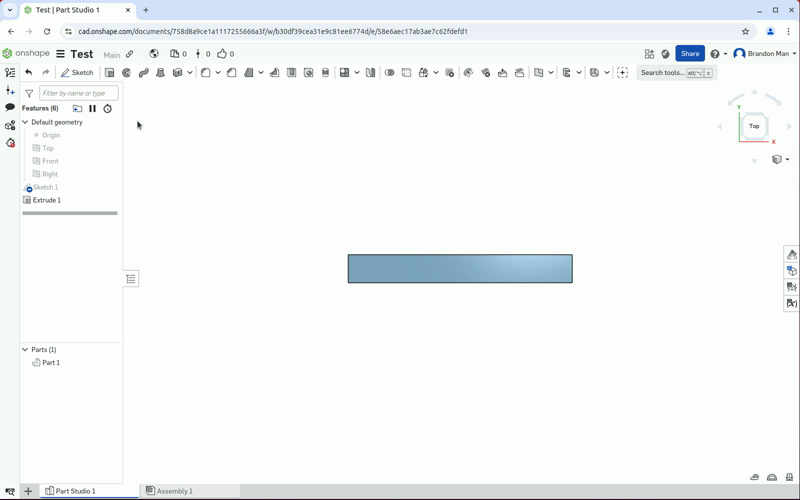
mouse_move(73, 189)
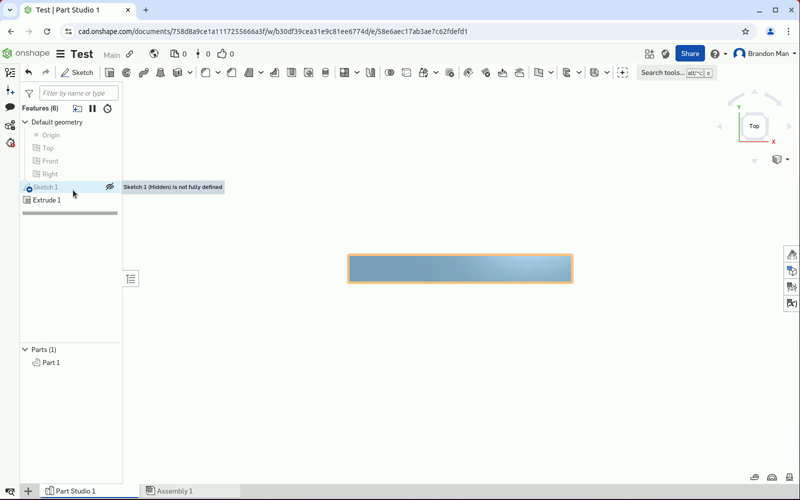
click(73, 189)
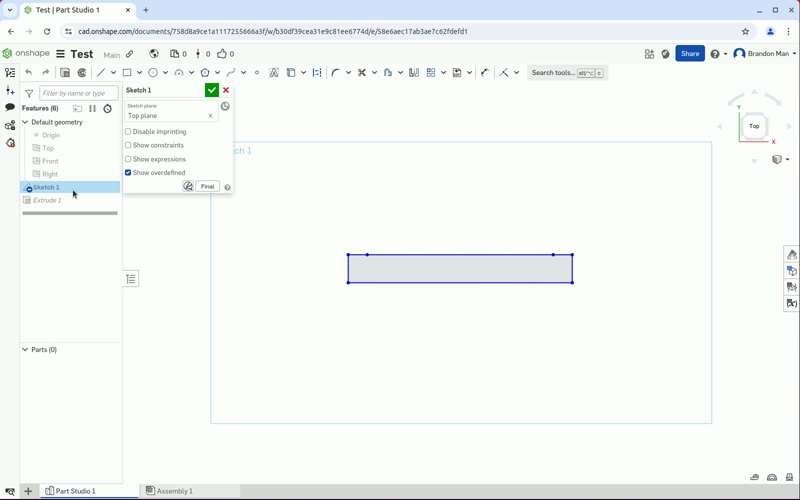
mouse_move(229, 92)
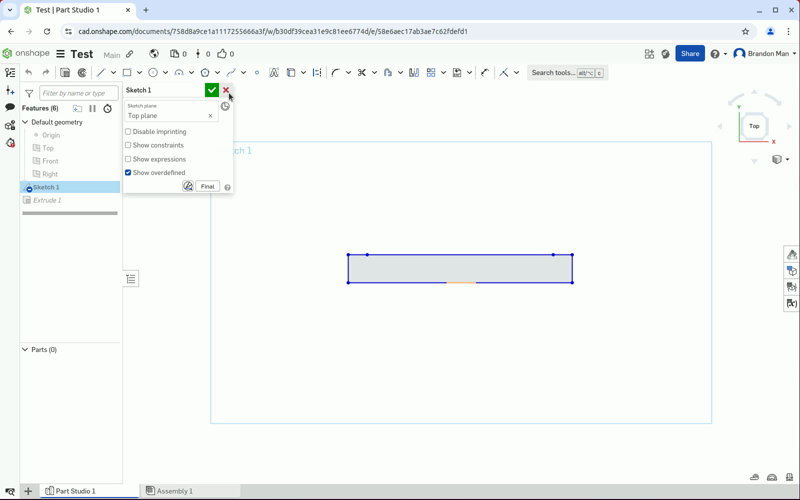
click(229, 92)
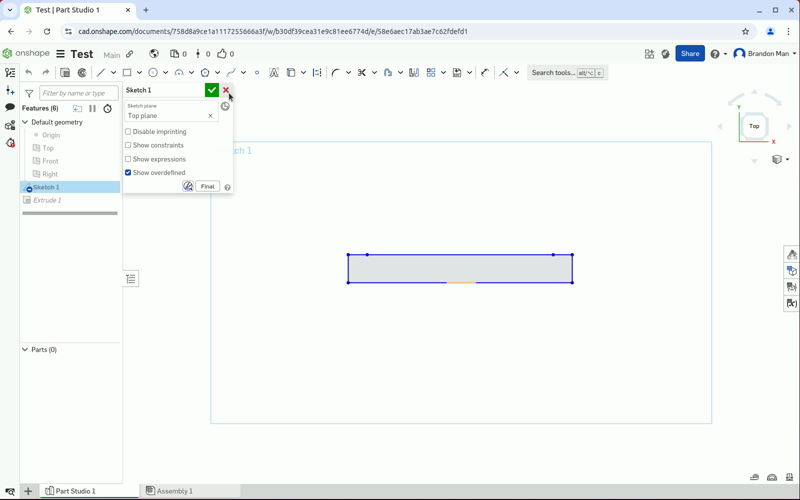
key(shift+s)
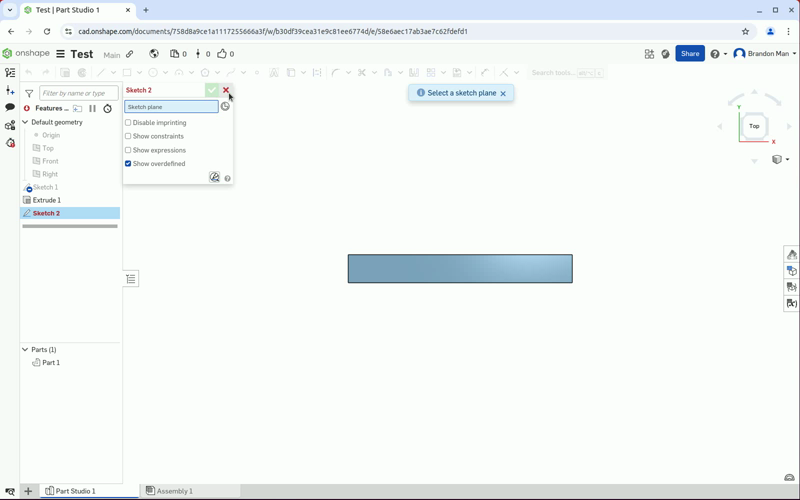
mouse_move(73, 150)
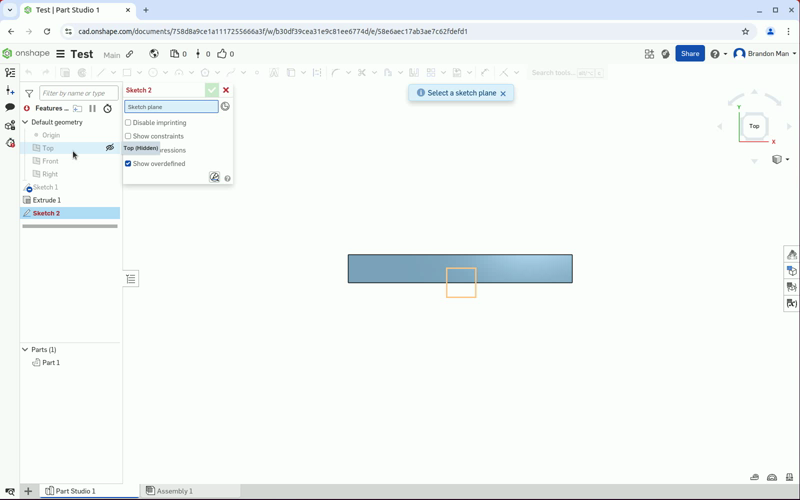
click(73, 150)
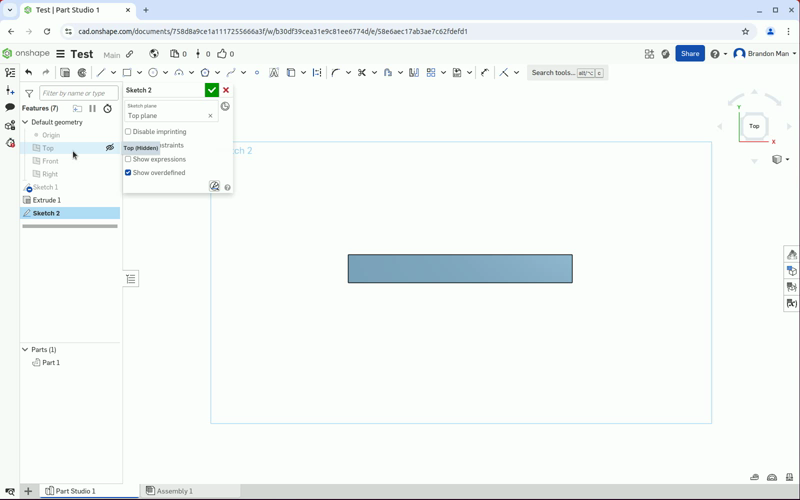
mouse_move(73, 352)
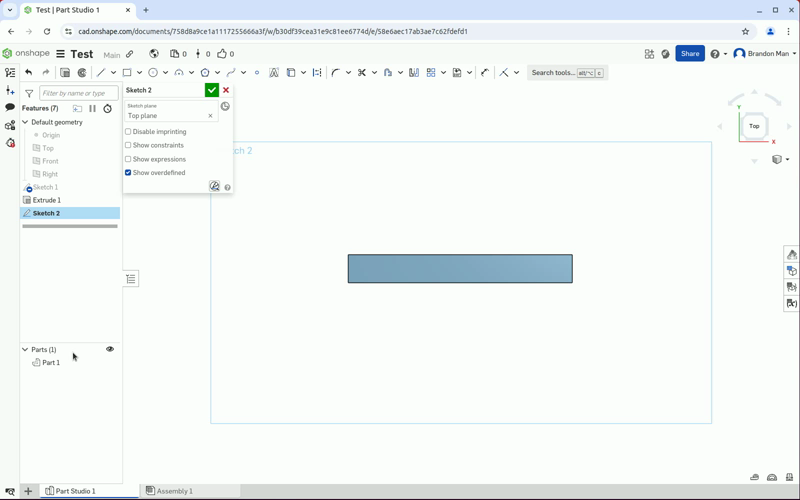
key(y)
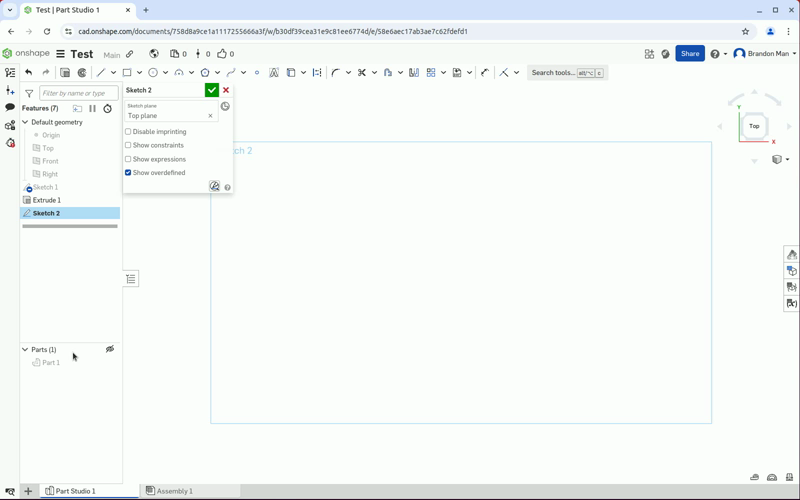
key(l)
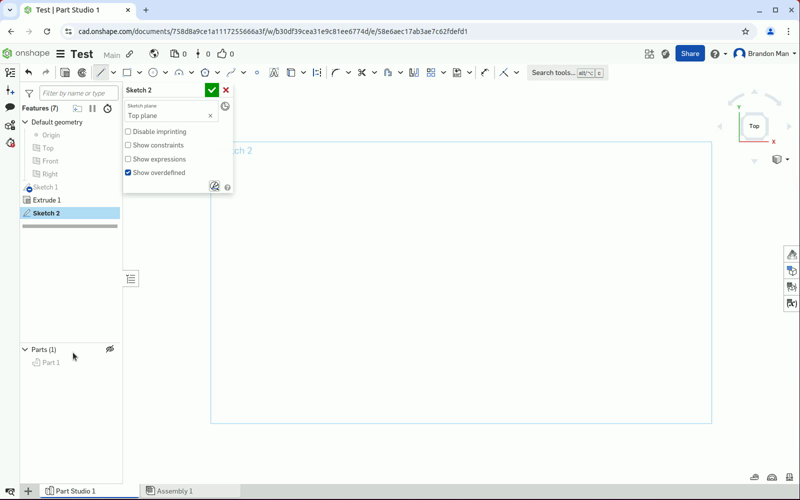
key_down(shift)
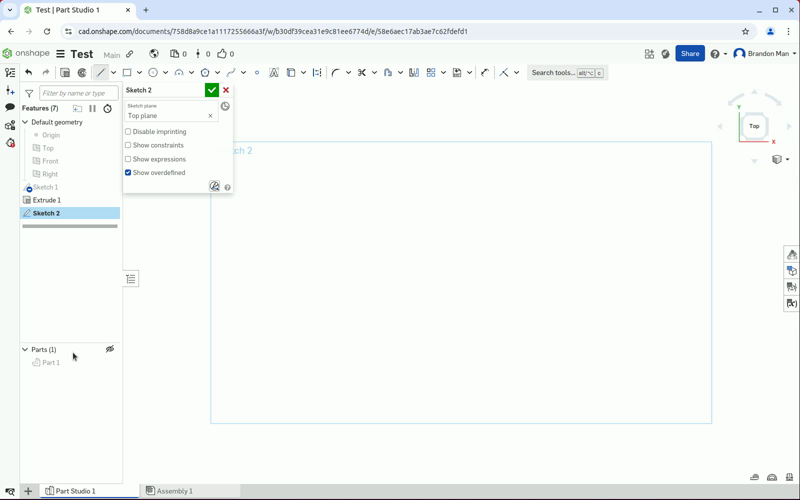
mouse_move(385, 198)
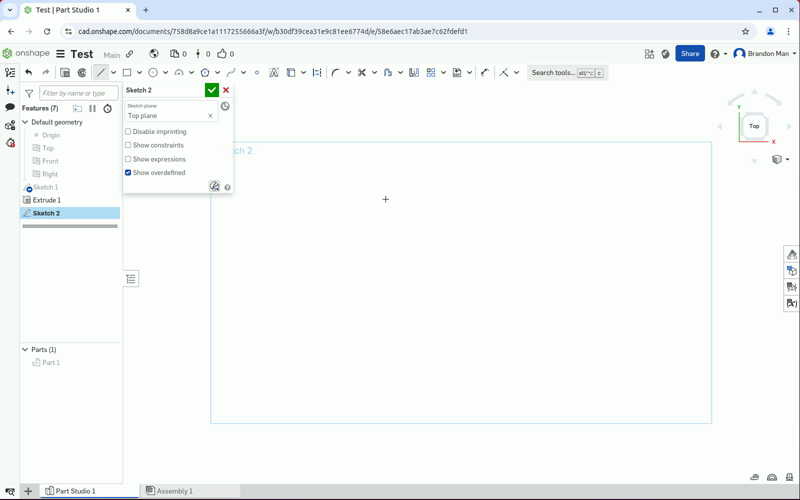
click(385, 198)
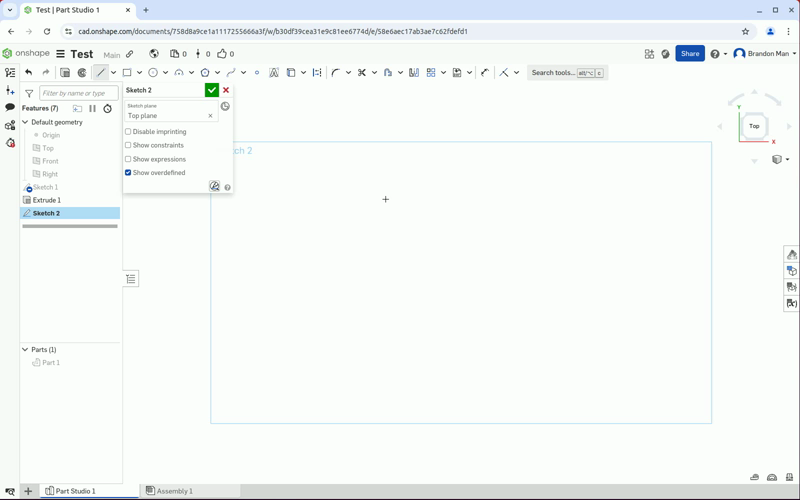
key_up(shift)
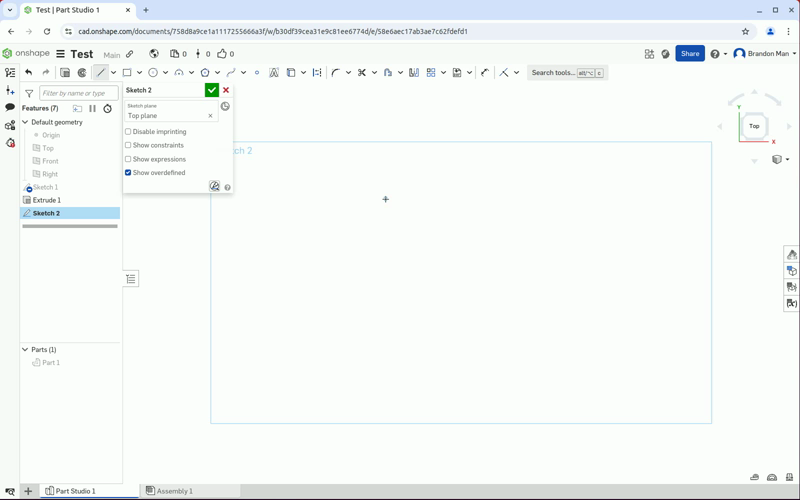
key_down(shift)
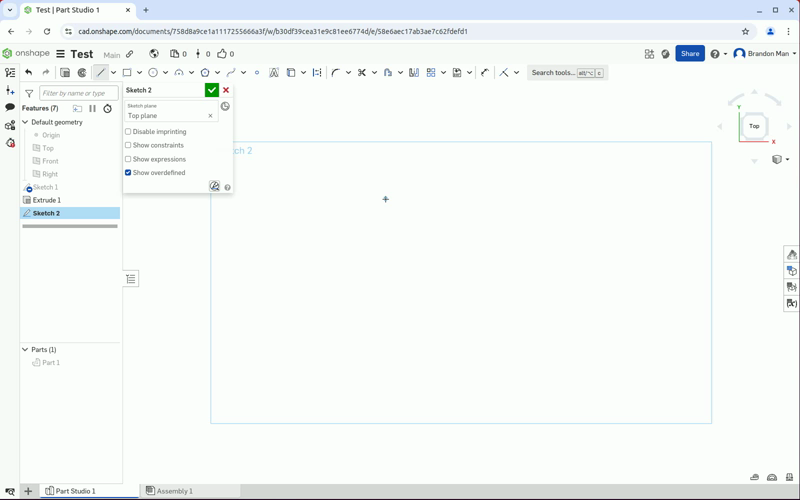
mouse_move(535, 198)
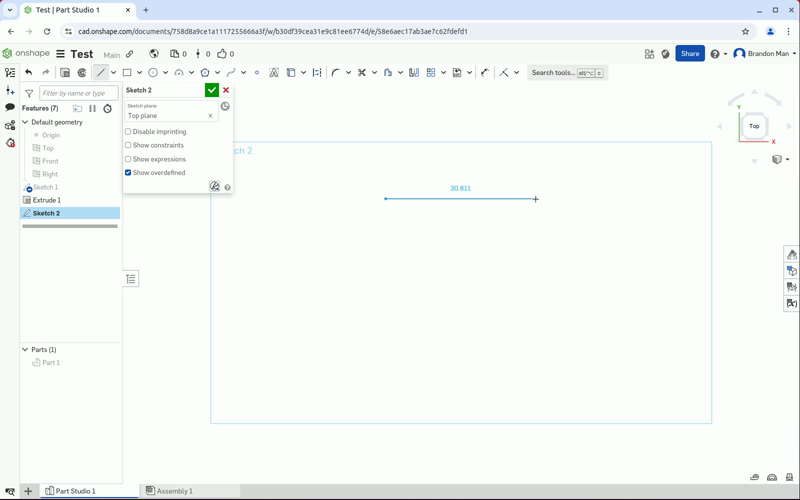
click(535, 198)
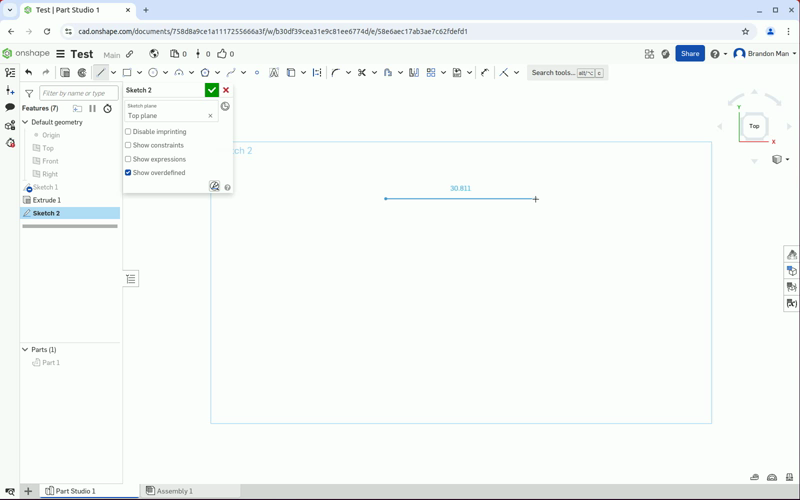
key_up(shift)
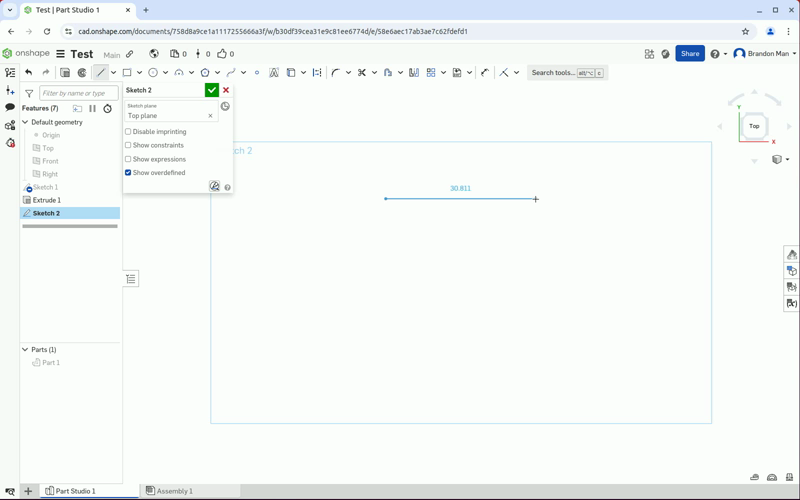
key_down(shift)
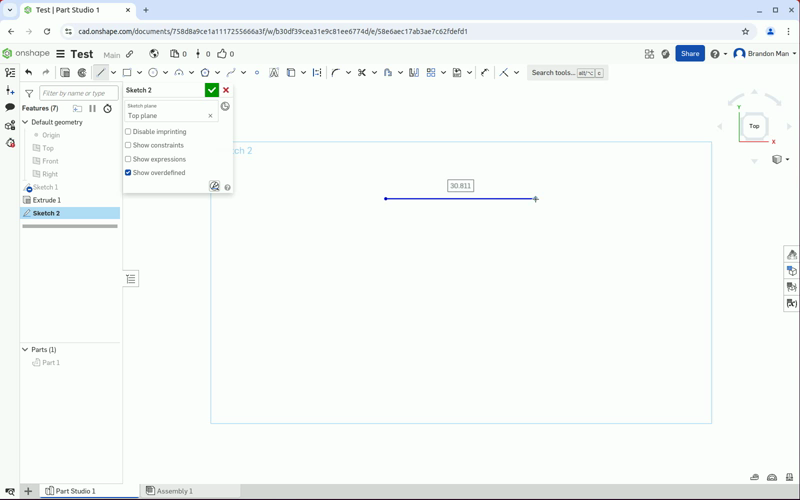
mouse_move(565, 198)
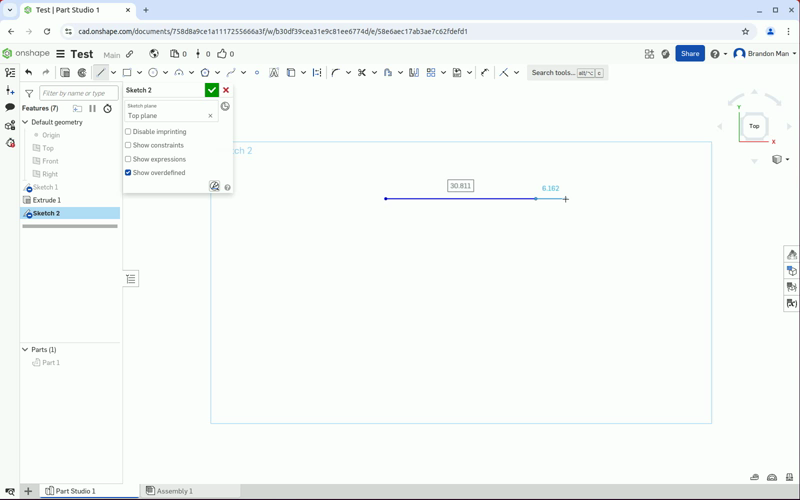
mouse_move(535, 170)
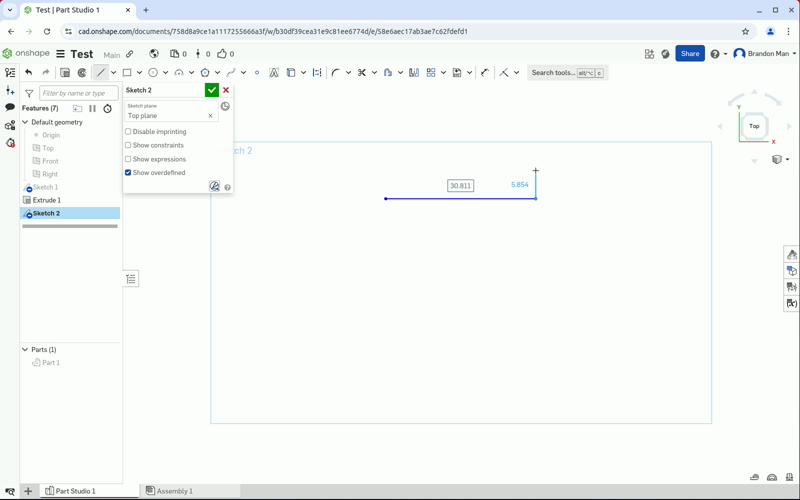
click(535, 170)
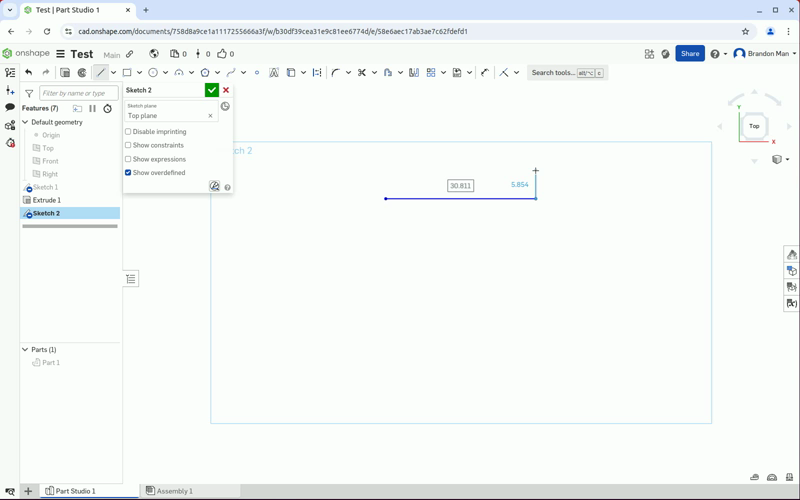
key_up(shift)
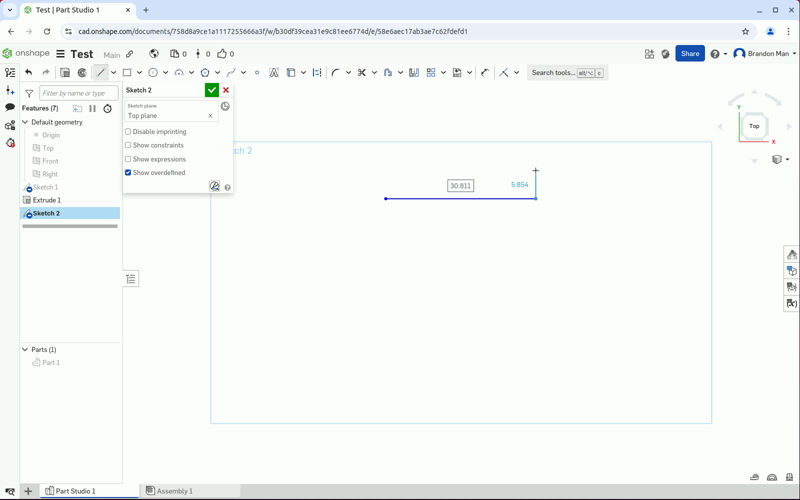
key_down(shift)
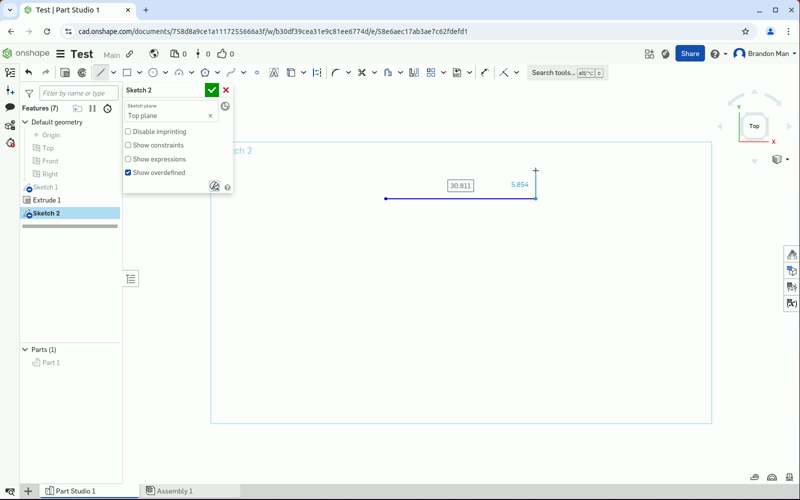
mouse_move(385, 170)
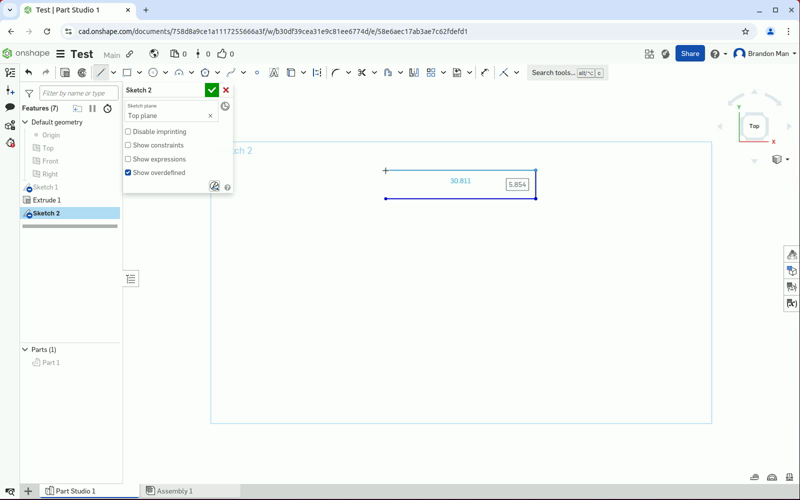
click(385, 170)
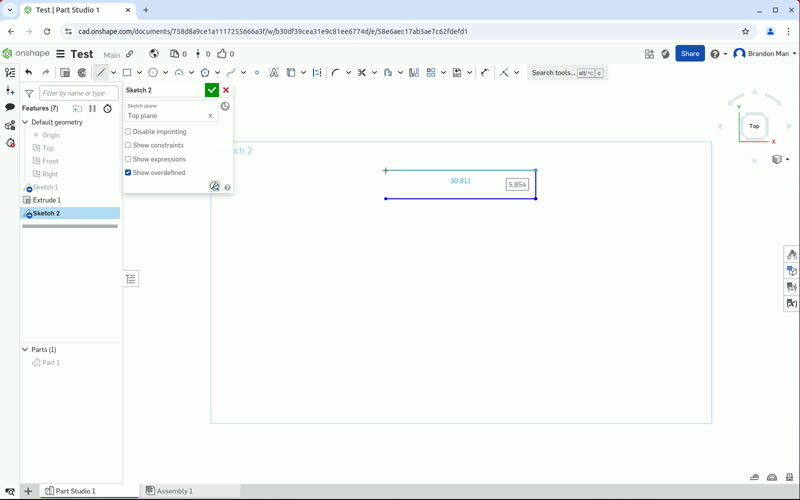
key_up(shift)
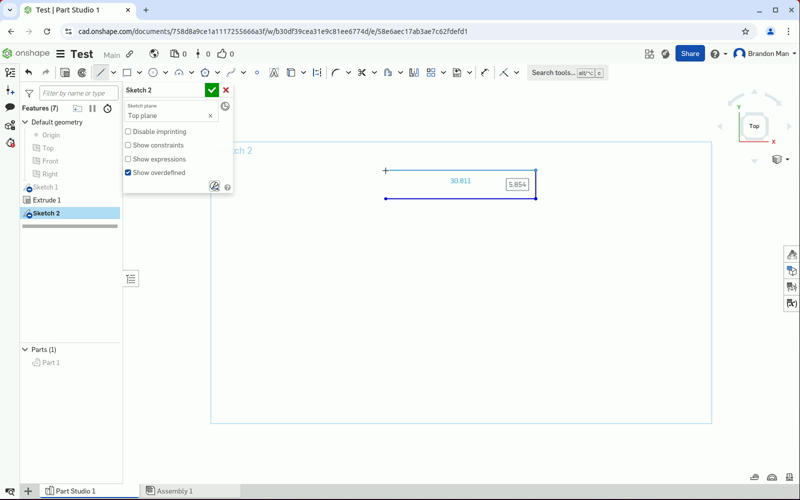
mouse_move(415, 170)
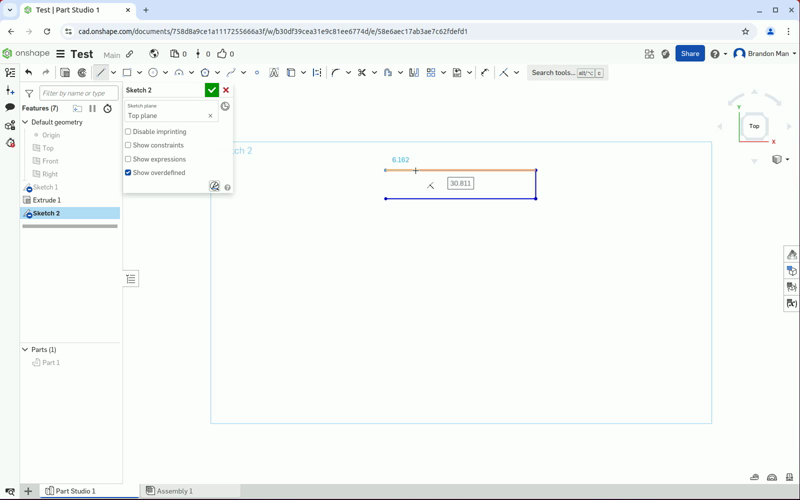
key_down(shift)
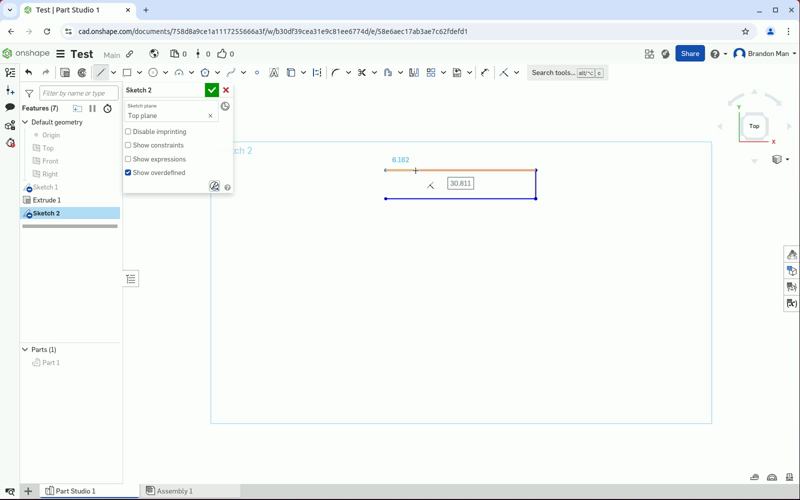
mouse_move(385, 198)
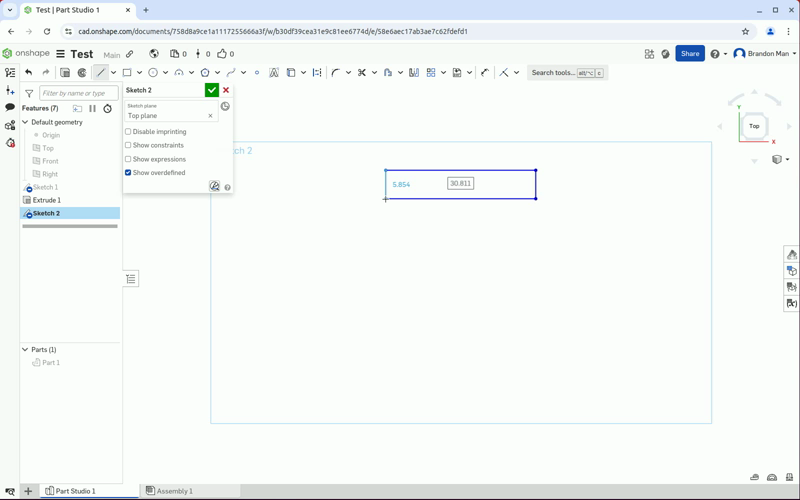
key_up(shift)
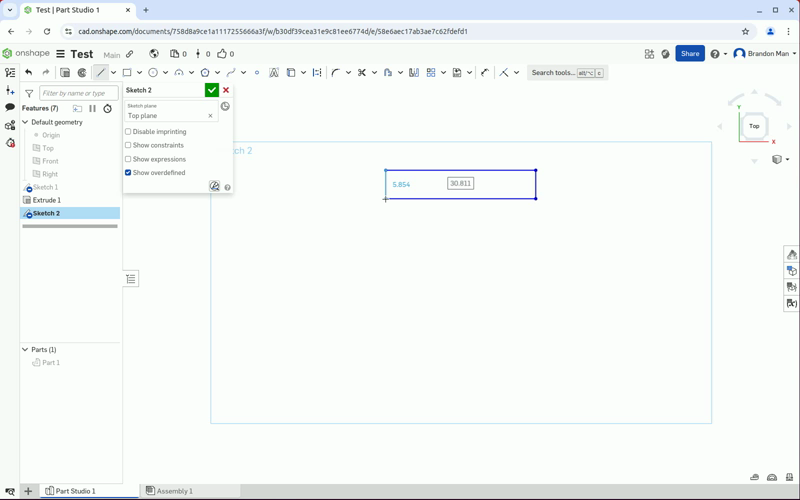
click(385, 198)
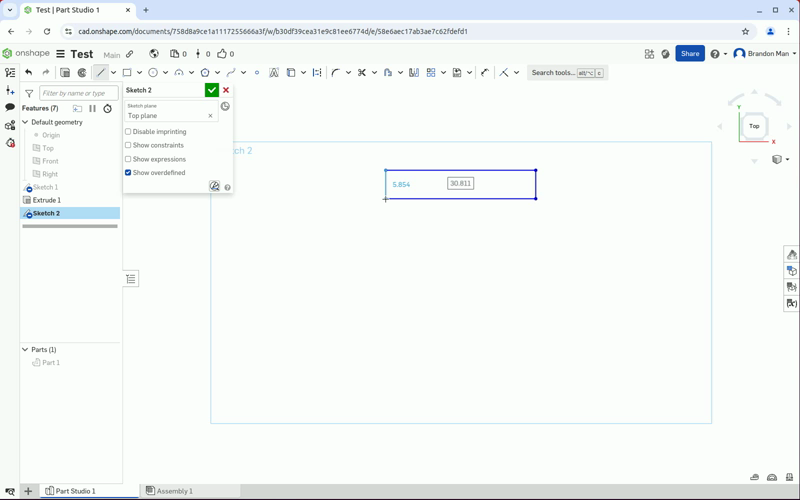
key(esc)
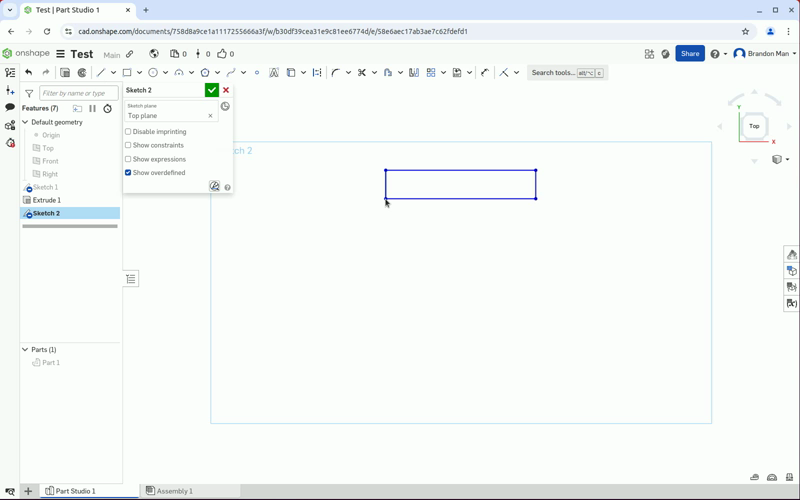
mouse_move(472, 179)
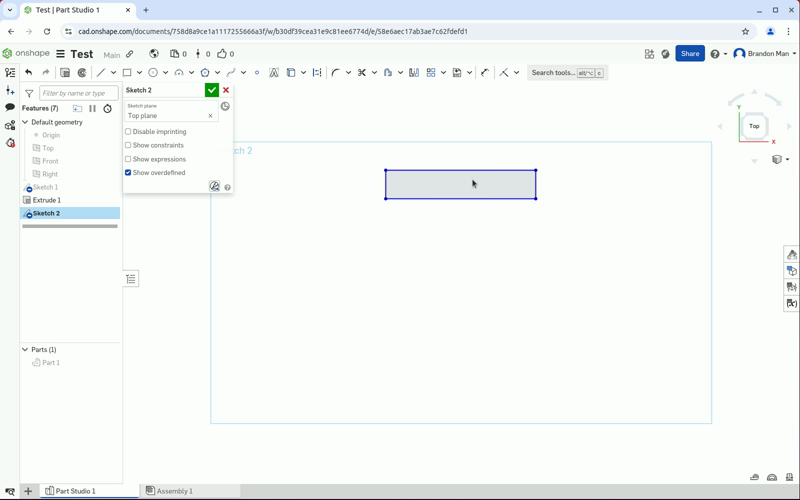
click(472, 179)
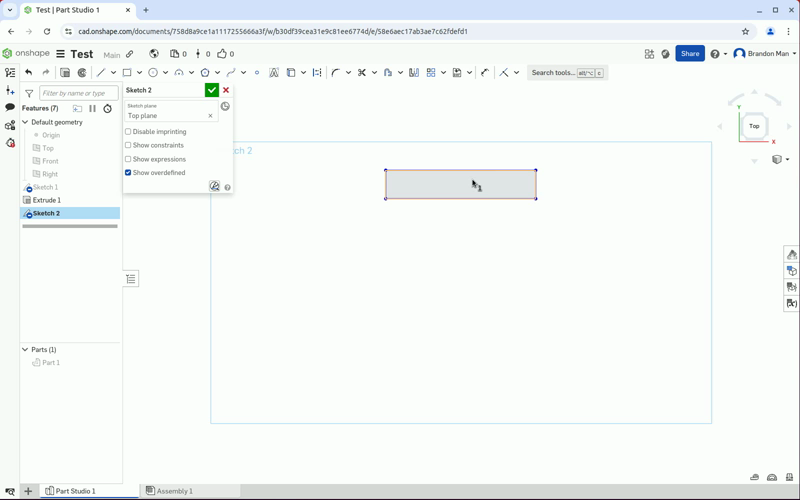
mouse_move(73, 352)
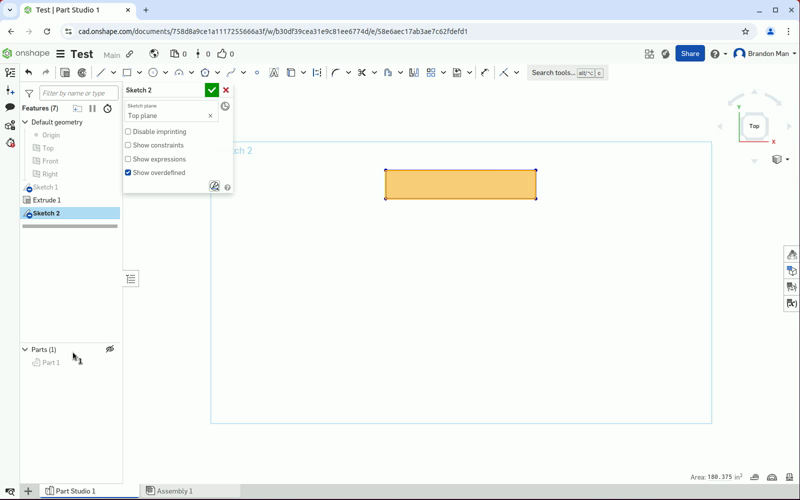
key(shift+y)
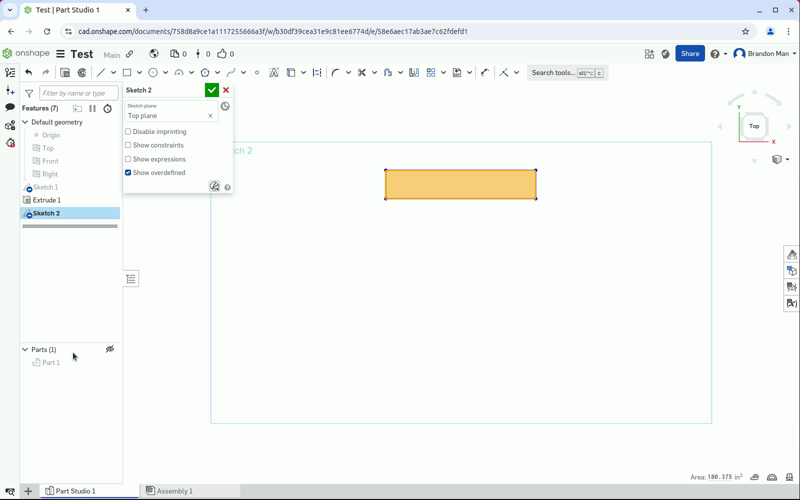
key(shift+e)
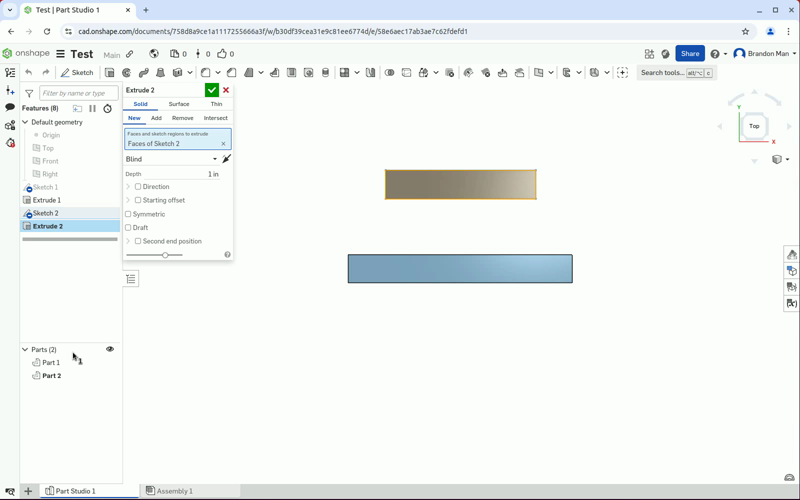
mouse_move(143, 106)
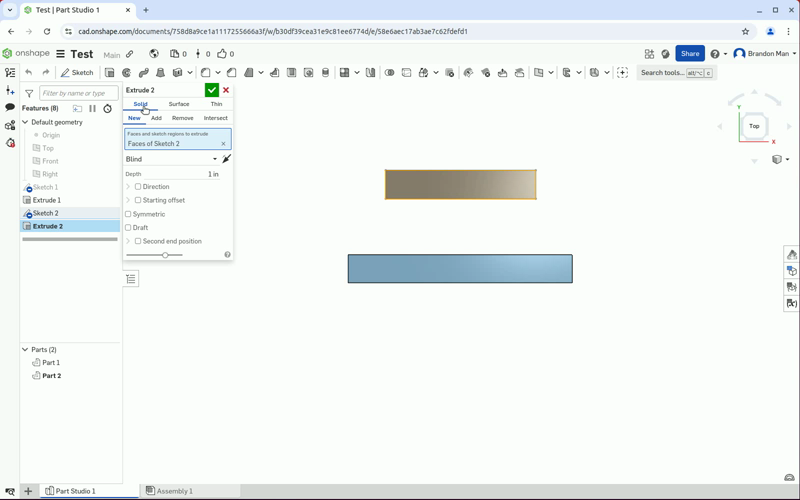
click(143, 106)
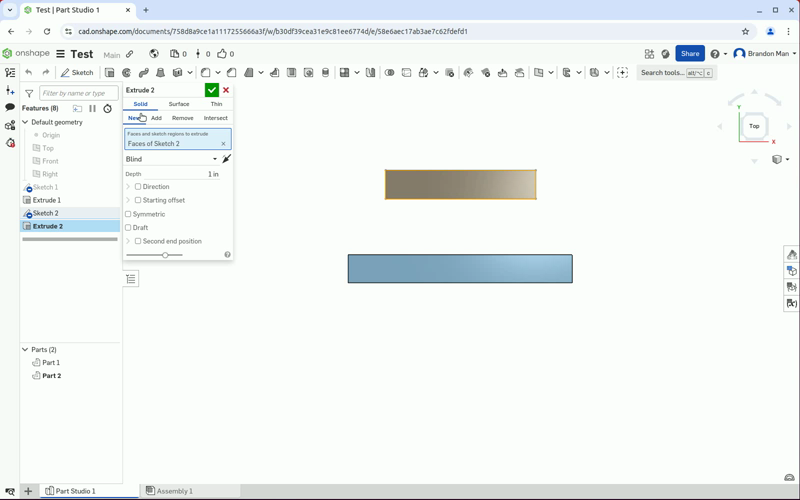
mouse_move(137, 120)
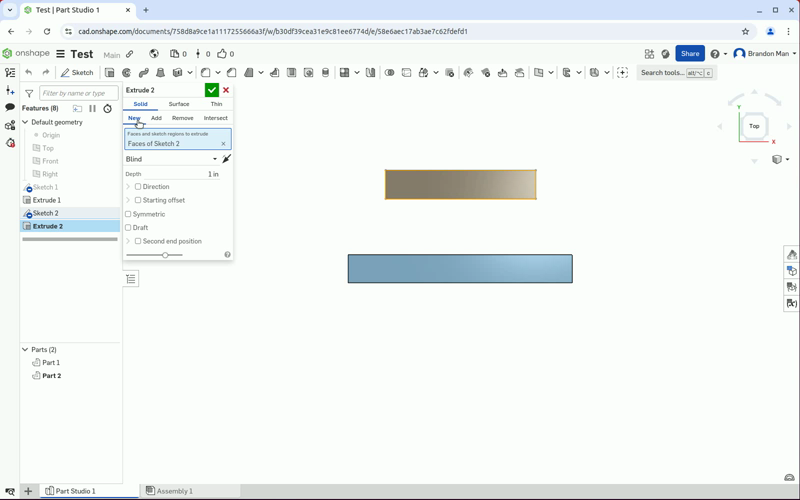
click(137, 120)
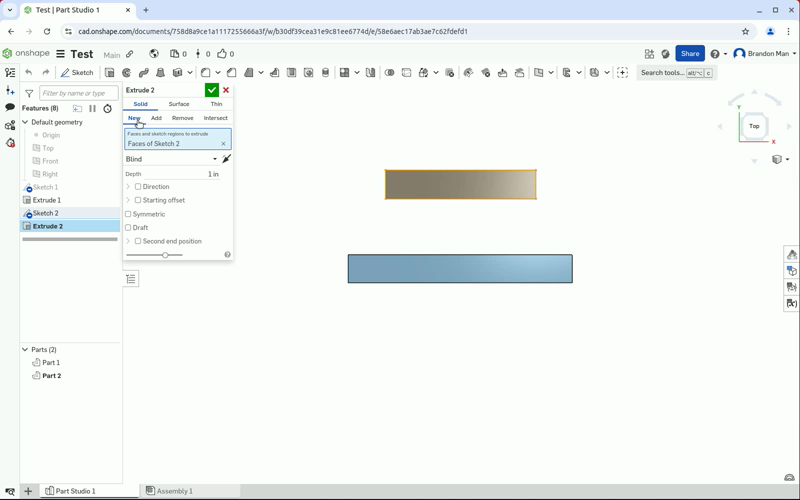
key(tab, 4)
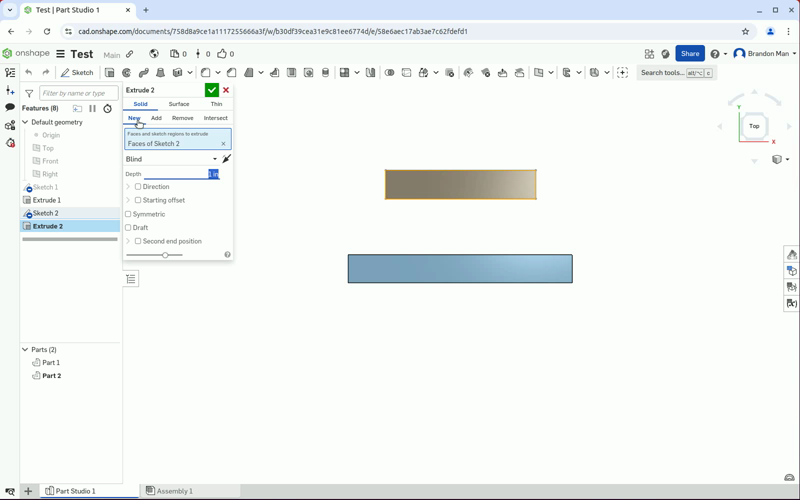
text(3.851)
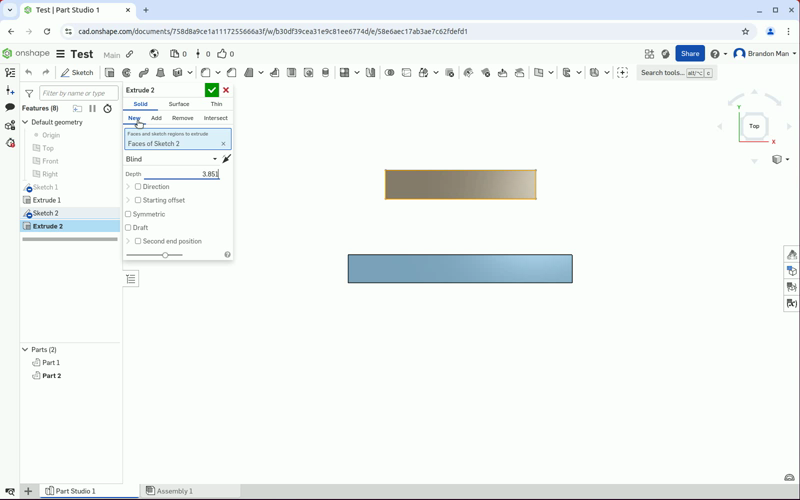
key(enter)
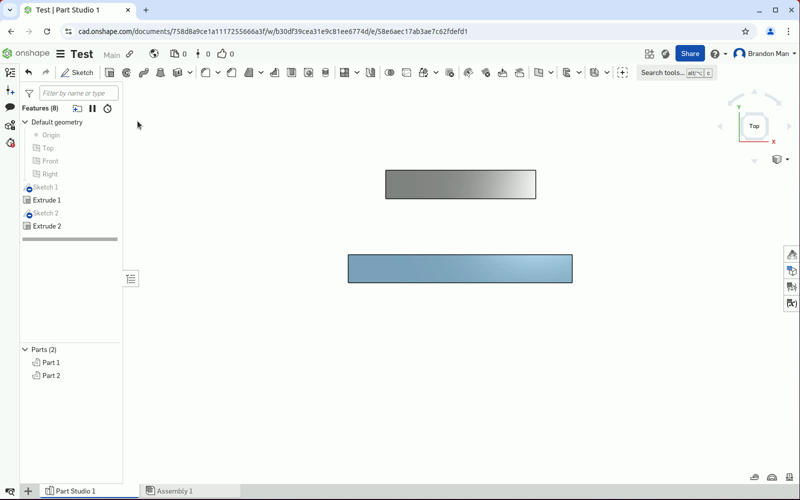
key(shift+h)
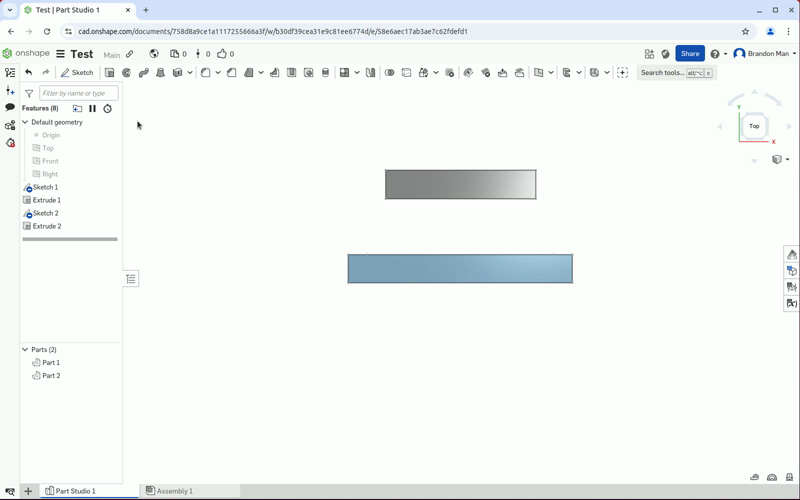
key(shift+h)
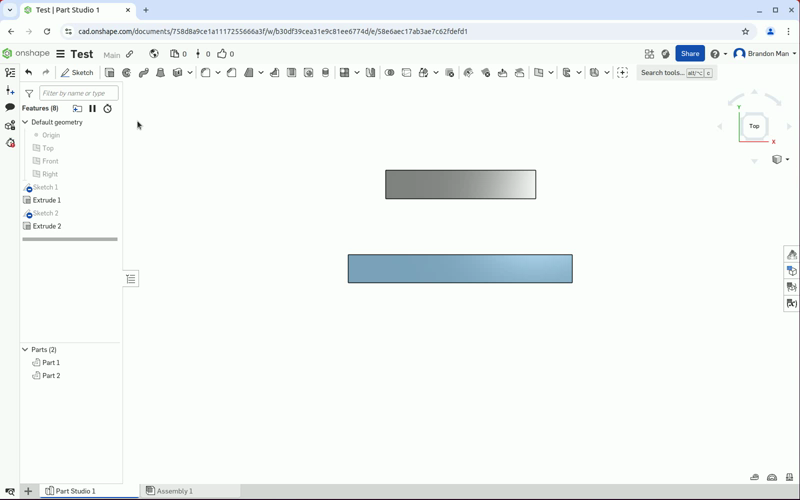
mouse_move(73, 189)
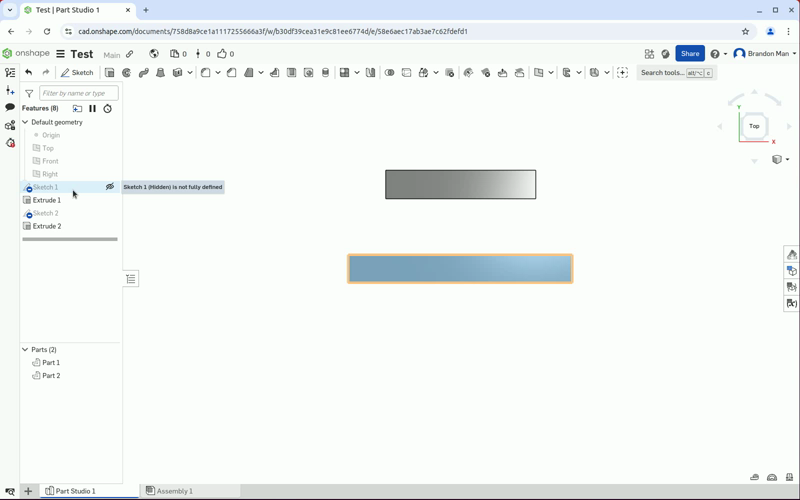
click(73, 189)
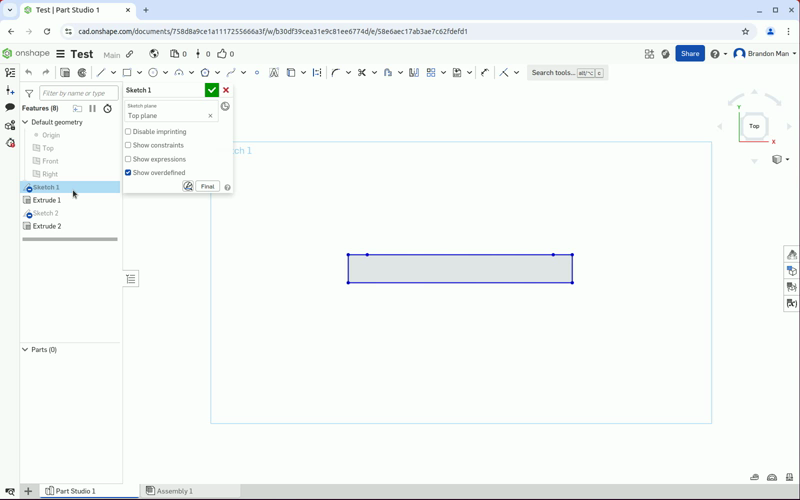
mouse_move(229, 92)
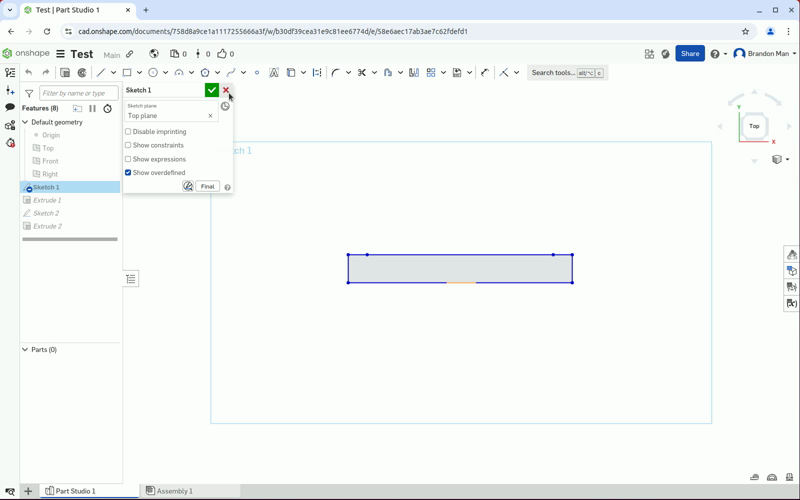
click(229, 92)
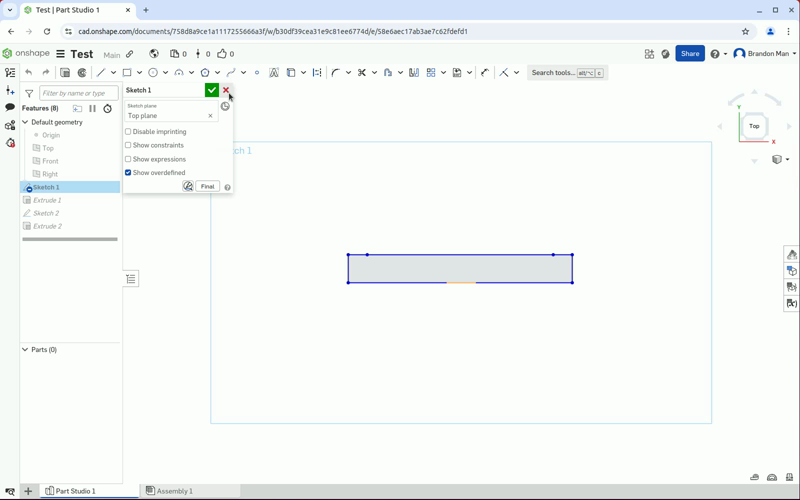
key(shift+s)
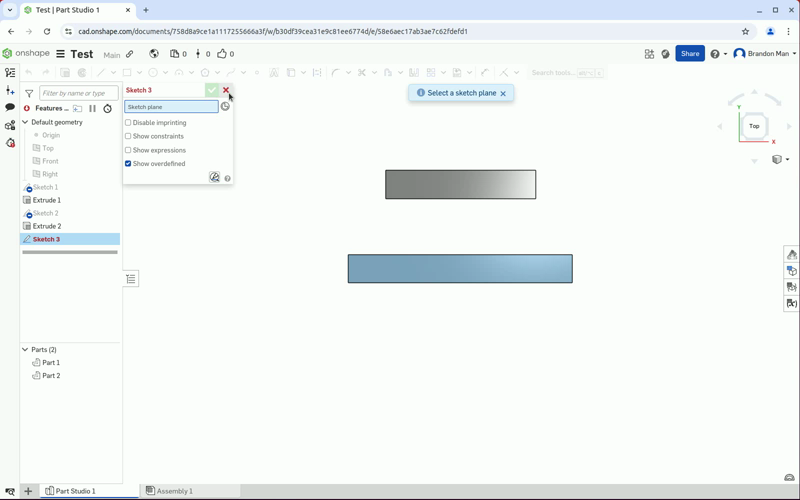
mouse_move(73, 150)
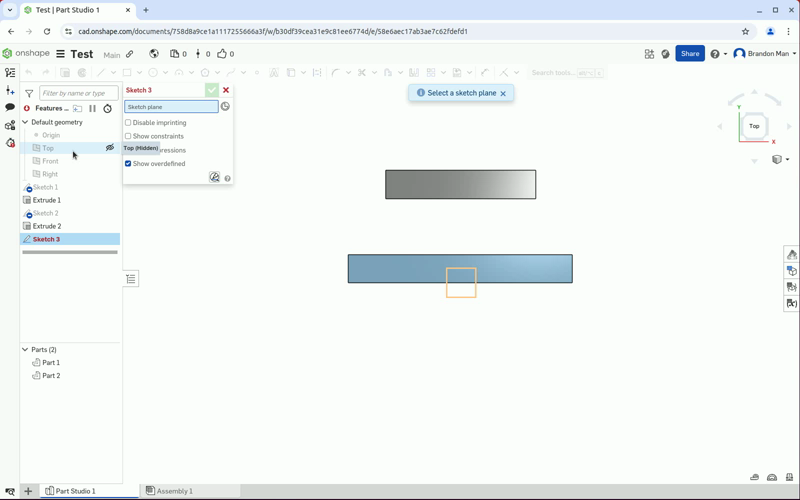
click(73, 150)
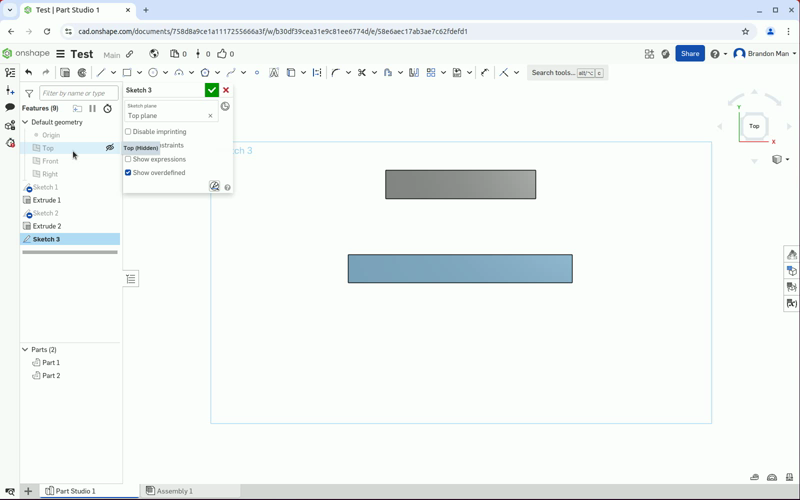
mouse_move(73, 352)
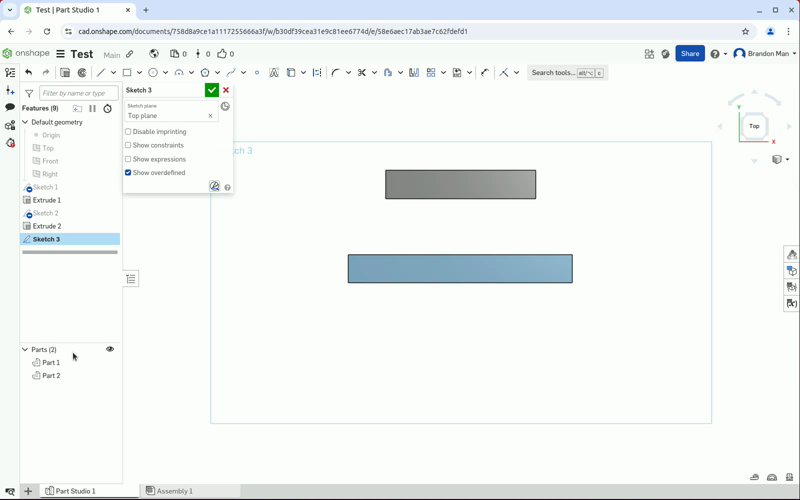
key(y)
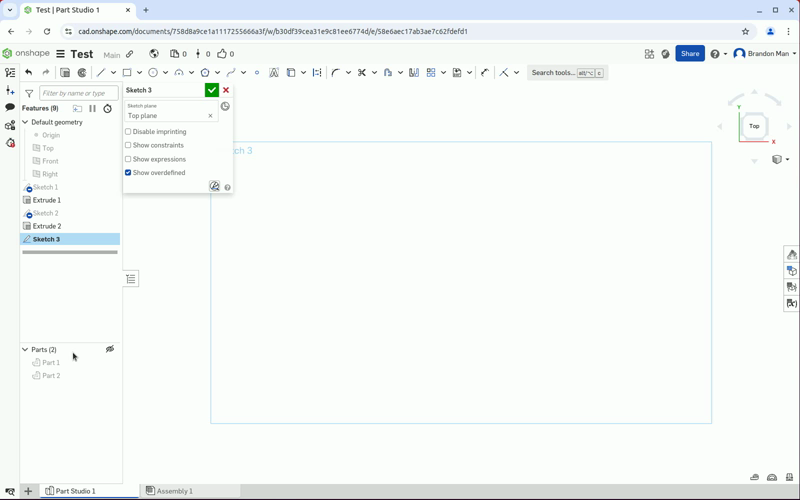
key(l)
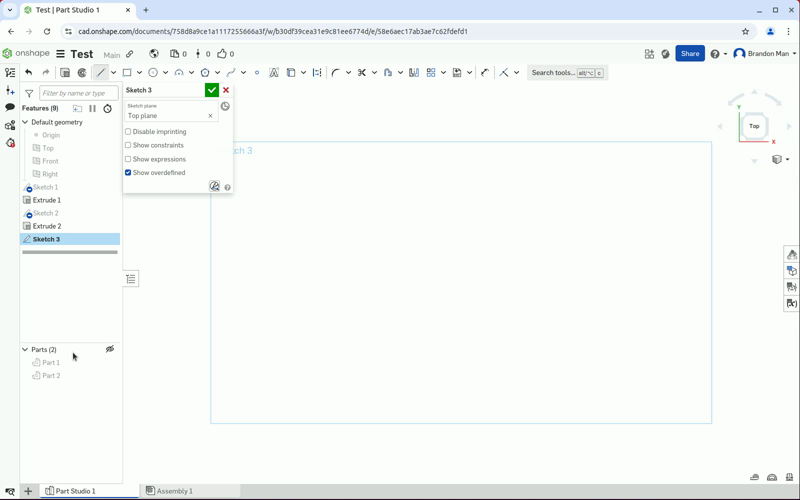
key_down(shift)
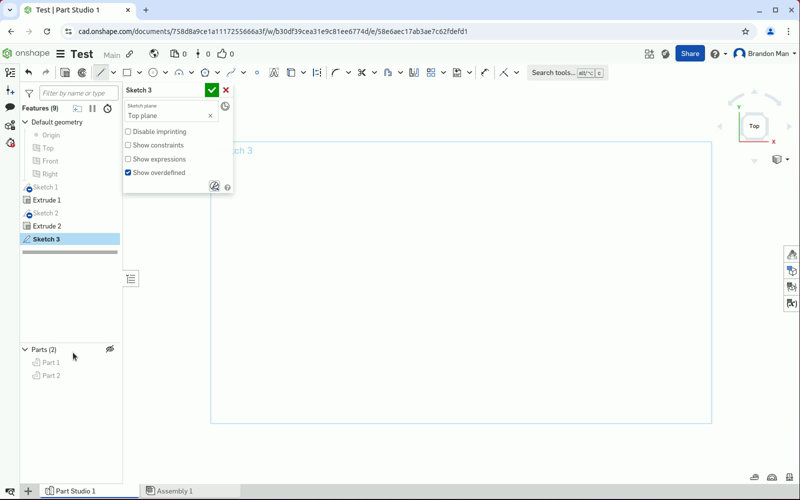
mouse_move(366, 254)
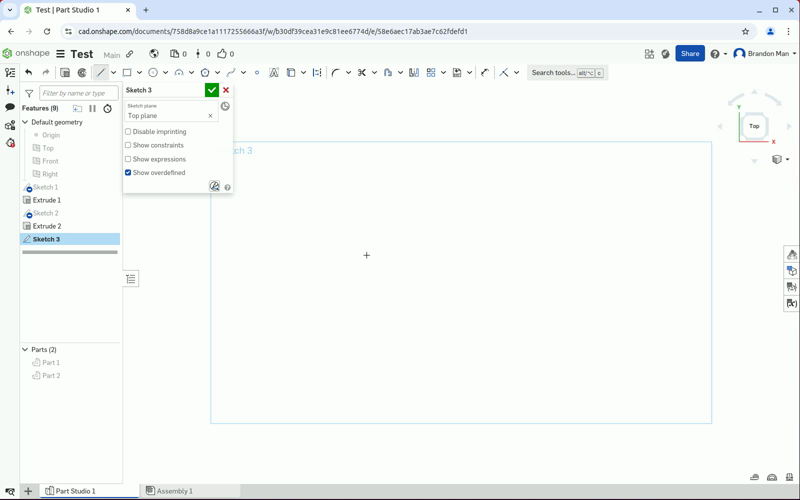
click(366, 254)
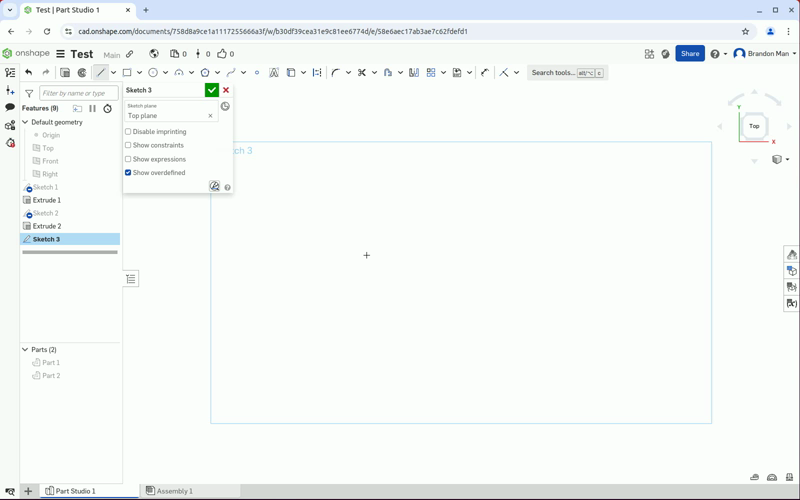
key_up(shift)
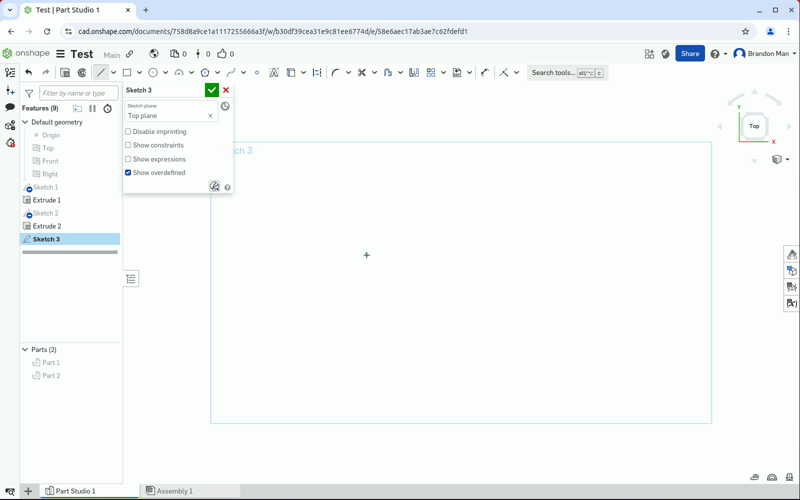
key_down(shift)
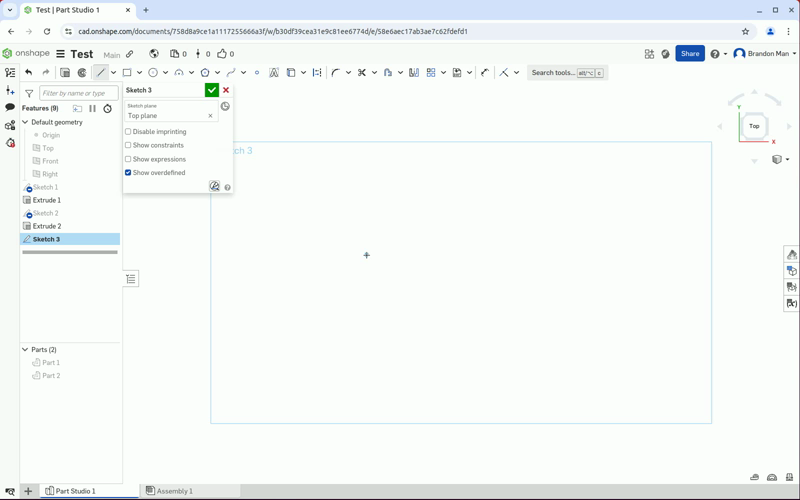
mouse_move(553, 254)
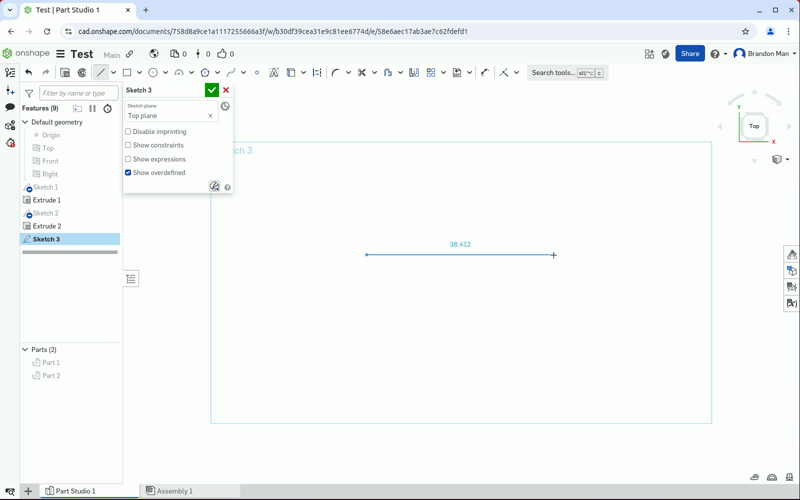
click(553, 254)
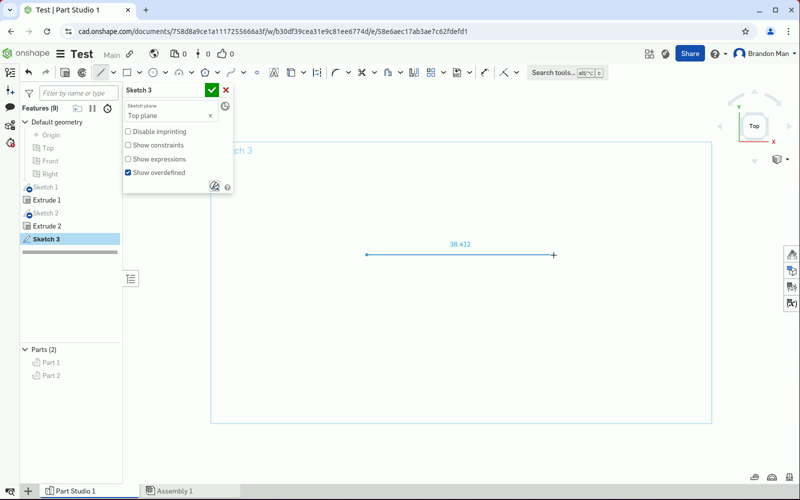
key_up(shift)
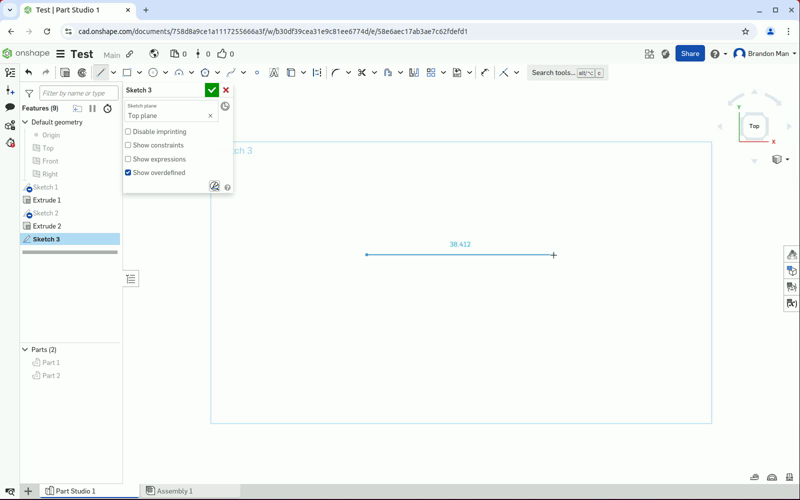
key_down(shift)
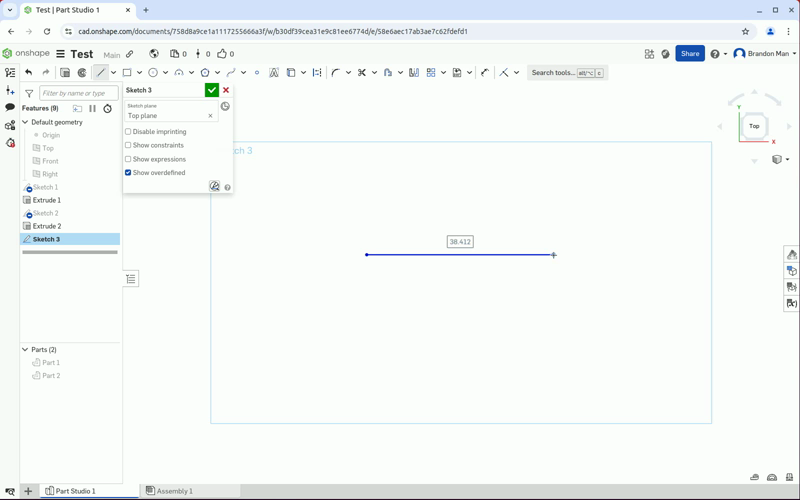
mouse_move(583, 254)
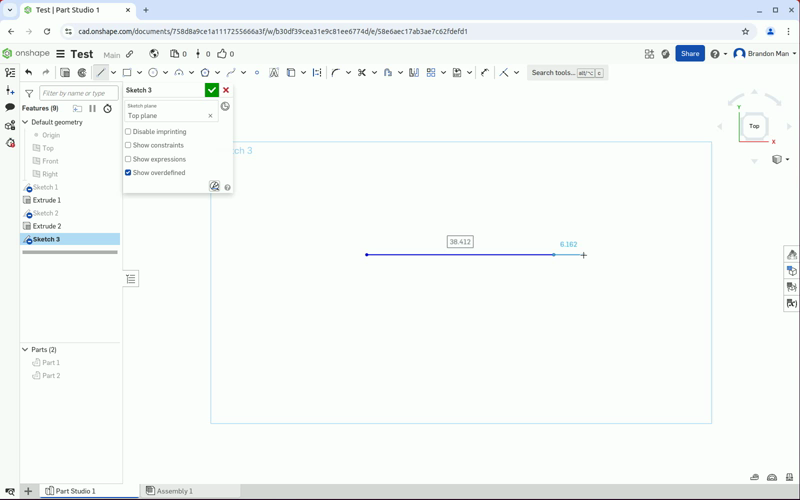
mouse_move(553, 227)
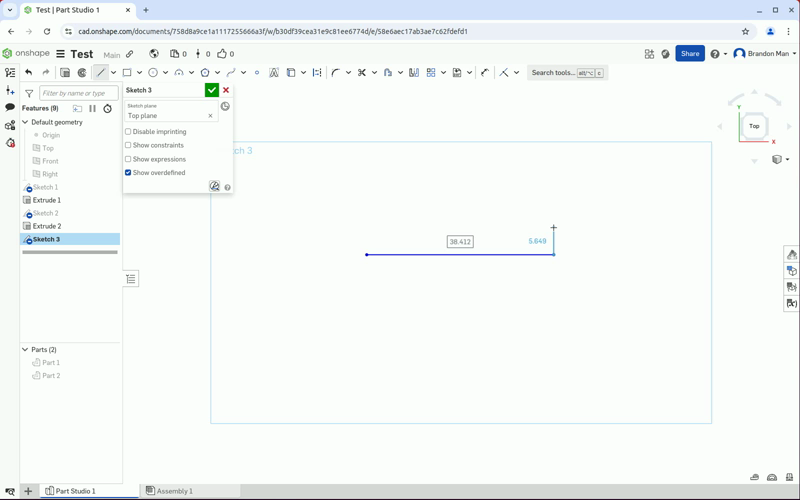
click(553, 227)
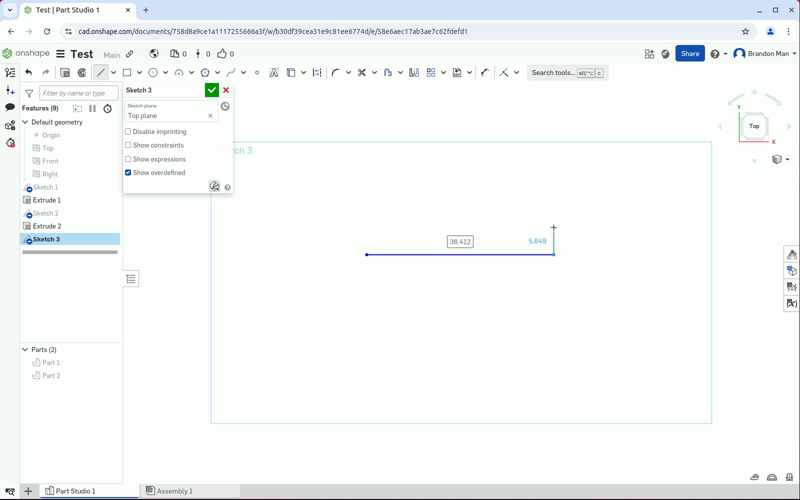
key_up(shift)
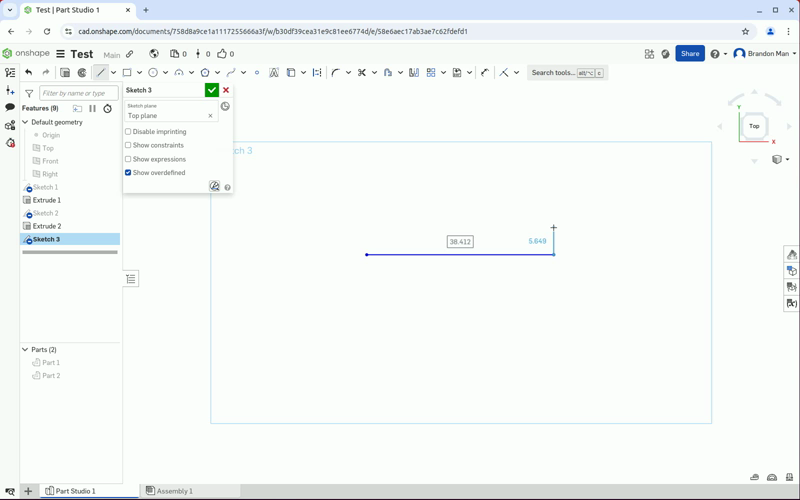
key_down(shift)
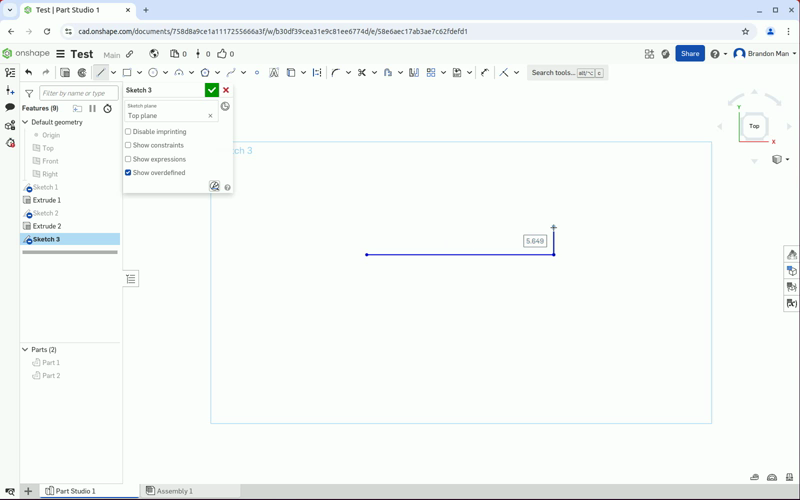
mouse_move(583, 227)
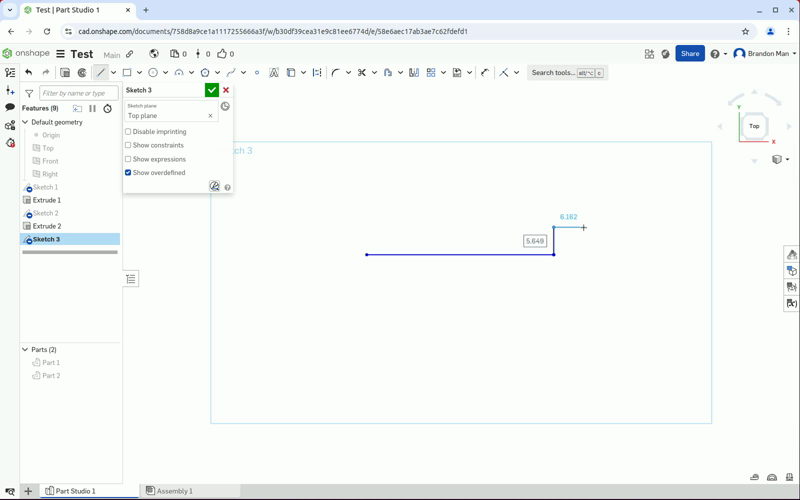
mouse_move(540, 227)
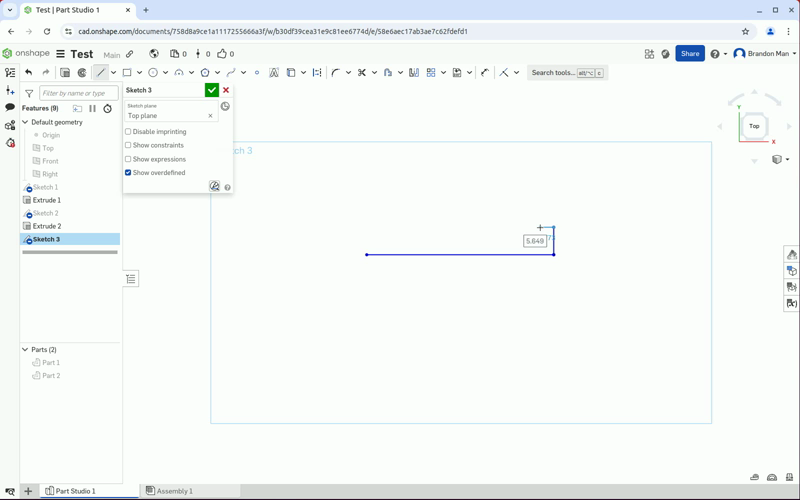
click(540, 227)
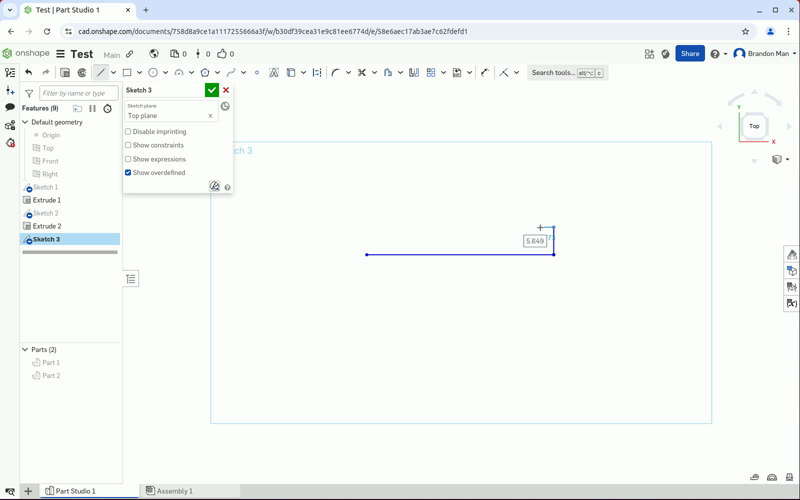
key_up(shift)
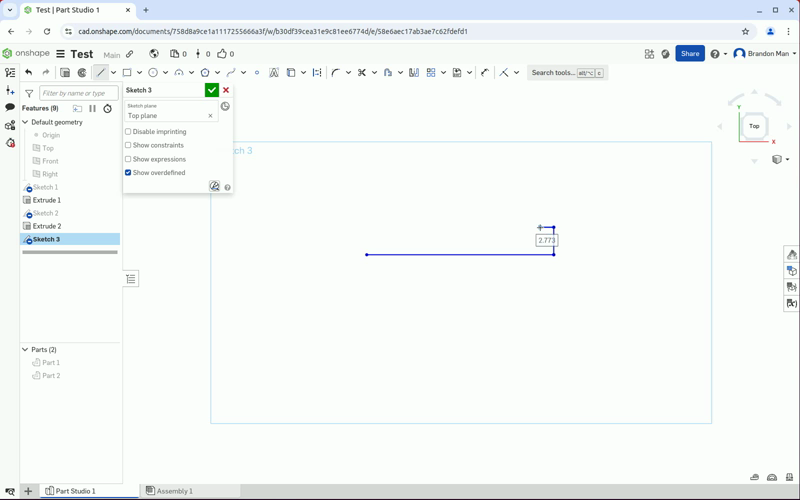
key_down(shift)
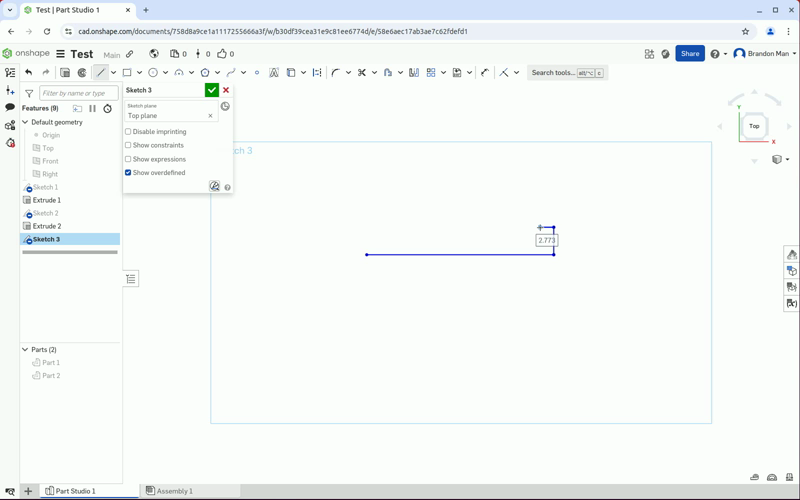
mouse_move(380, 227)
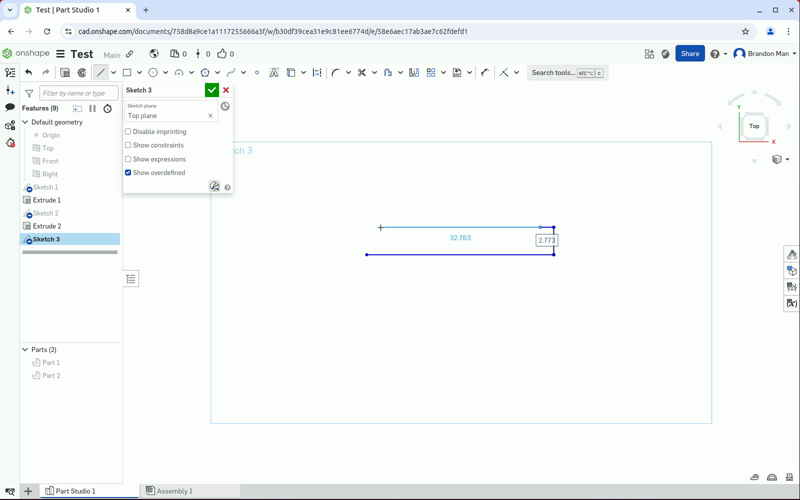
click(380, 227)
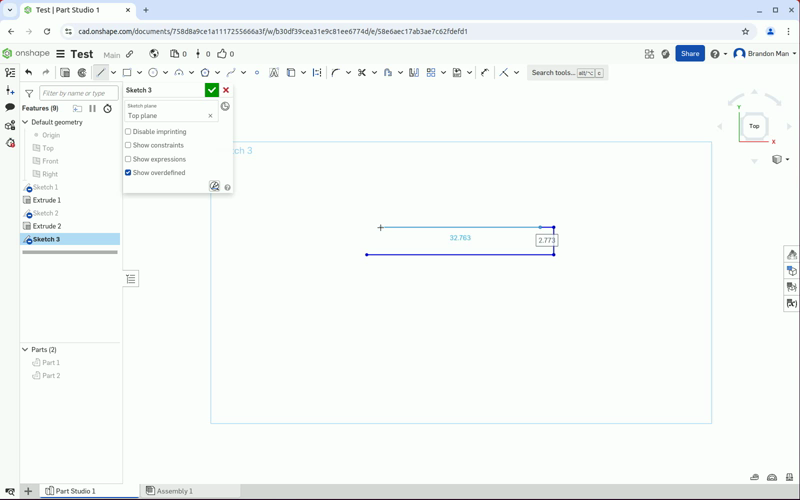
key_up(shift)
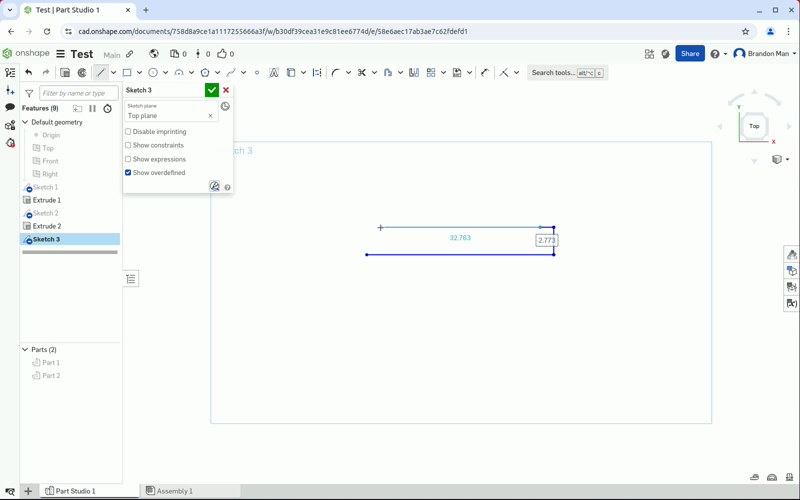
key_down(shift)
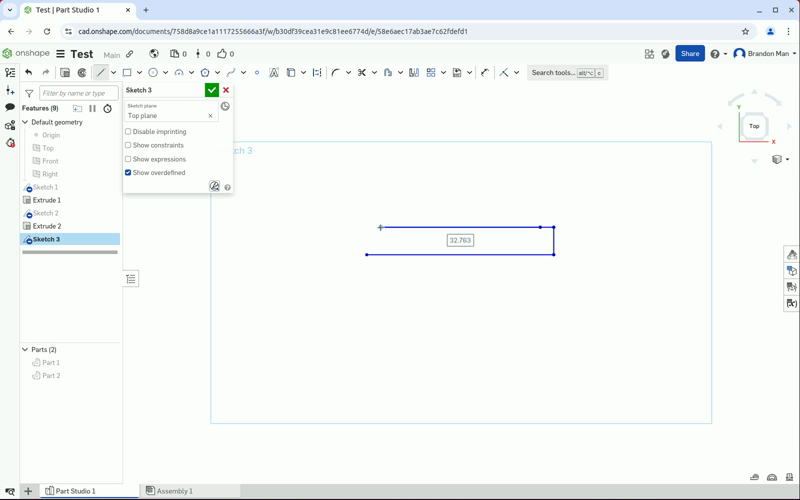
mouse_move(410, 227)
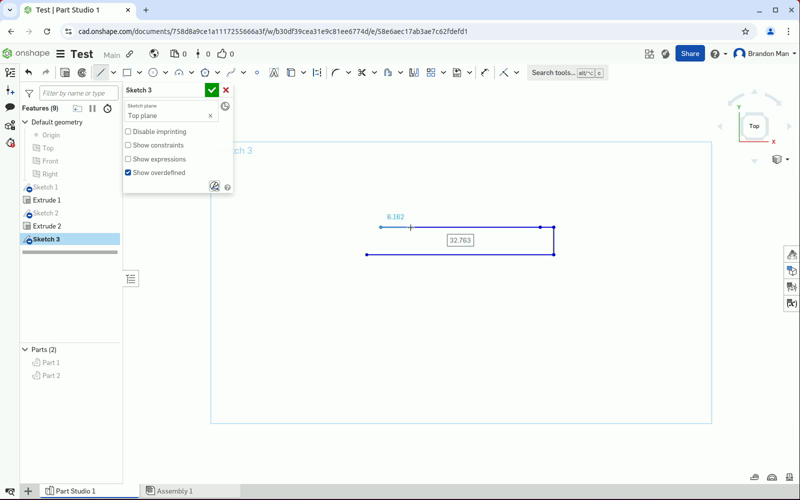
mouse_move(366, 227)
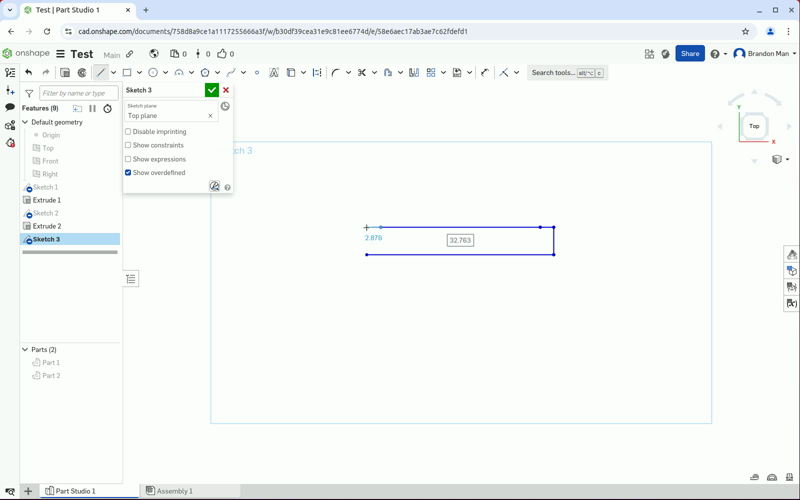
click(366, 227)
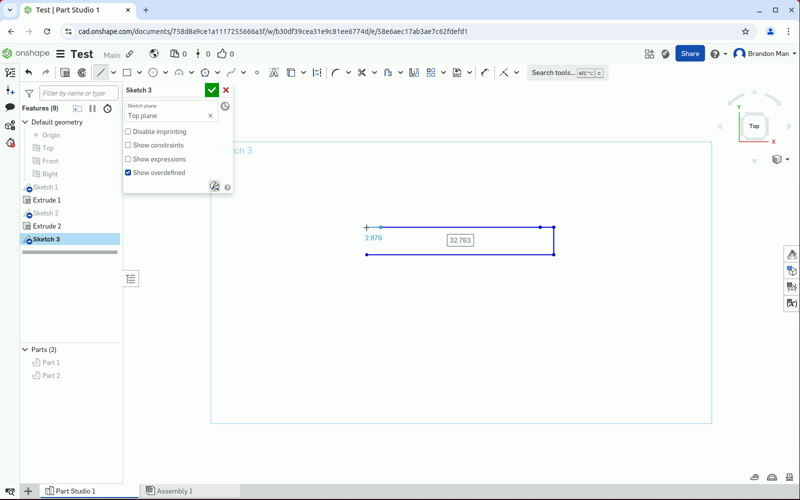
key_up(shift)
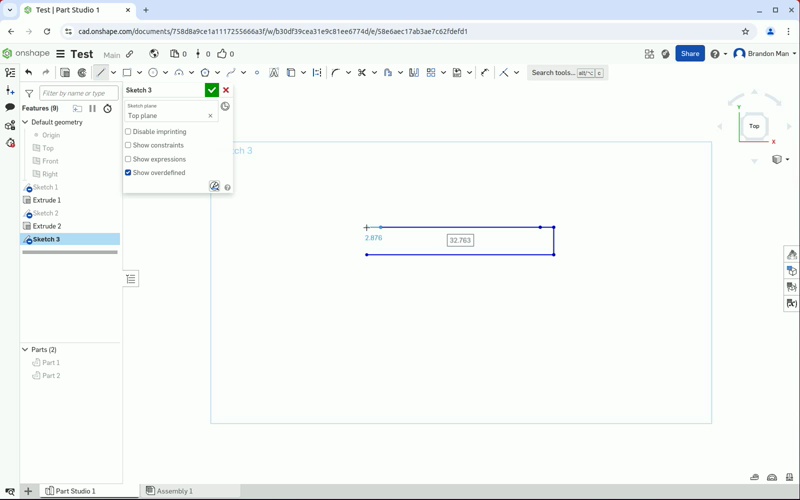
mouse_move(396, 227)
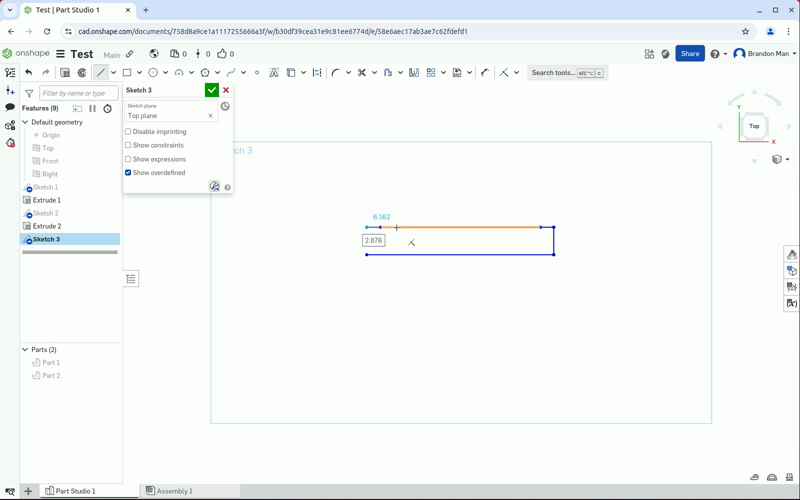
key_down(shift)
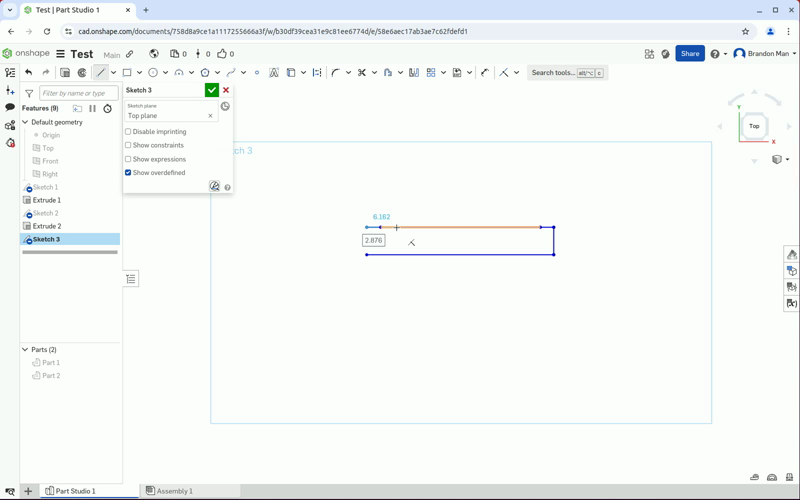
mouse_move(366, 254)
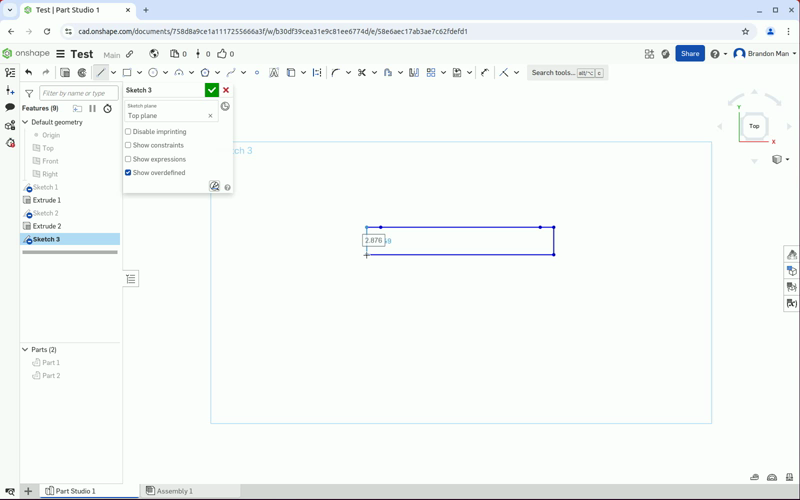
key_up(shift)
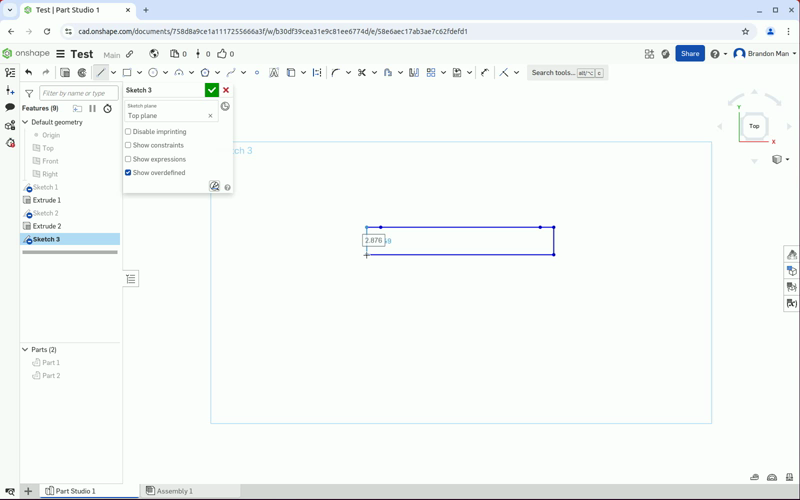
click(366, 254)
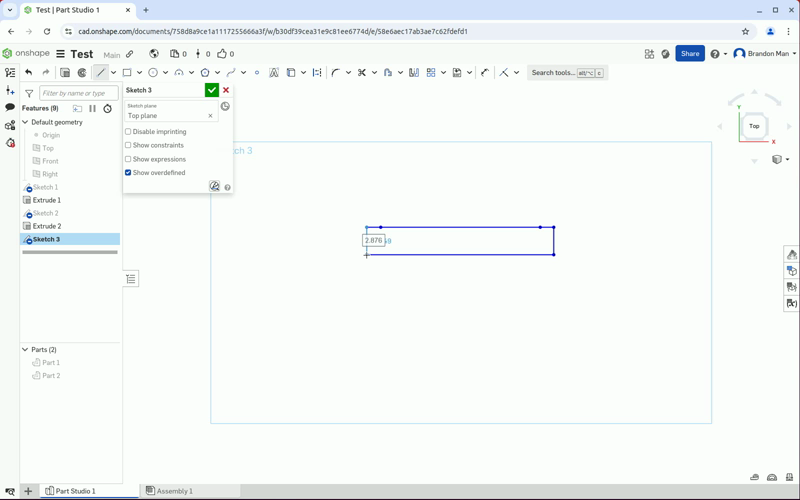
key(esc)
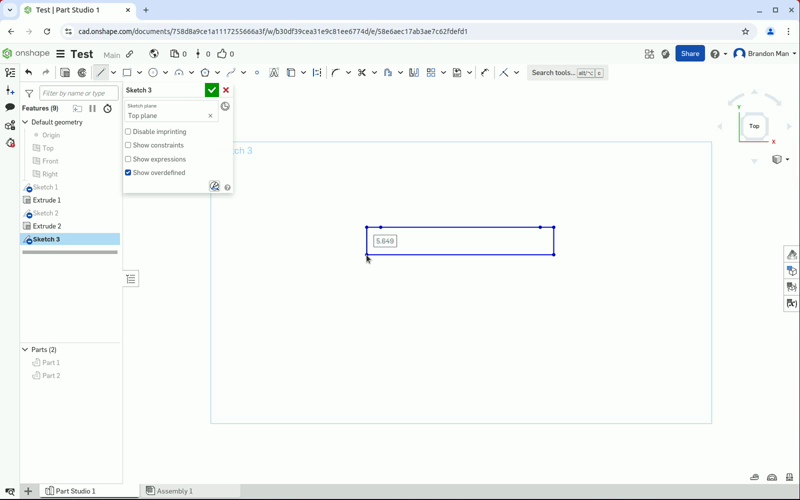
mouse_move(506, 250)
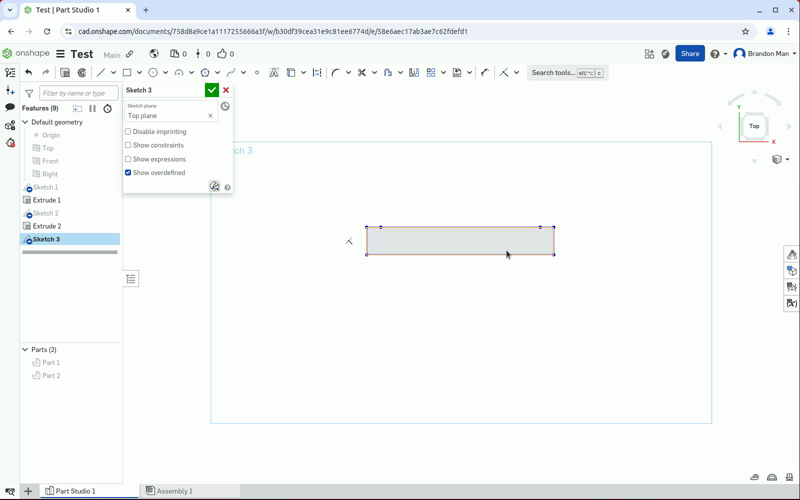
click(506, 250)
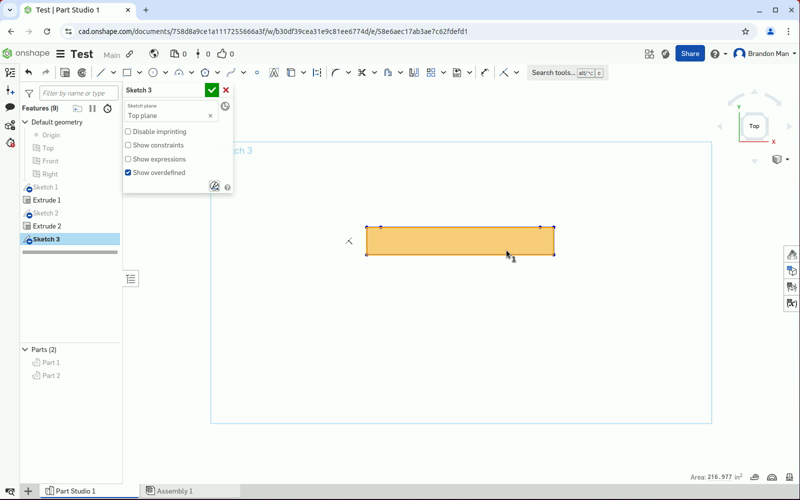
mouse_move(73, 352)
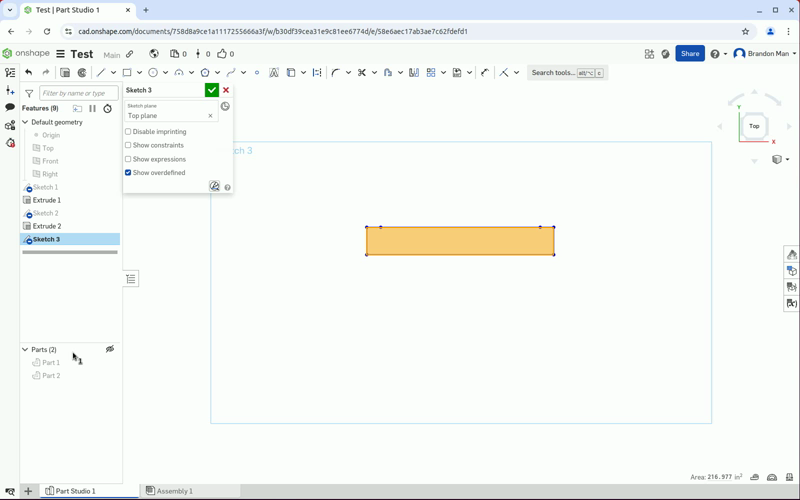
key(shift+y)
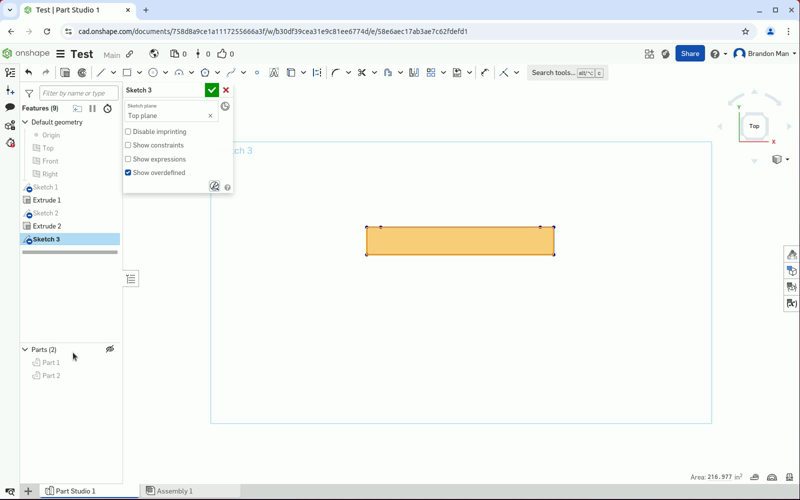
key(shift+e)
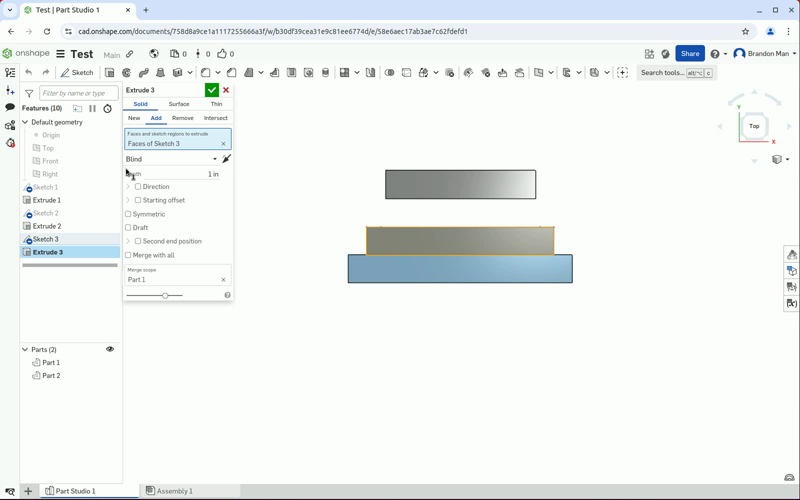
mouse_move(143, 106)
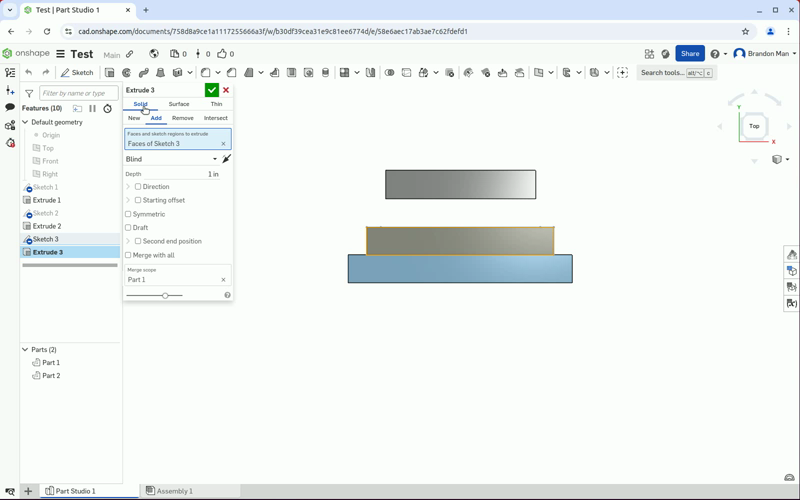
click(143, 106)
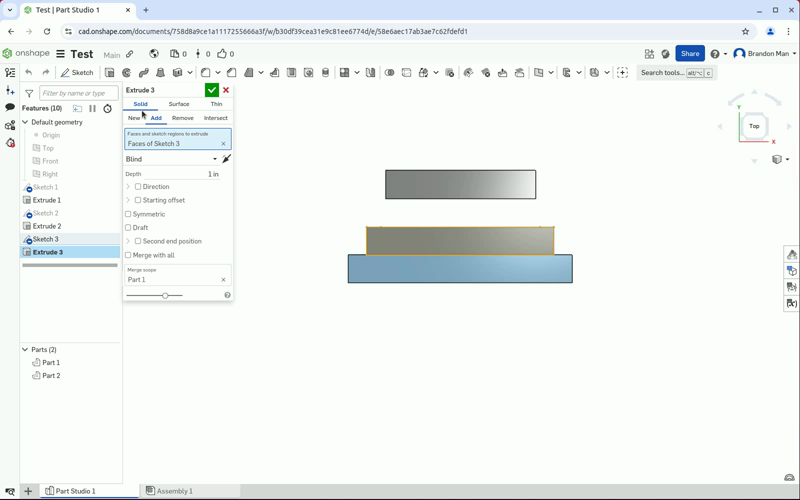
mouse_move(137, 120)
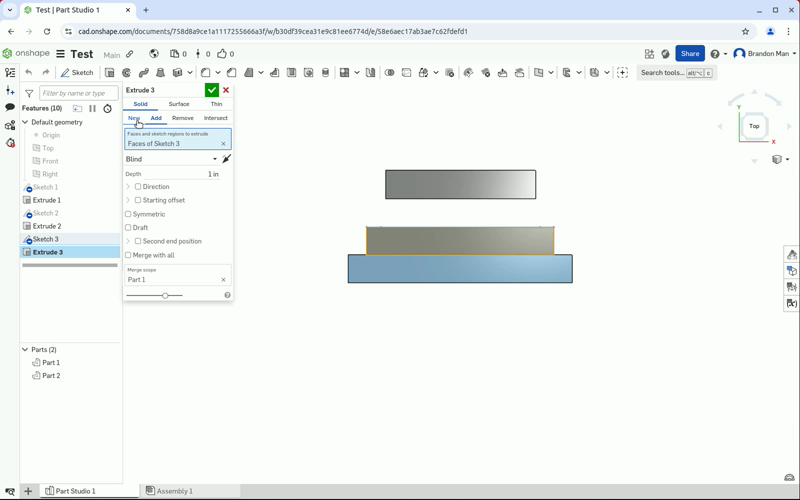
click(137, 120)
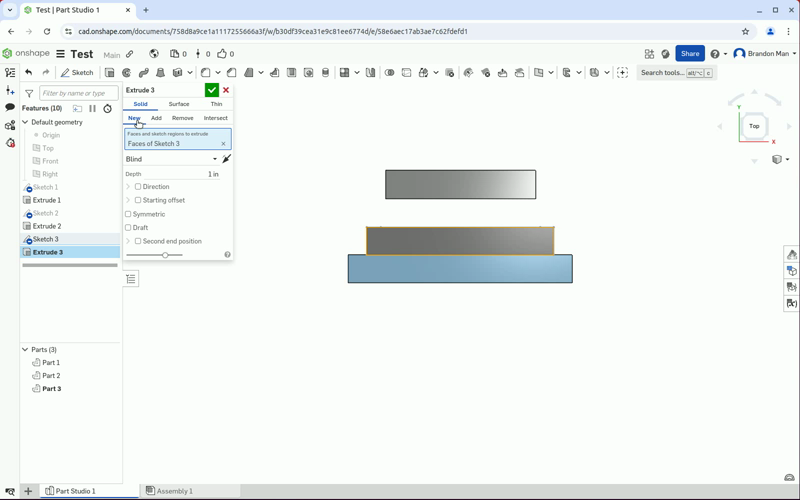
key(tab, 4)
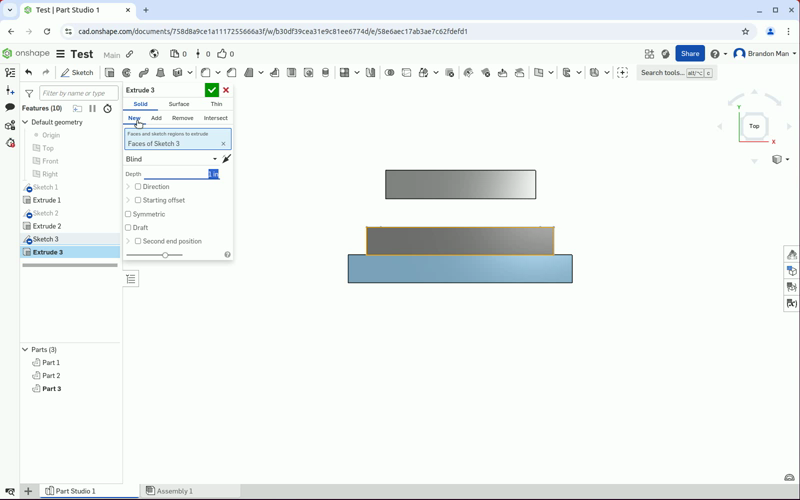
text(3.851)
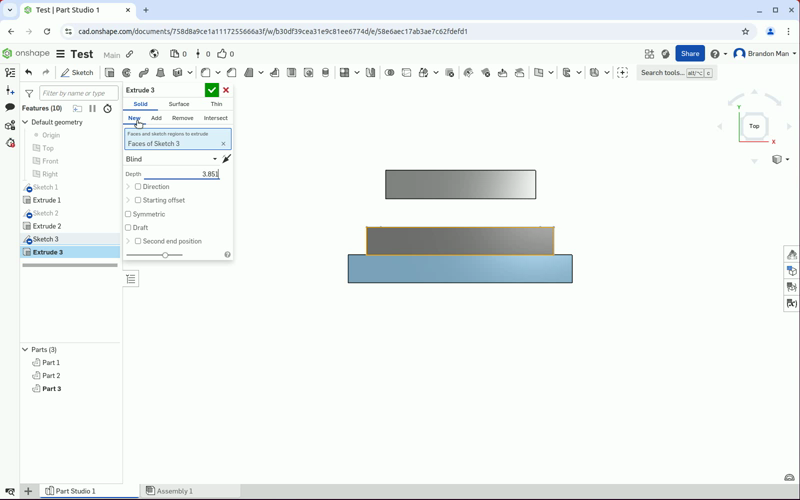
key(enter)
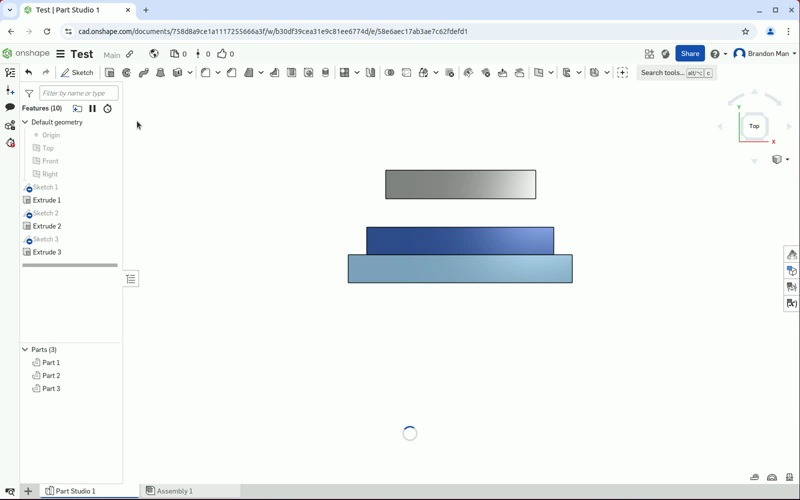
key(shift+h)
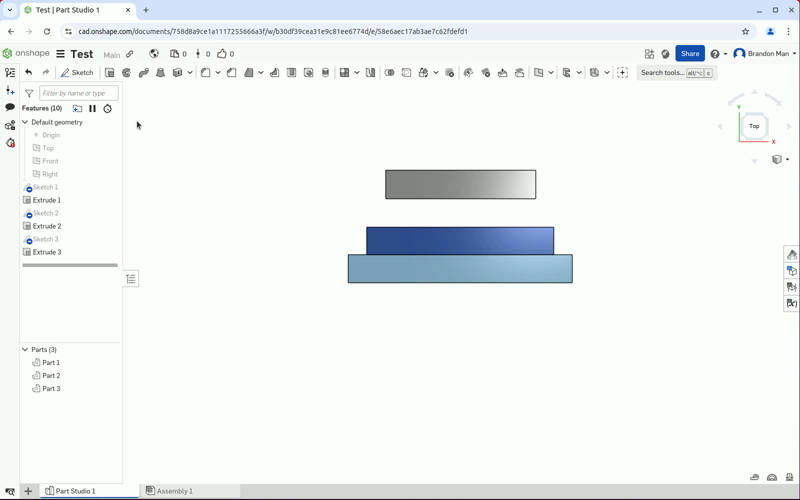
key(shift+h)
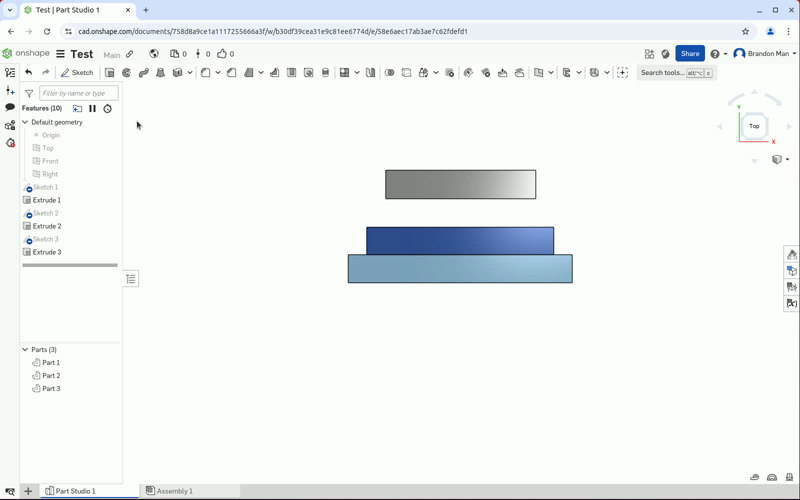
mouse_move(73, 189)
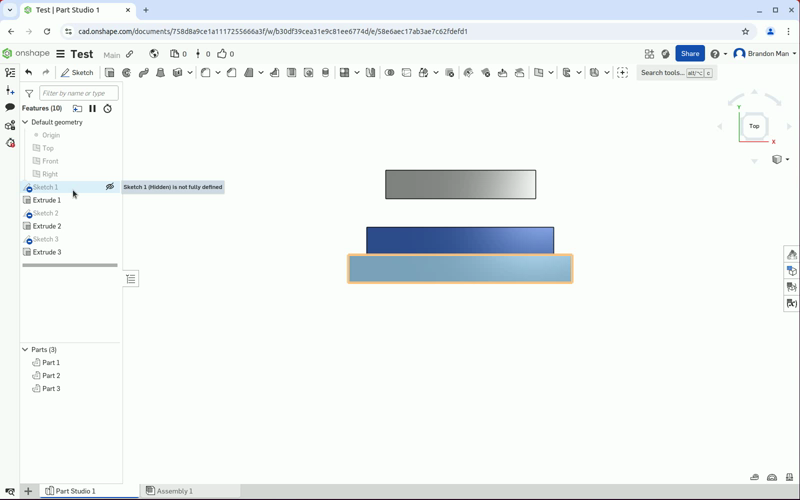
click(73, 189)
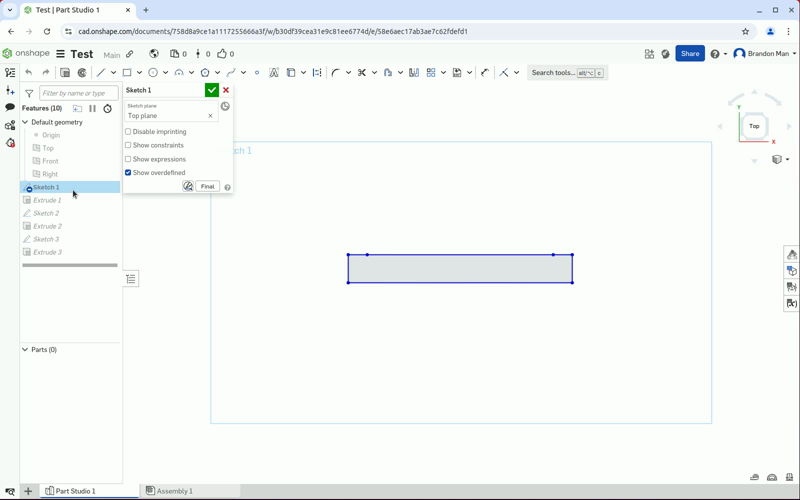
mouse_move(229, 92)
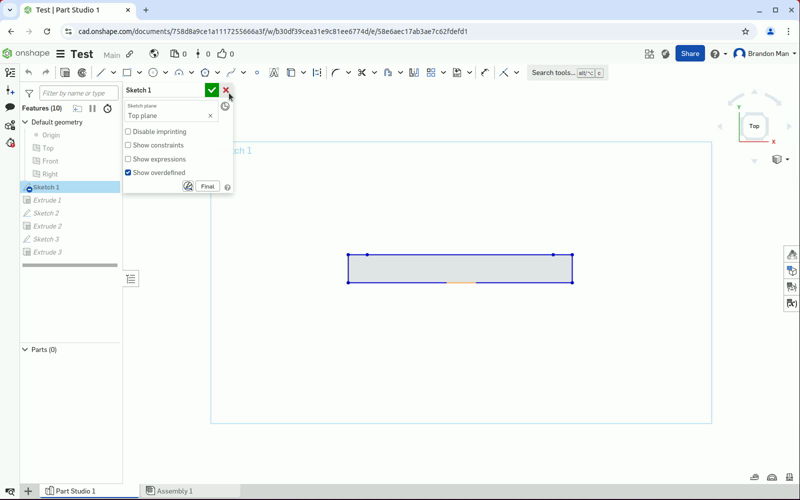
click(229, 92)
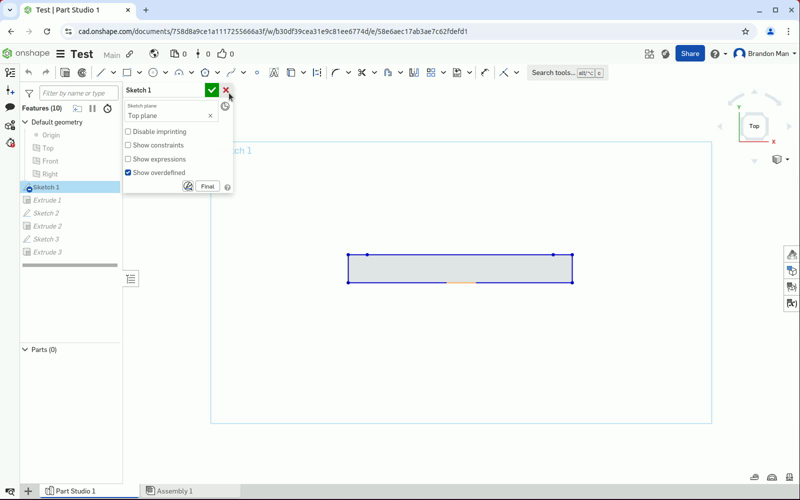
key(shift+s)
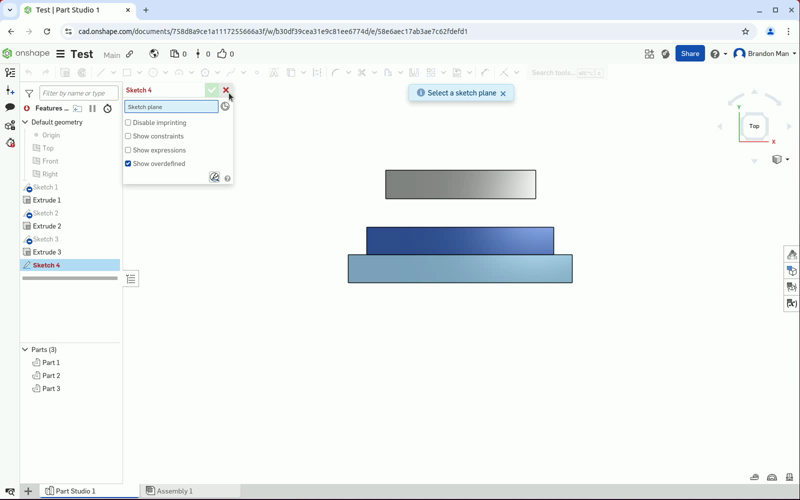
mouse_move(73, 150)
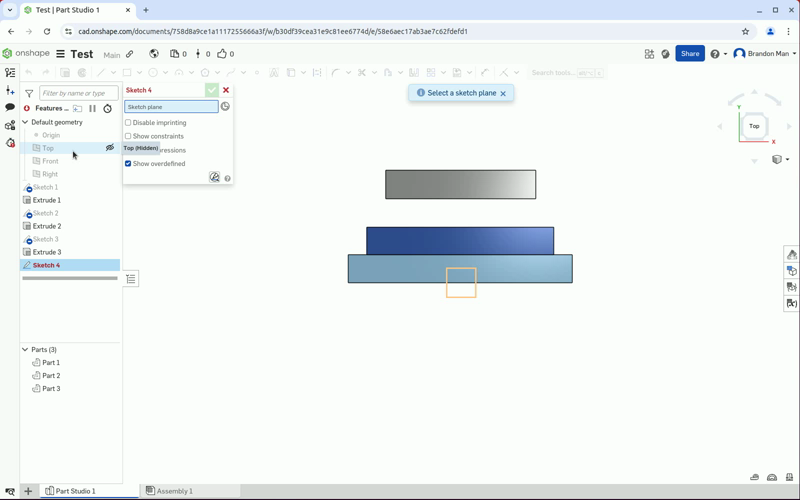
click(73, 150)
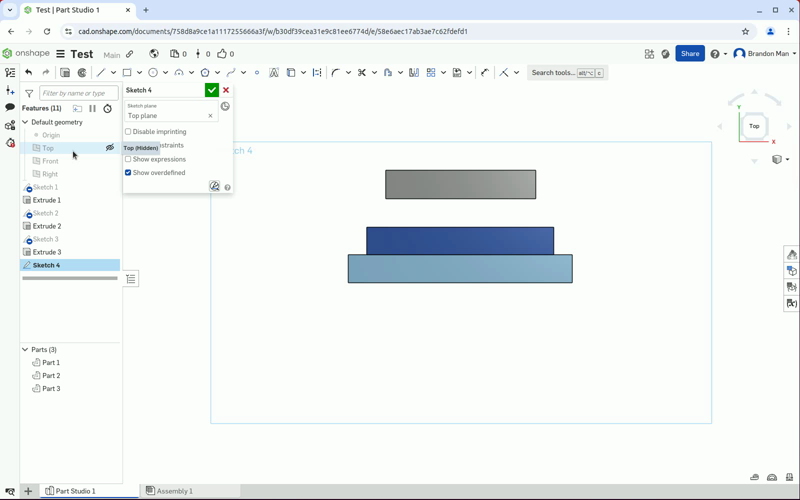
mouse_move(73, 352)
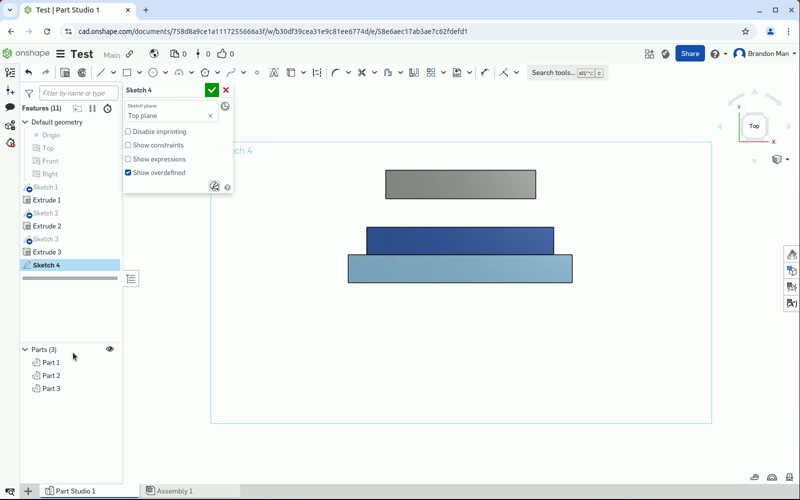
key(y)
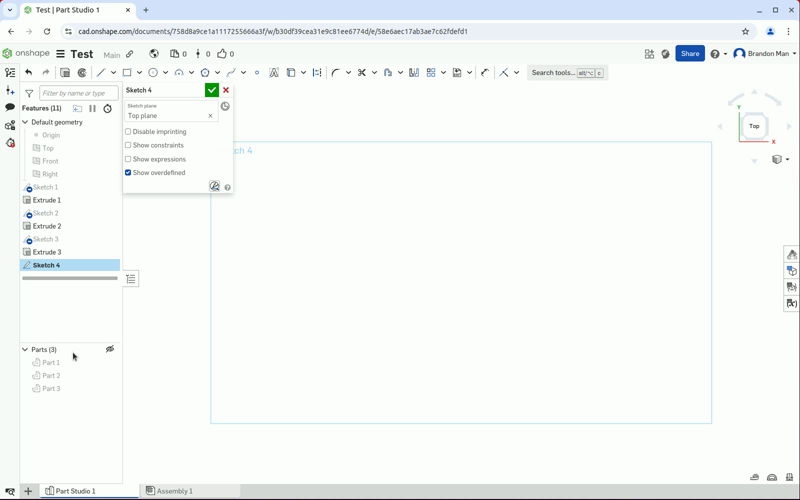
key(l)
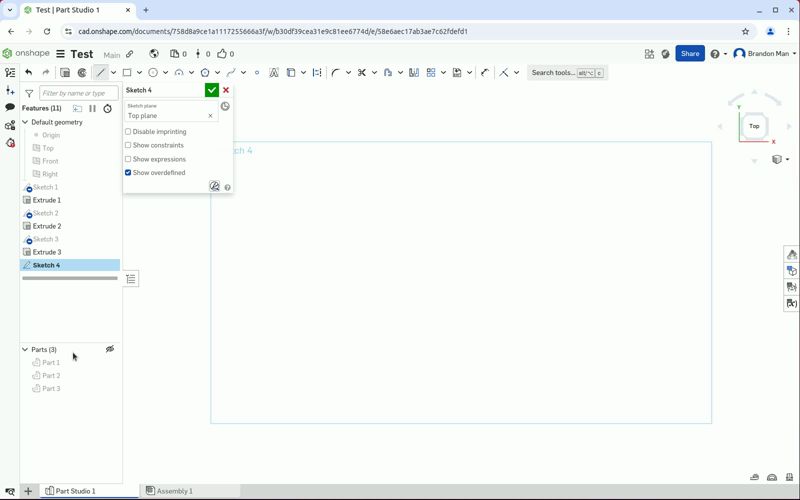
key_down(shift)
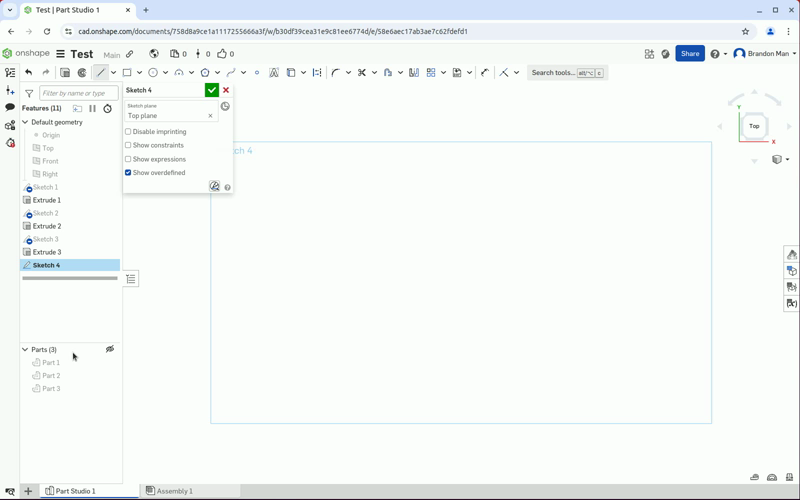
mouse_move(379, 226)
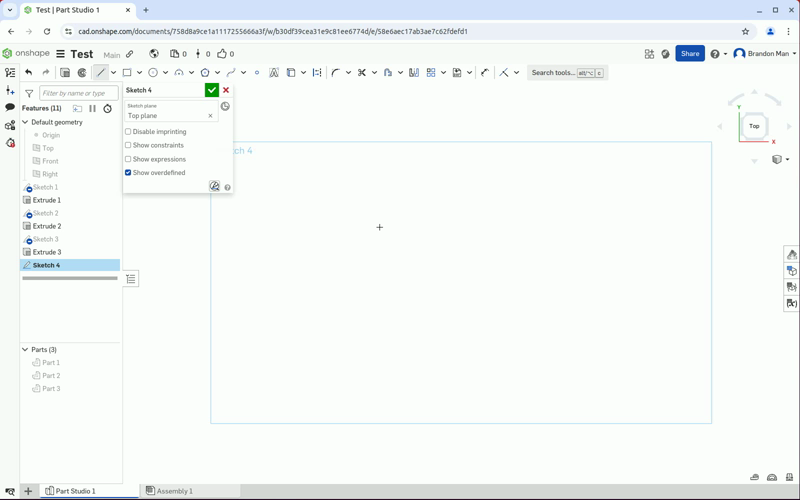
click(379, 226)
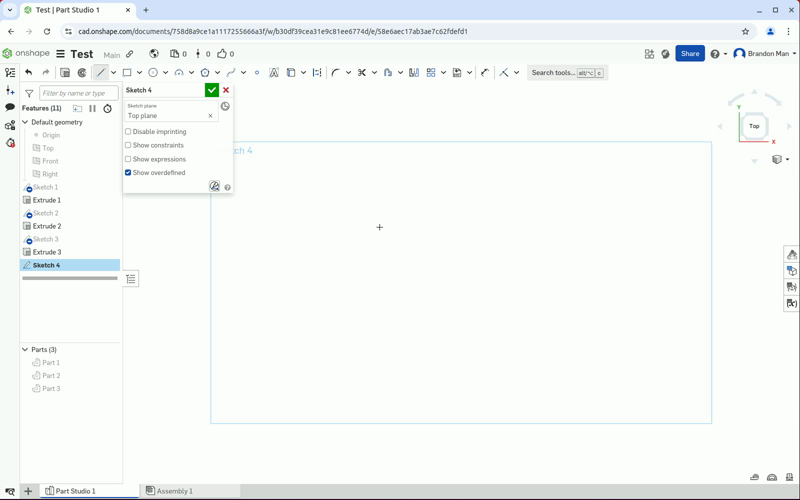
key_up(shift)
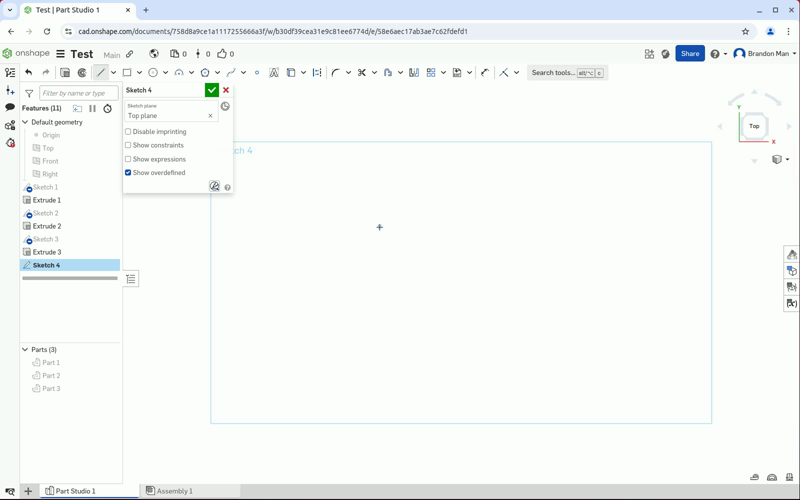
key_down(shift)
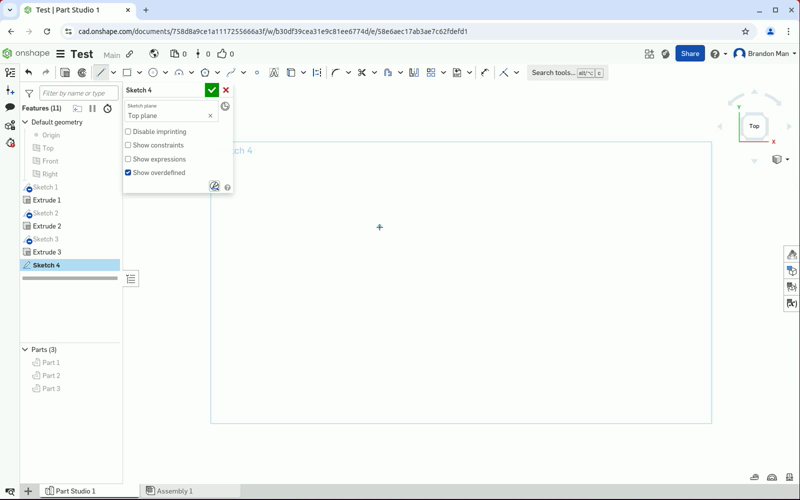
mouse_move(541, 226)
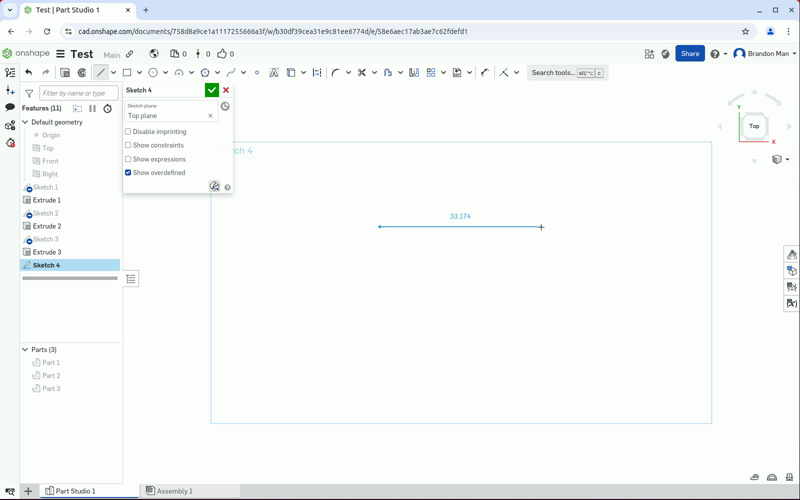
click(541, 226)
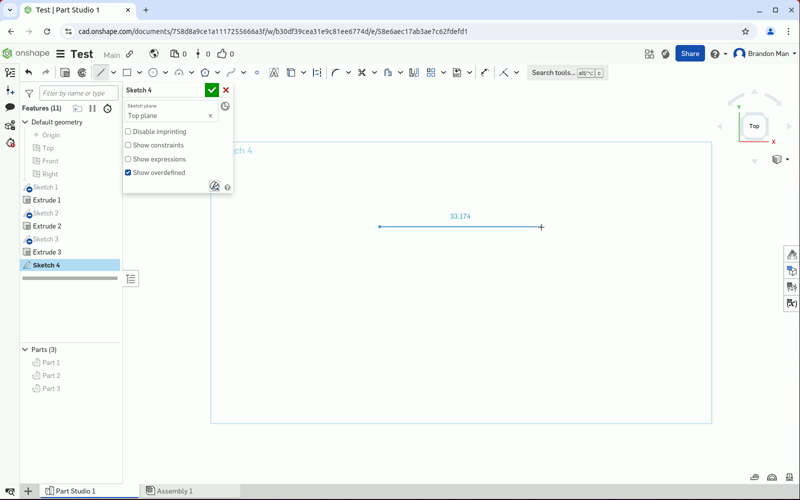
key_up(shift)
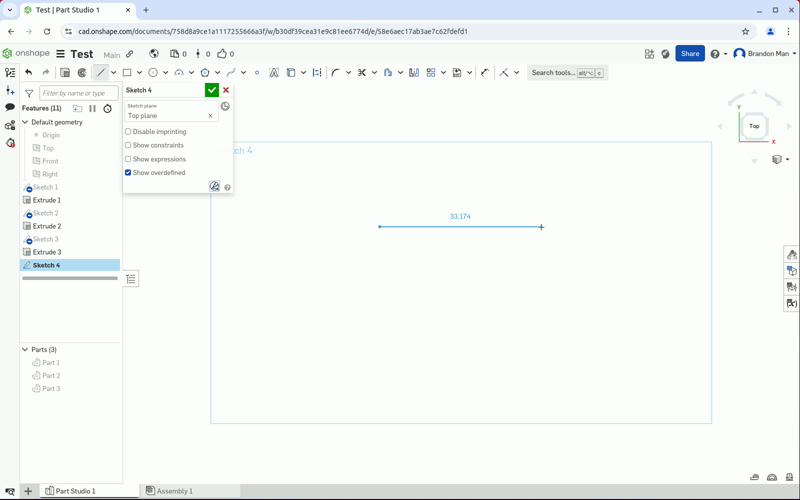
key_down(shift)
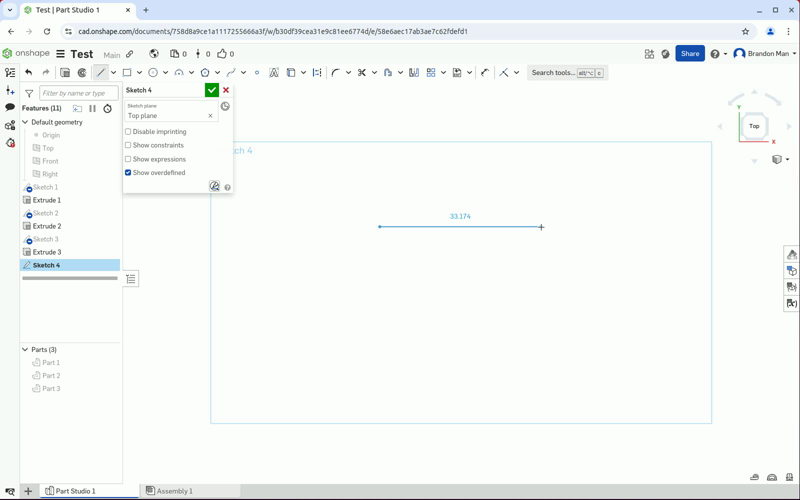
mouse_move(571, 226)
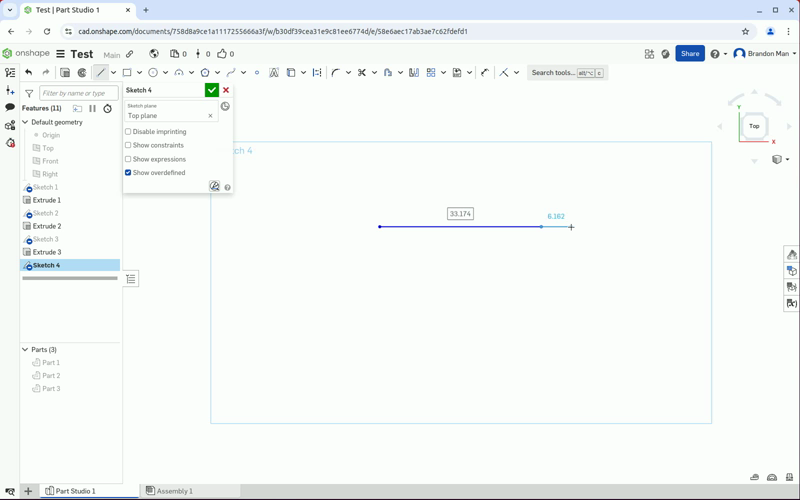
mouse_move(541, 197)
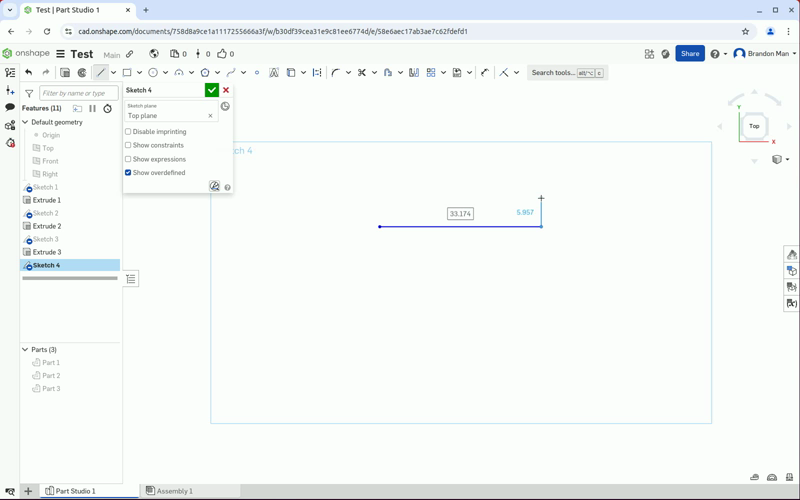
click(541, 197)
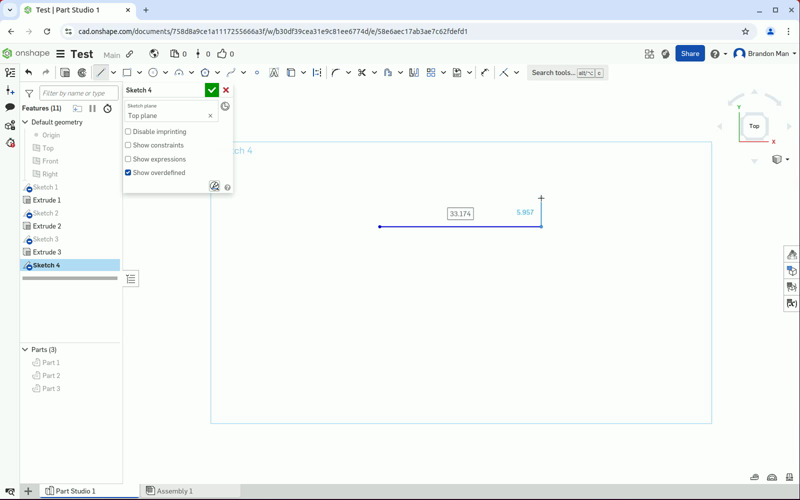
key_up(shift)
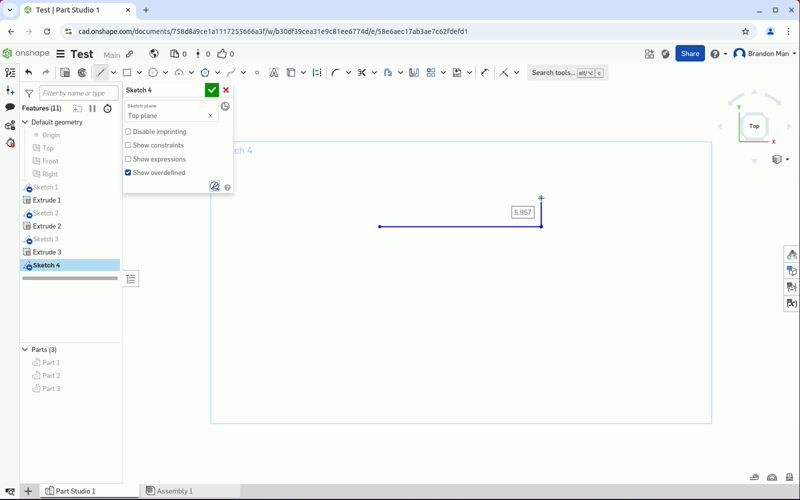
key_down(shift)
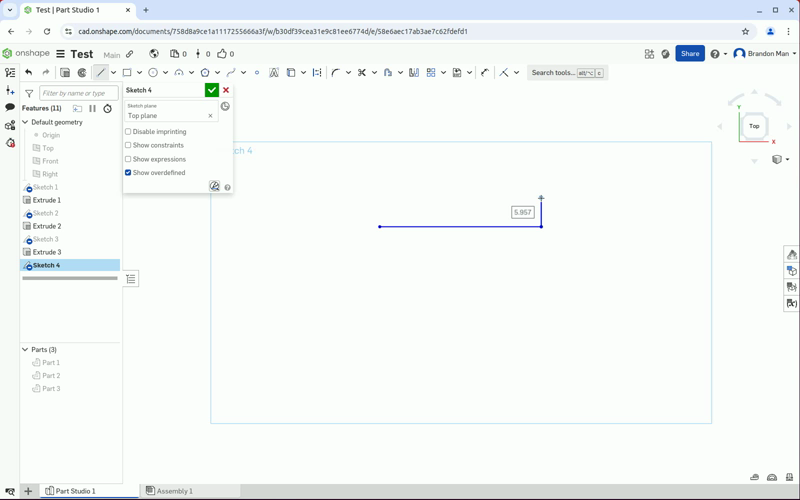
mouse_move(571, 197)
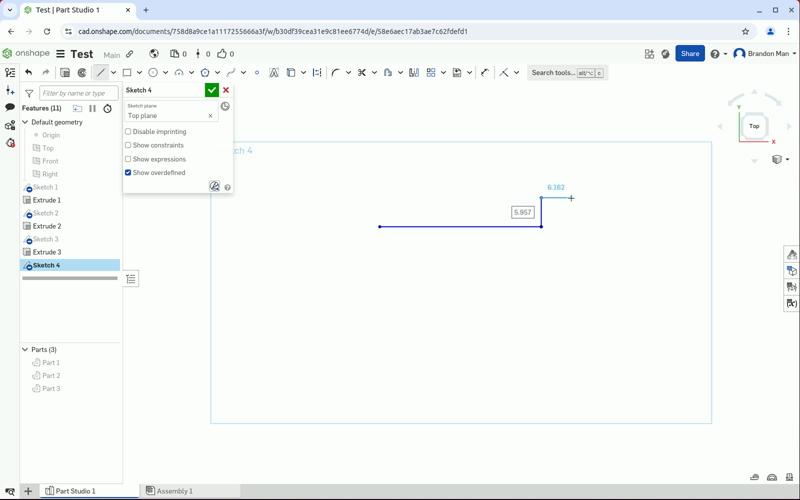
mouse_move(536, 197)
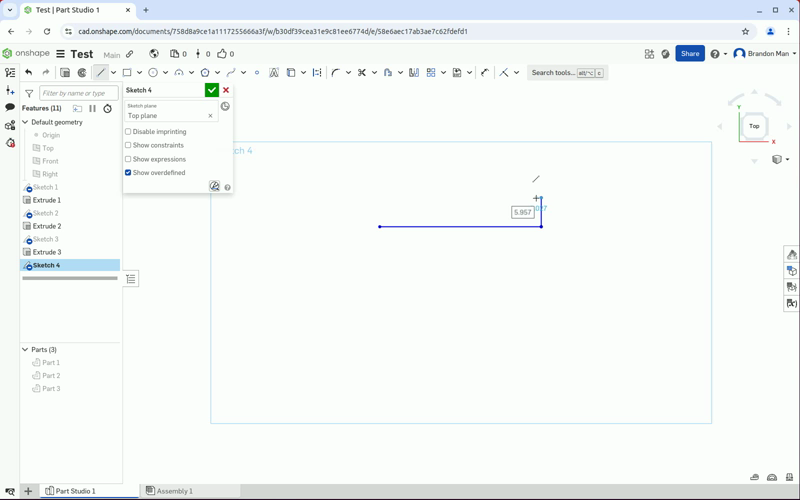
scroll(6)
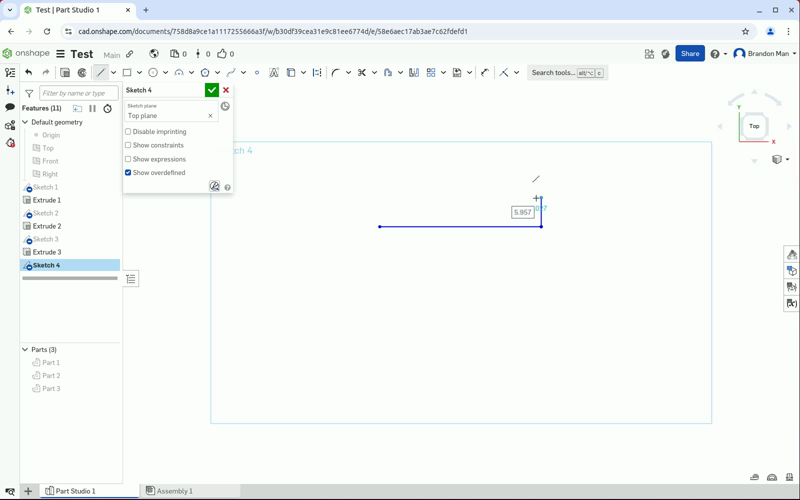
scroll(6)
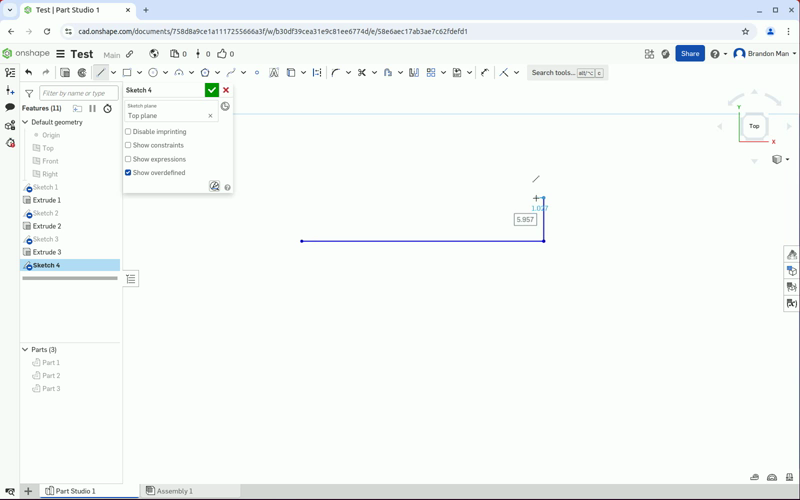
scroll(6)
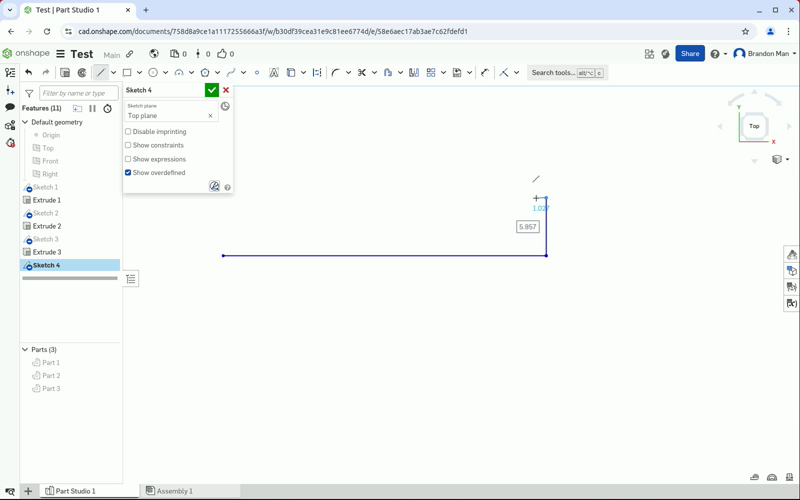
scroll(6)
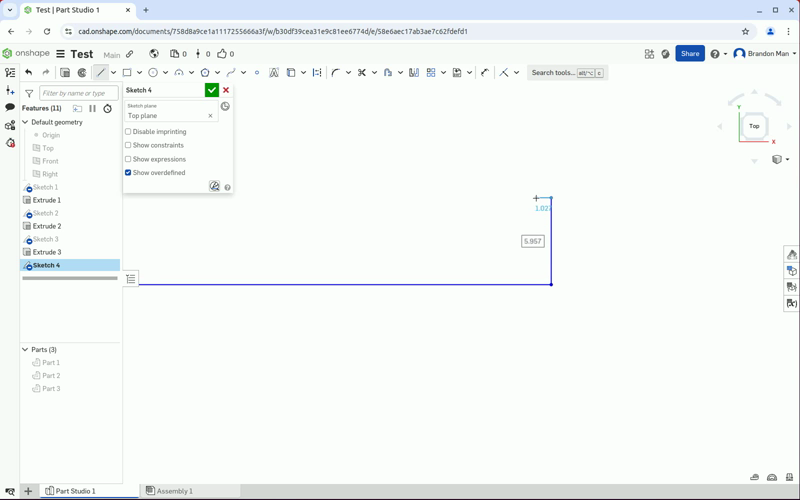
scroll(6)
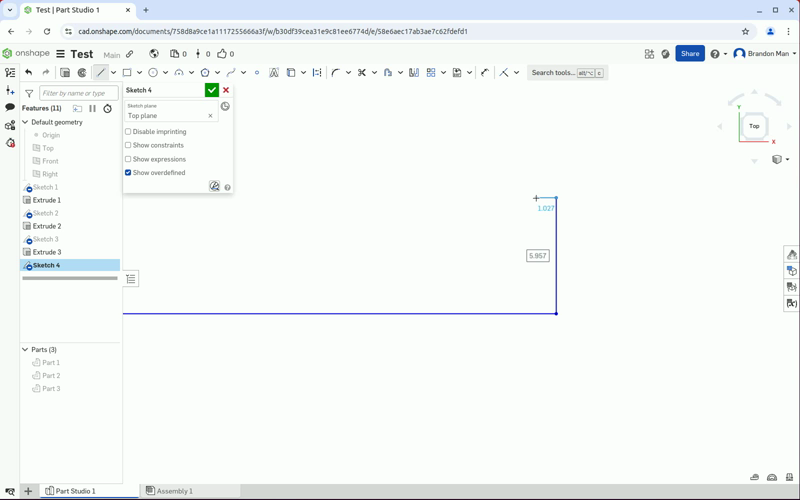
scroll(6)
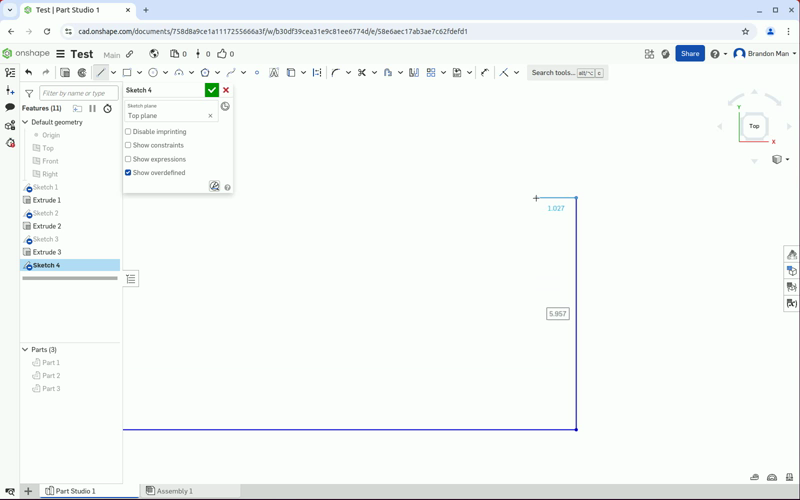
scroll(6)
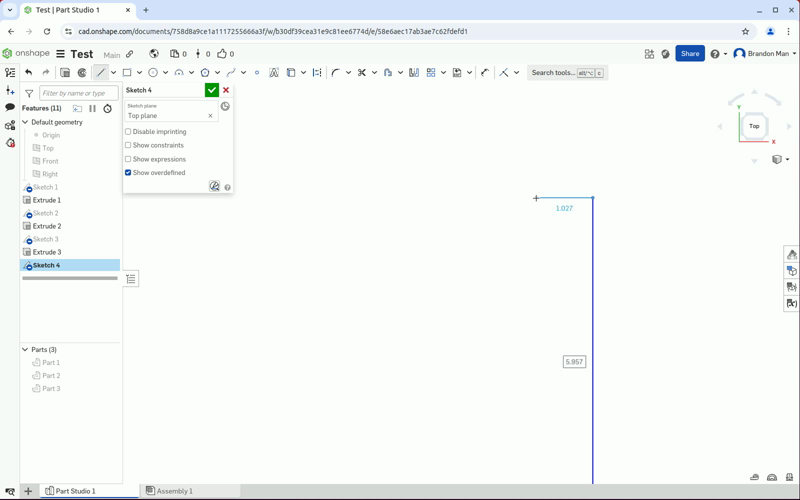
click(536, 197)
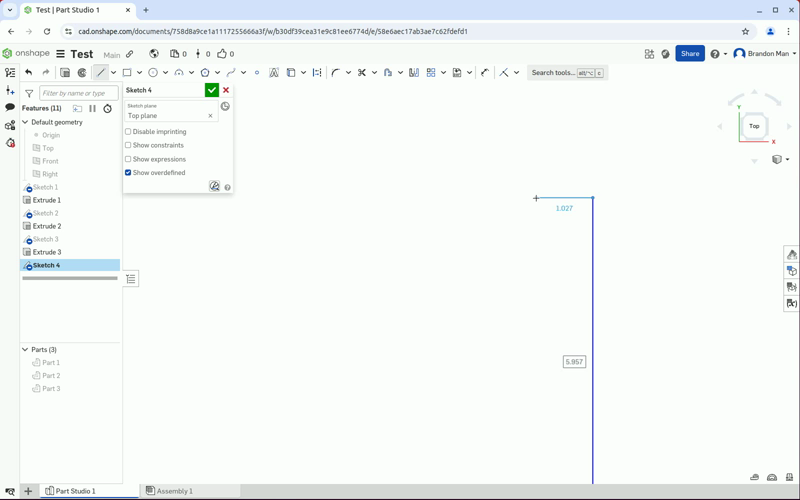
scroll(-6)
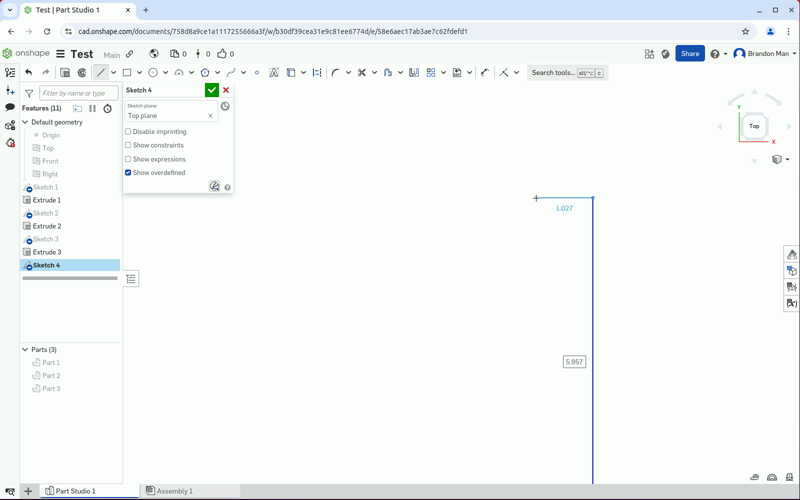
scroll(-6)
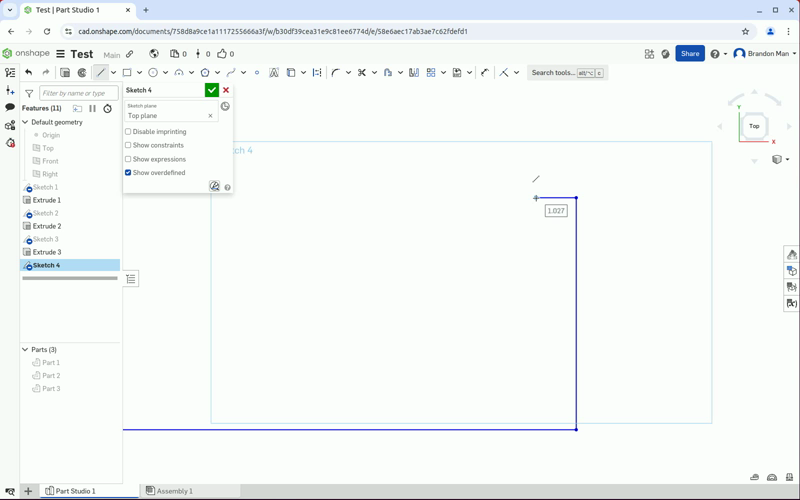
scroll(-6)
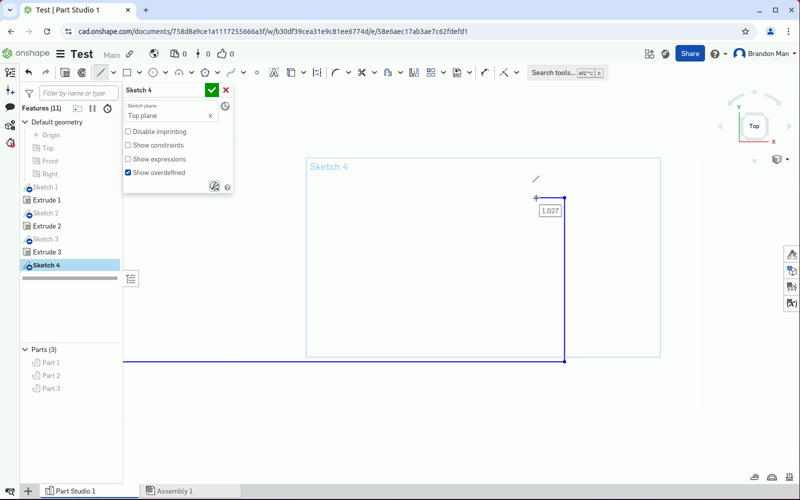
scroll(-6)
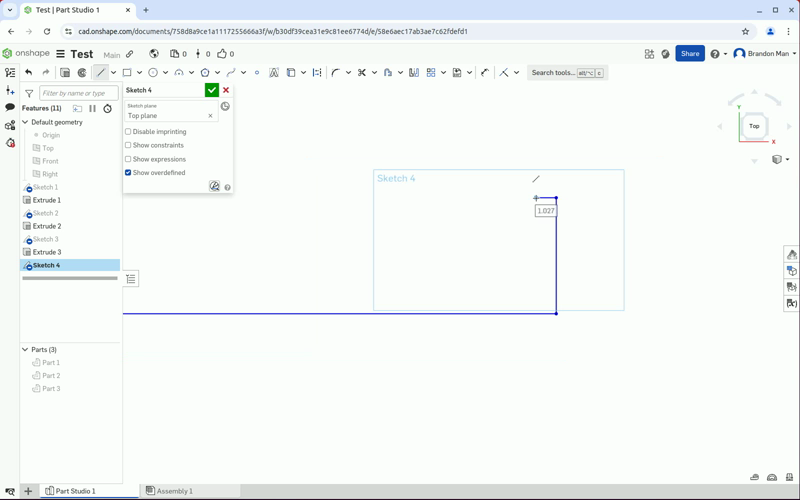
scroll(-6)
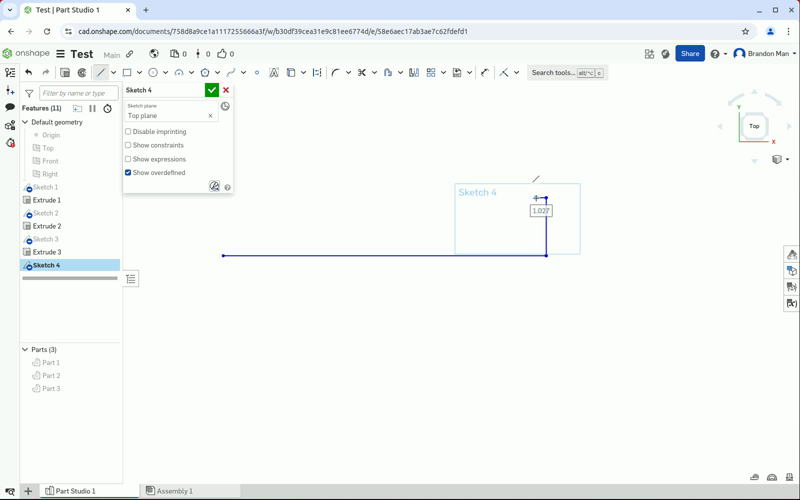
scroll(-6)
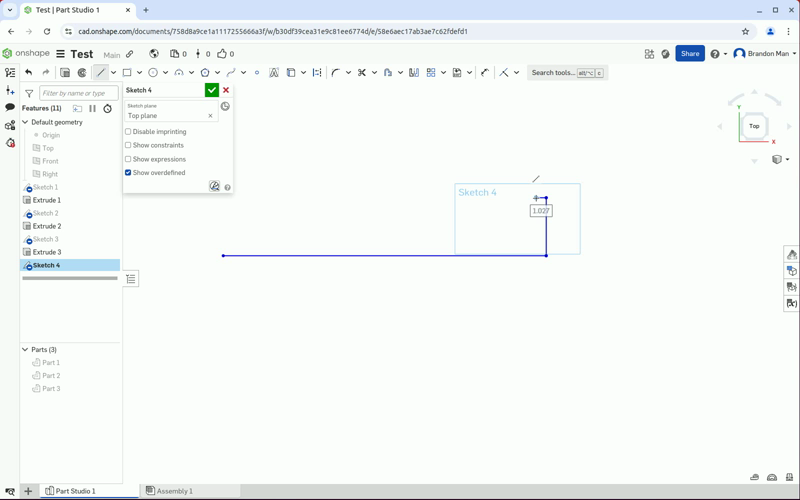
scroll(-6)
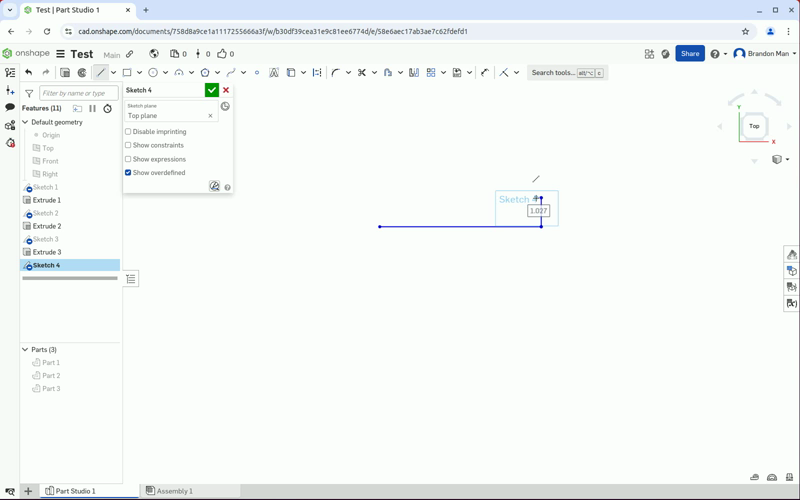
key_up(shift)
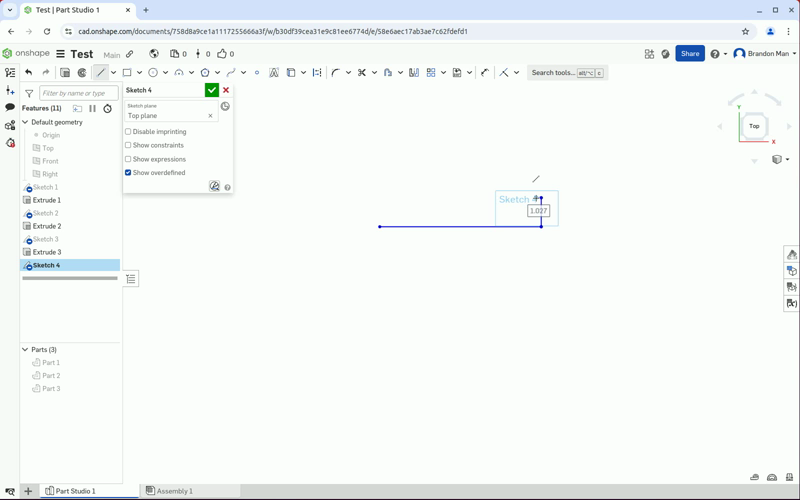
key_down(shift)
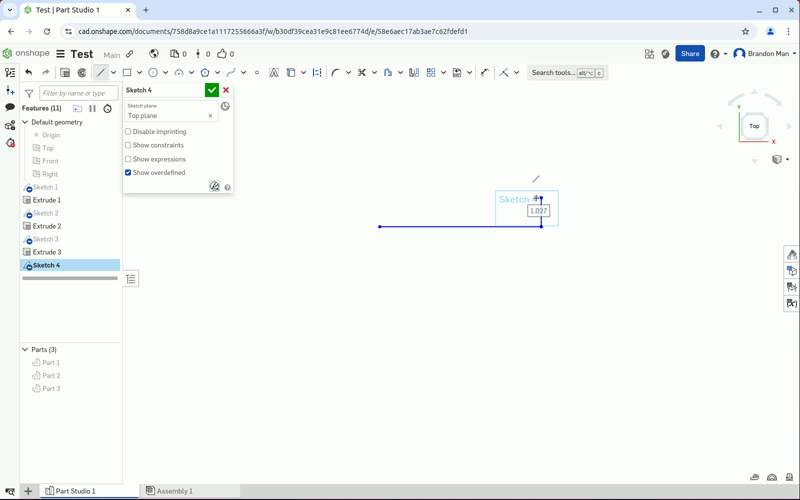
mouse_move(384, 197)
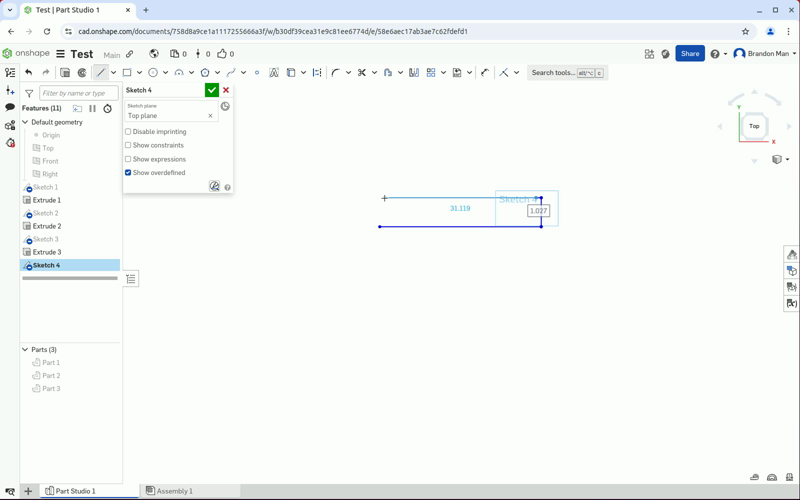
click(384, 197)
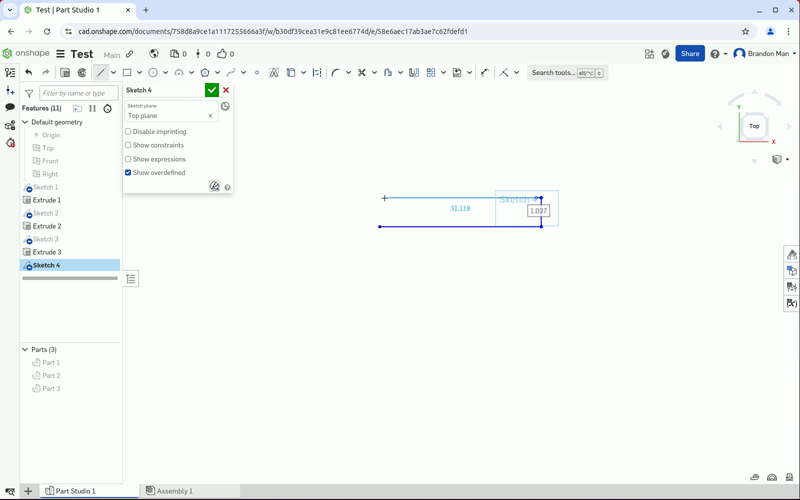
key_up(shift)
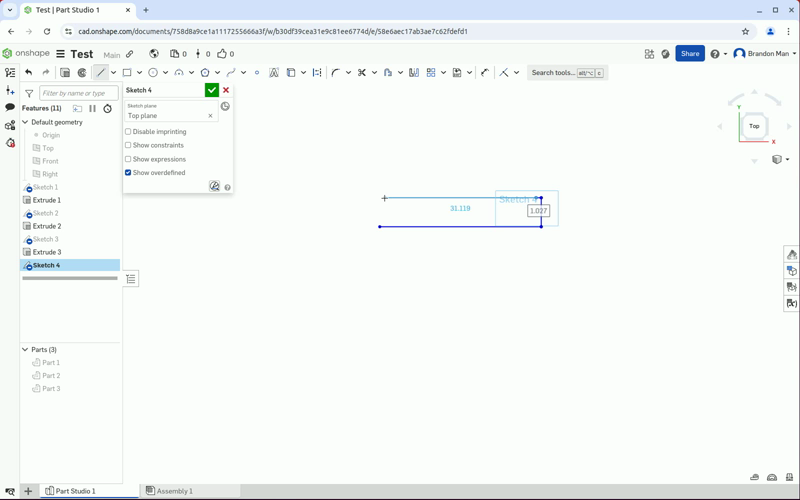
key_down(shift)
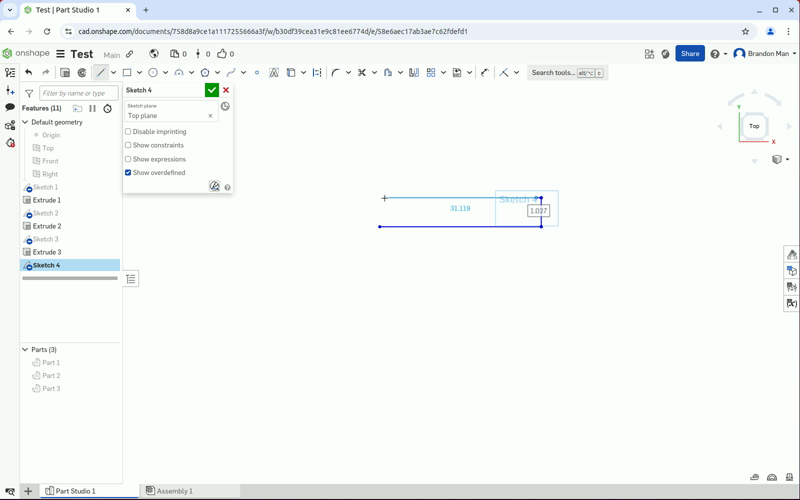
mouse_move(414, 197)
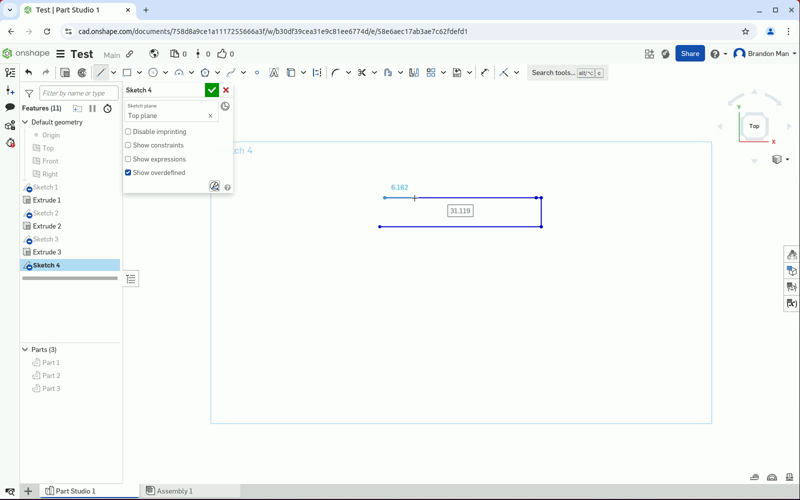
mouse_move(379, 197)
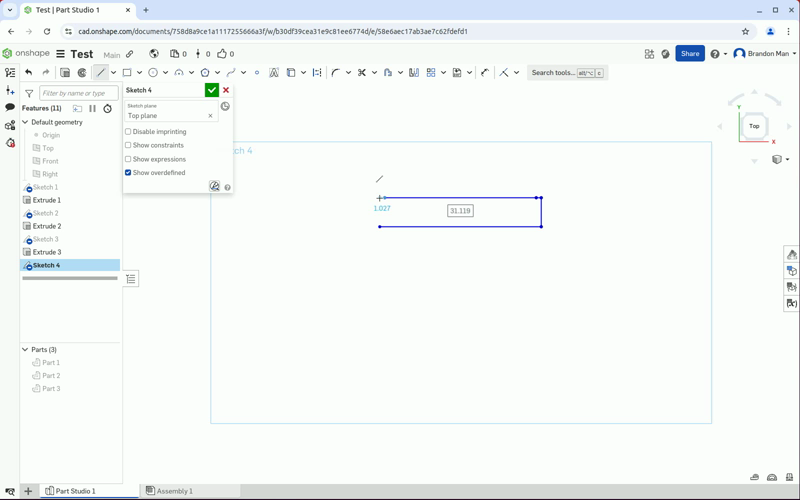
scroll(6)
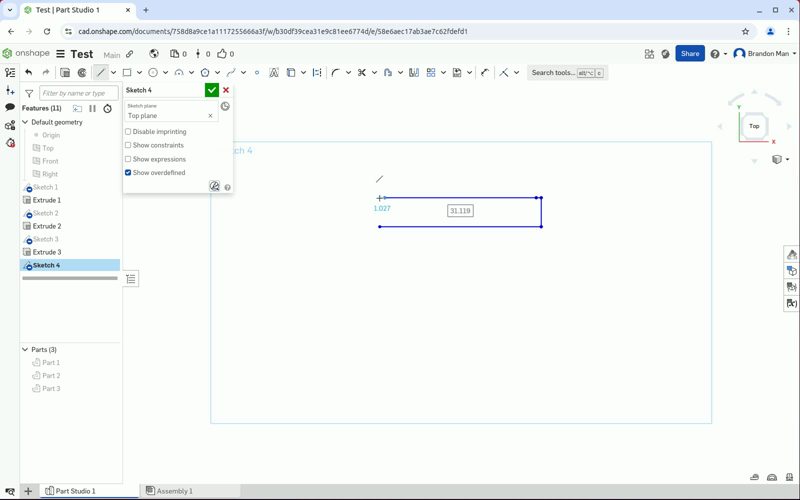
scroll(6)
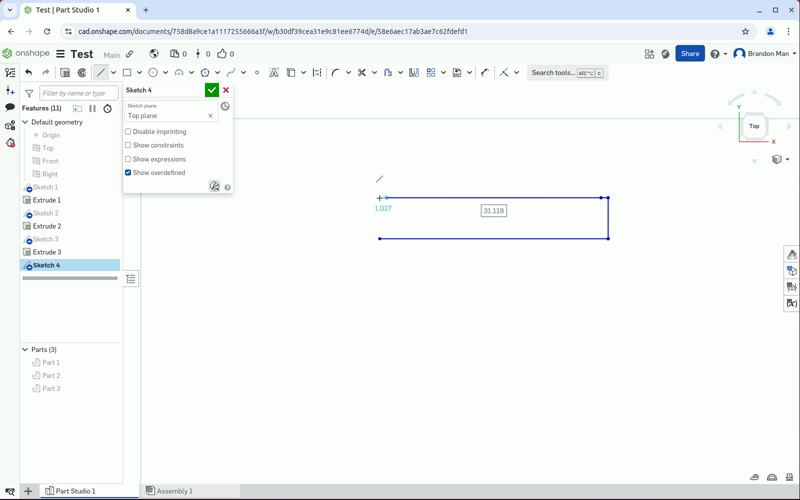
scroll(6)
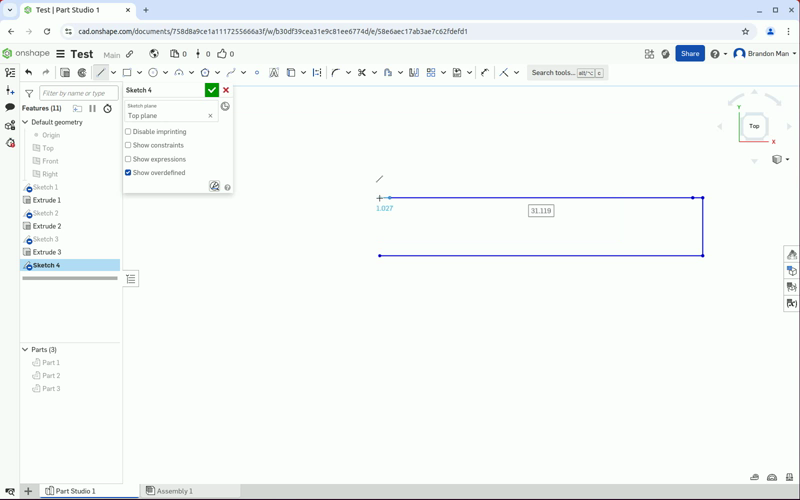
scroll(6)
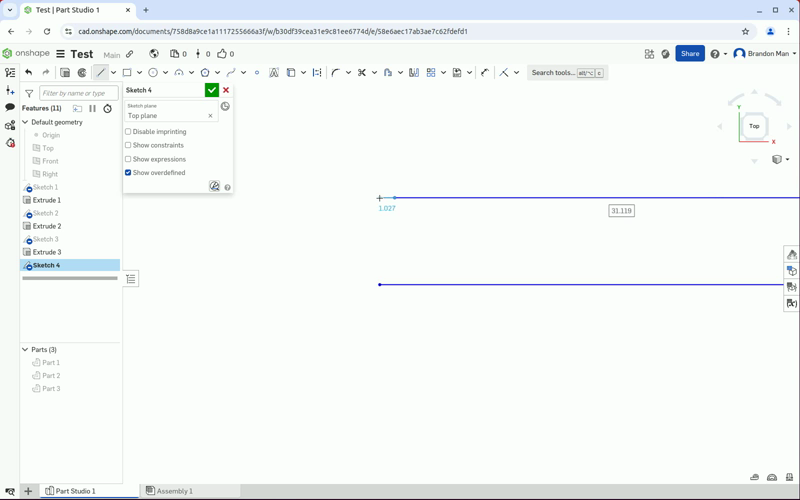
scroll(6)
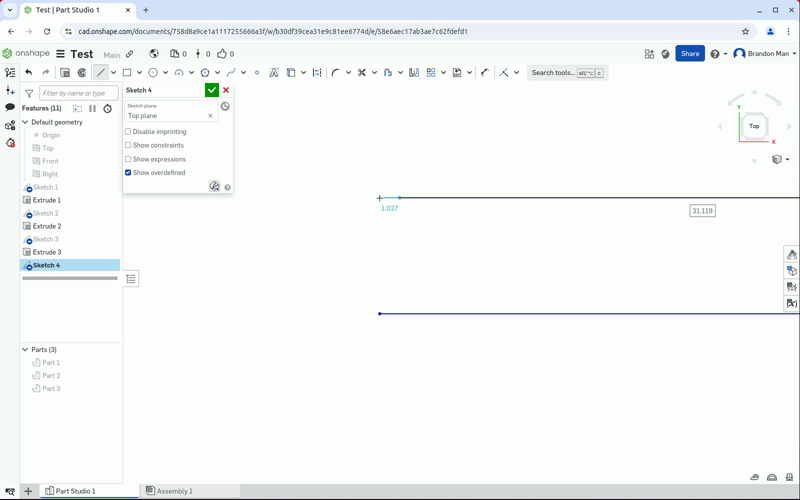
scroll(6)
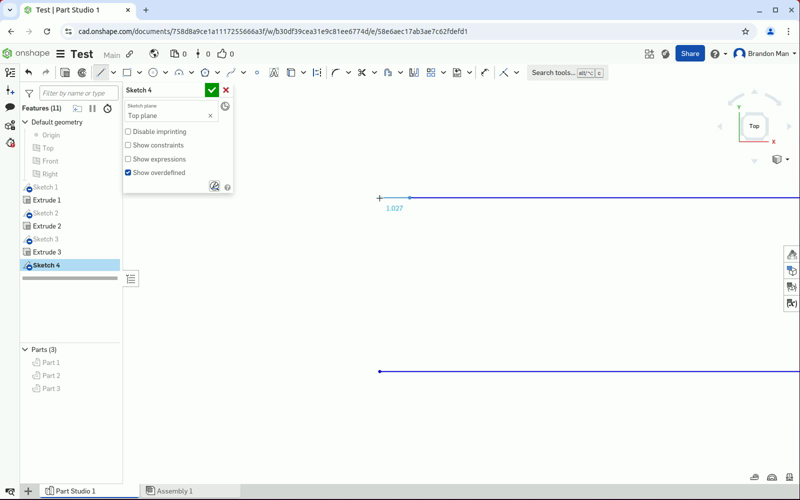
scroll(6)
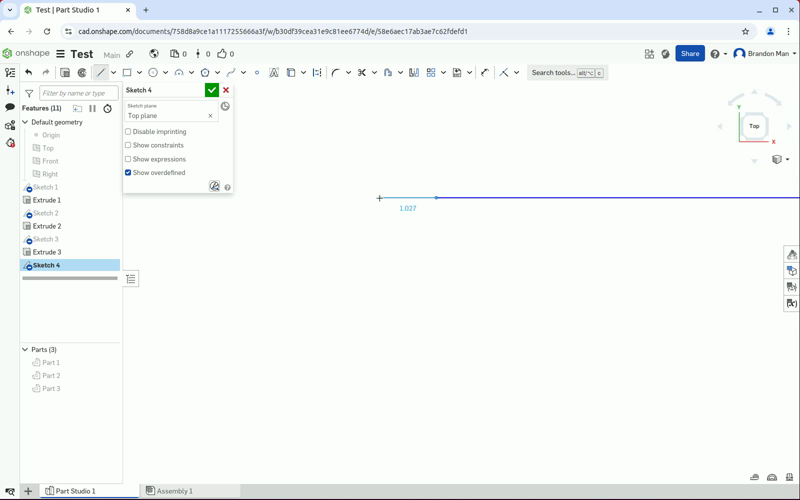
click(379, 197)
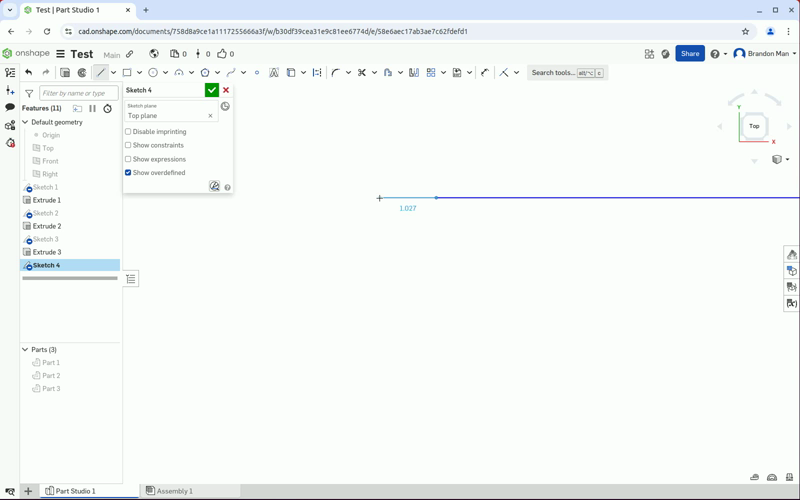
scroll(-6)
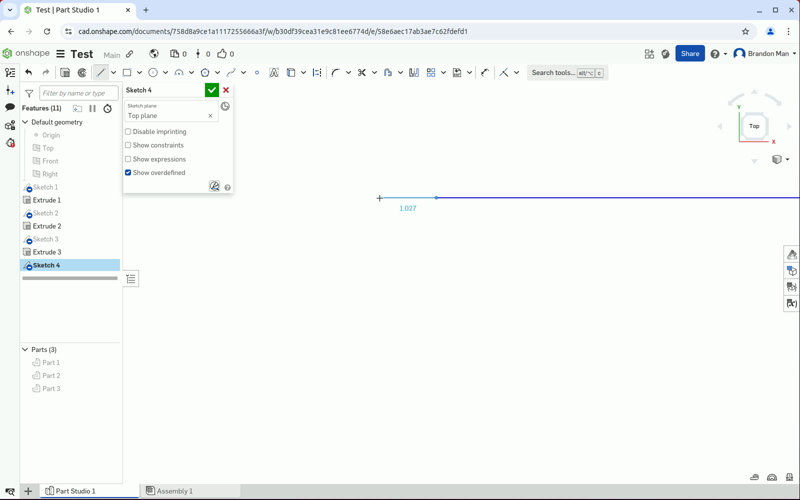
scroll(-6)
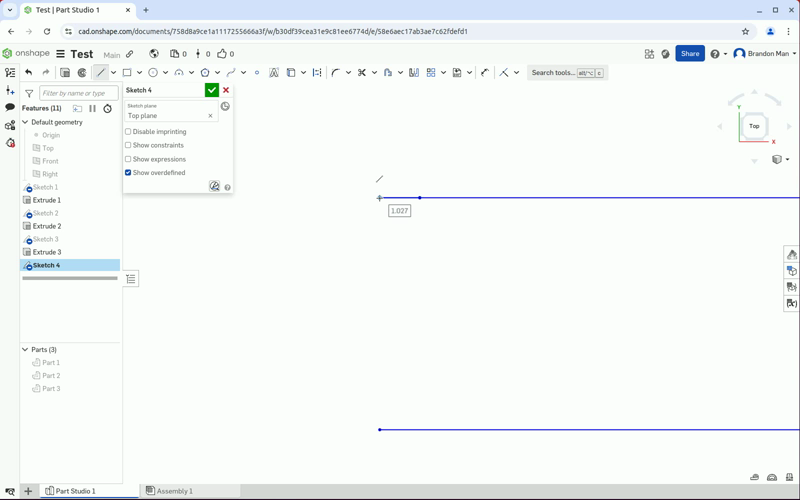
scroll(-6)
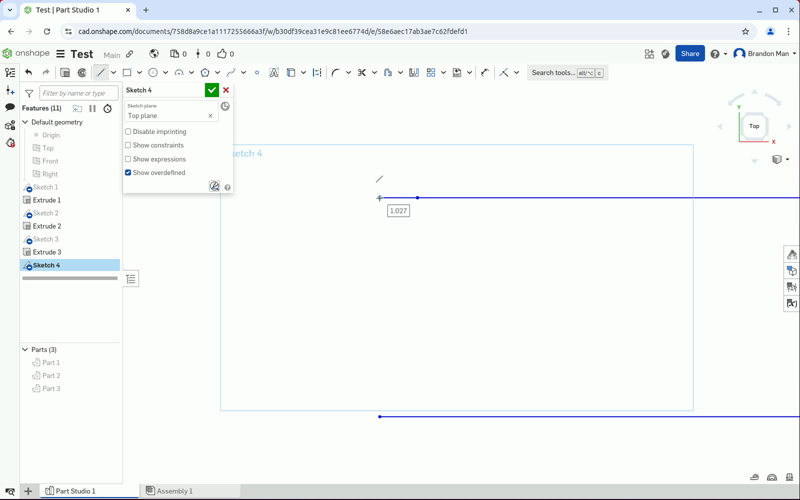
scroll(-6)
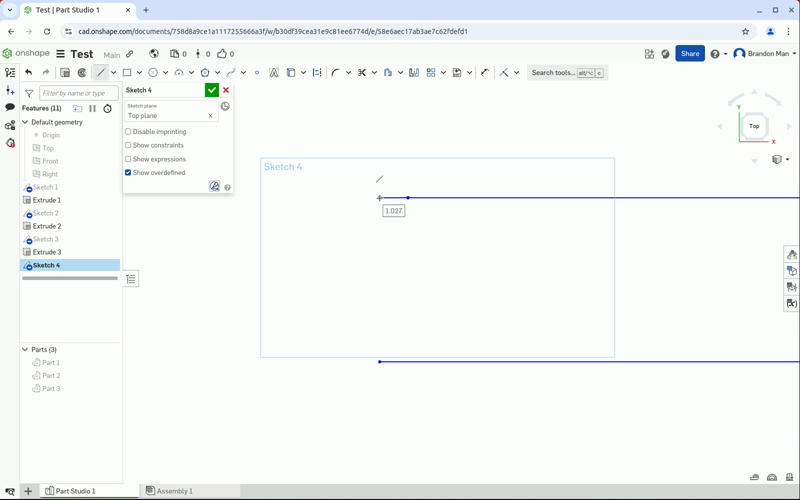
scroll(-6)
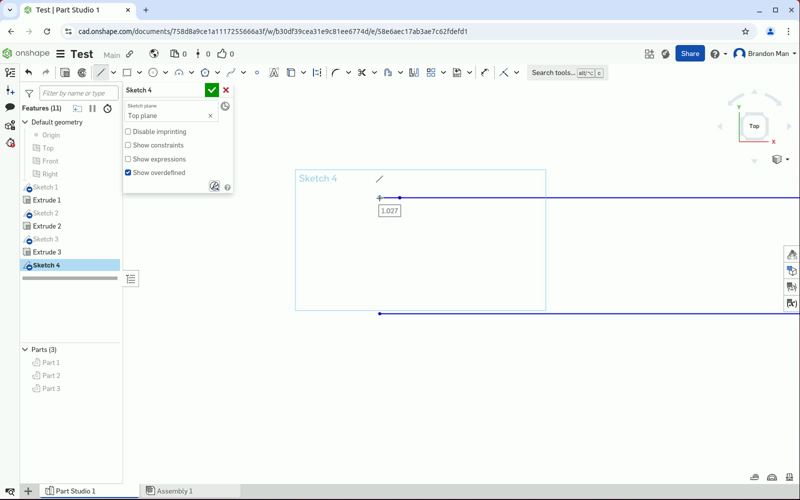
scroll(-6)
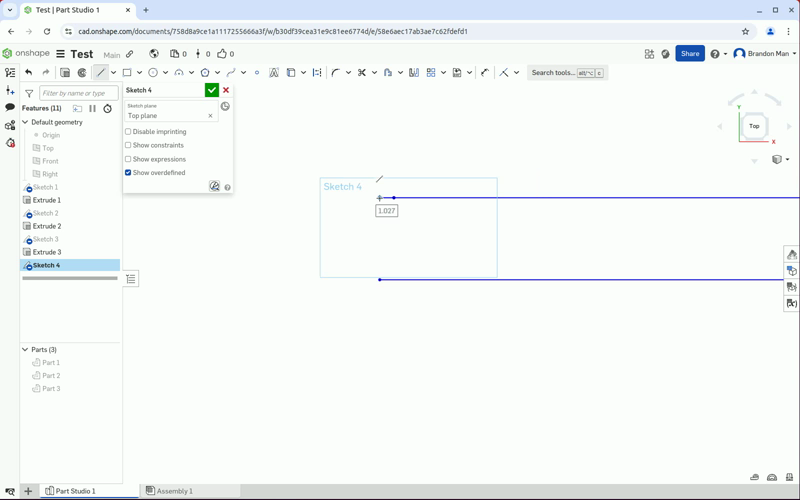
scroll(-6)
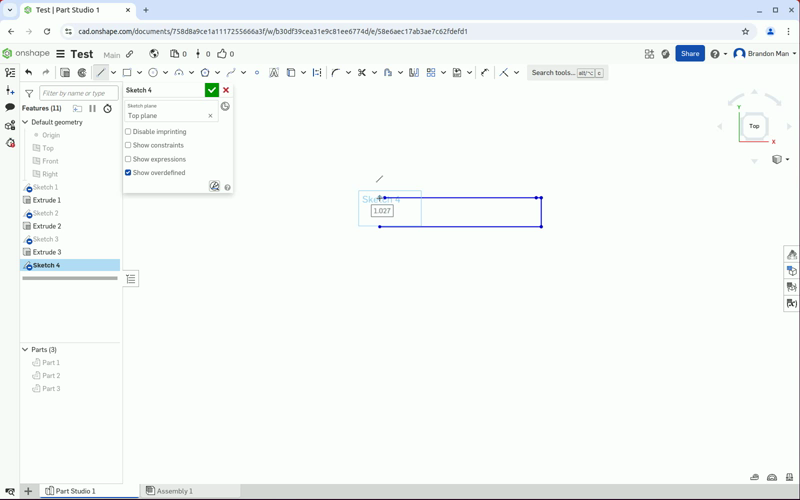
key_up(shift)
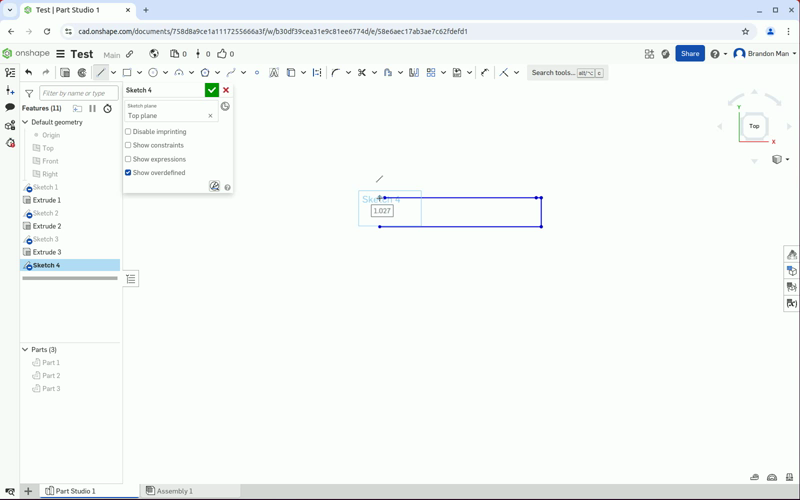
mouse_move(409, 197)
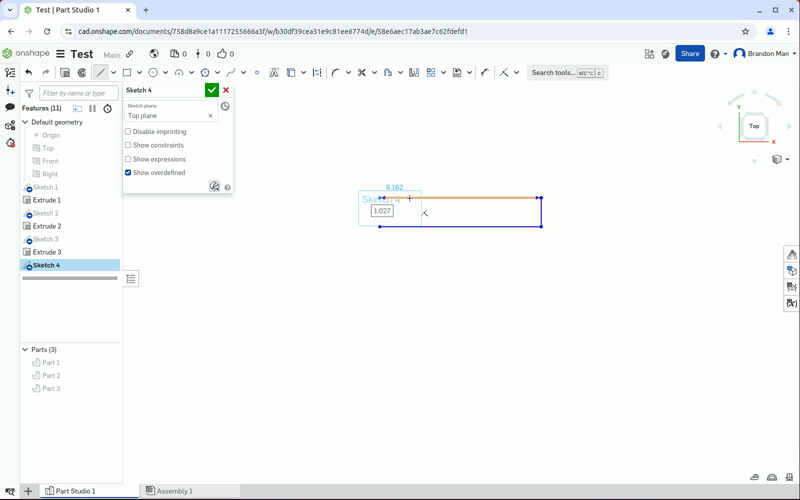
key_down(shift)
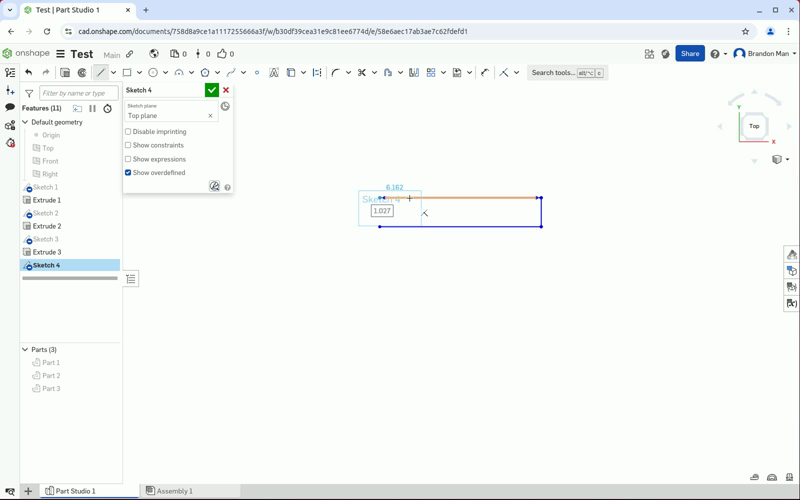
mouse_move(379, 226)
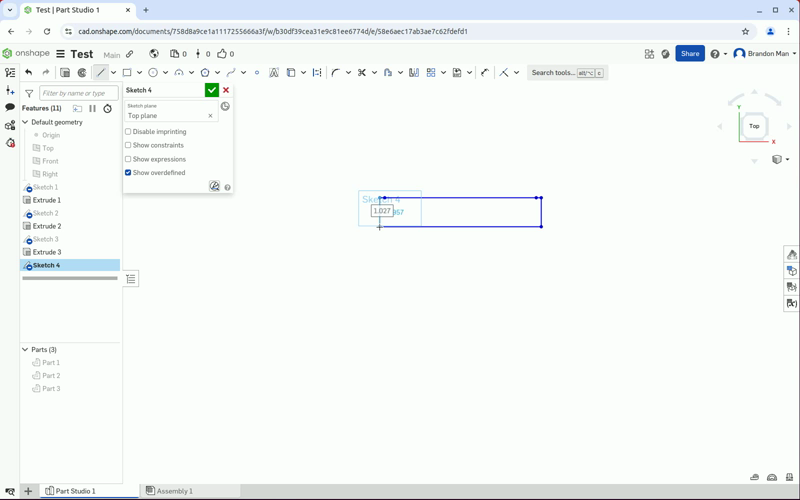
key_up(shift)
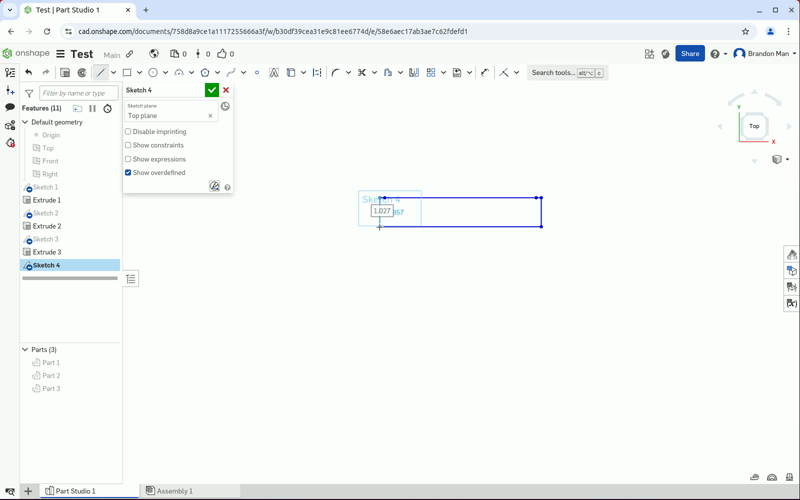
click(379, 226)
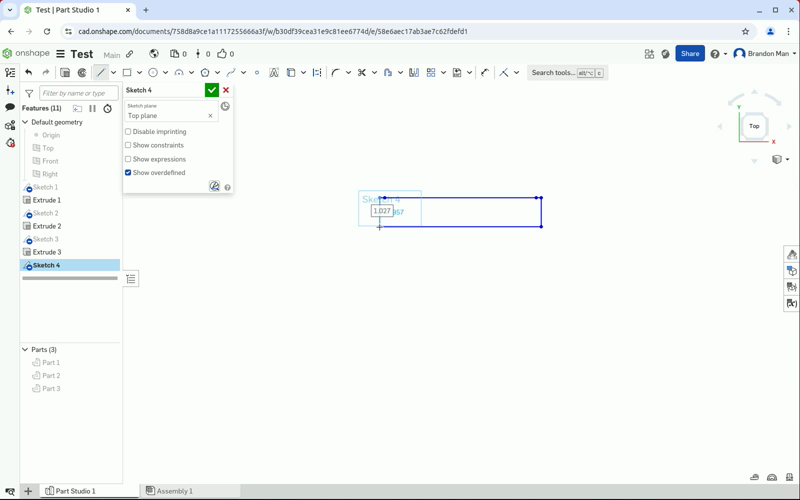
key(esc)
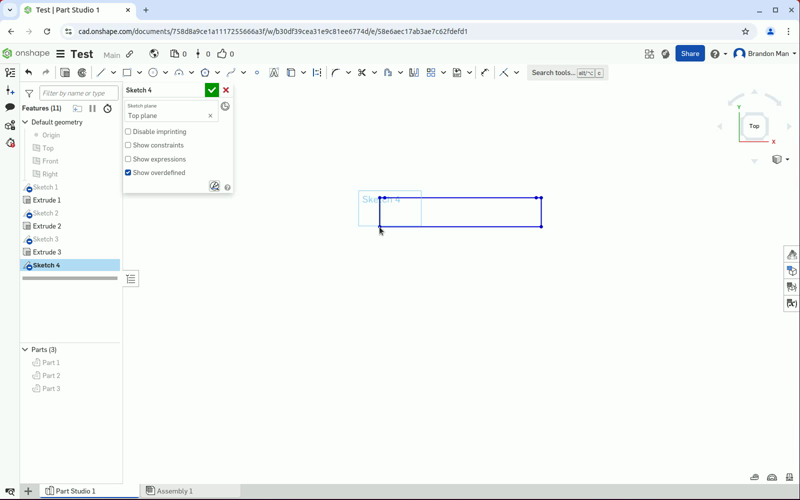
mouse_move(432, 205)
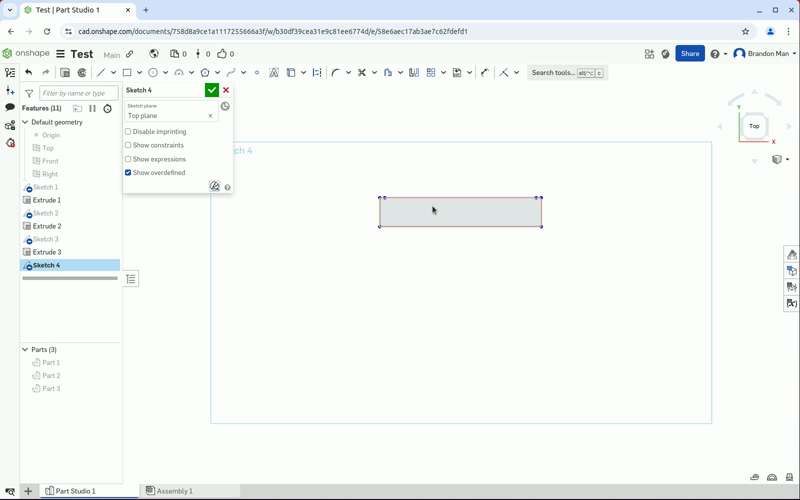
click(432, 205)
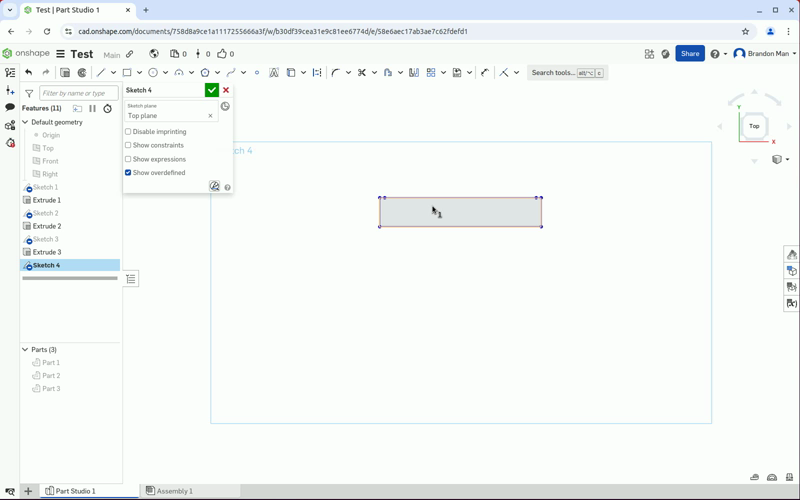
mouse_move(73, 352)
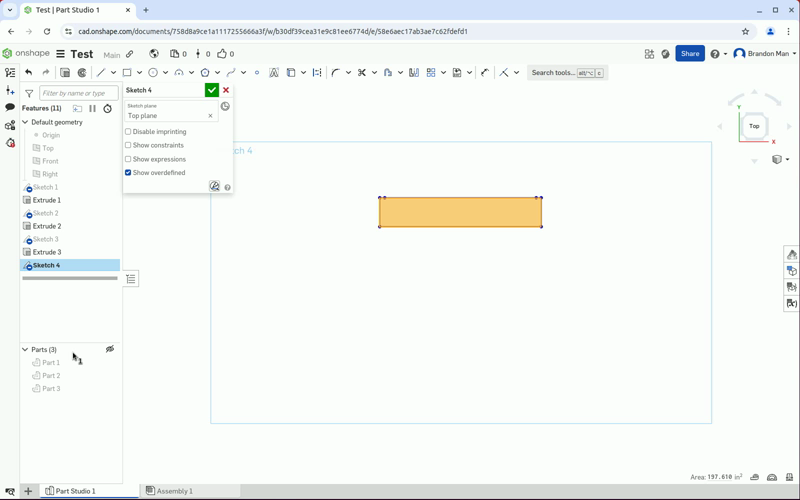
key(shift+y)
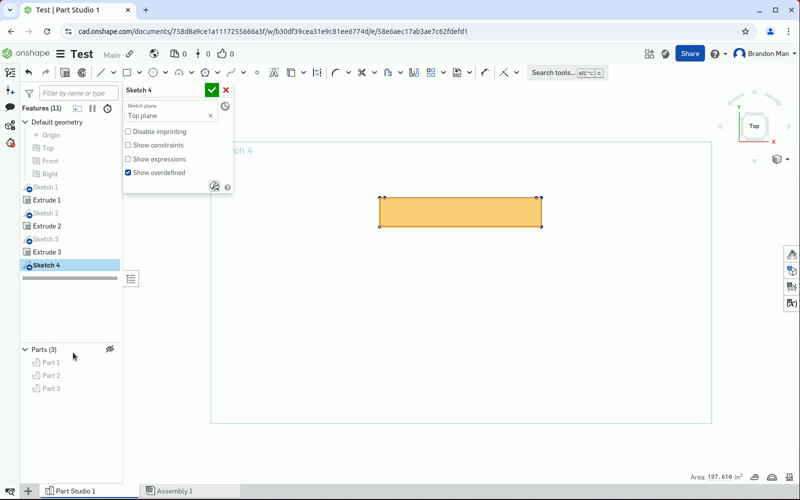
key(shift+e)
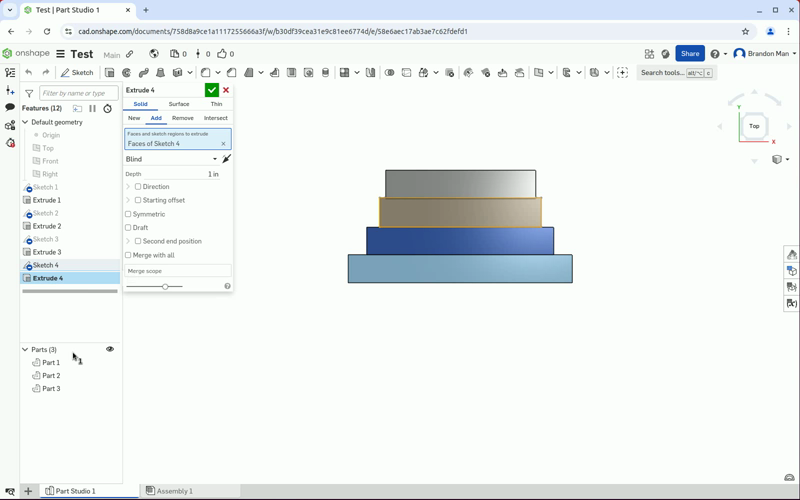
mouse_move(143, 106)
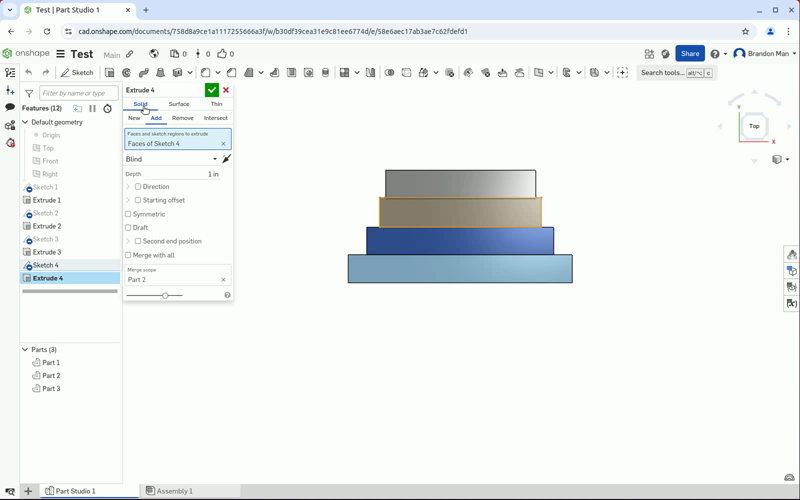
click(143, 106)
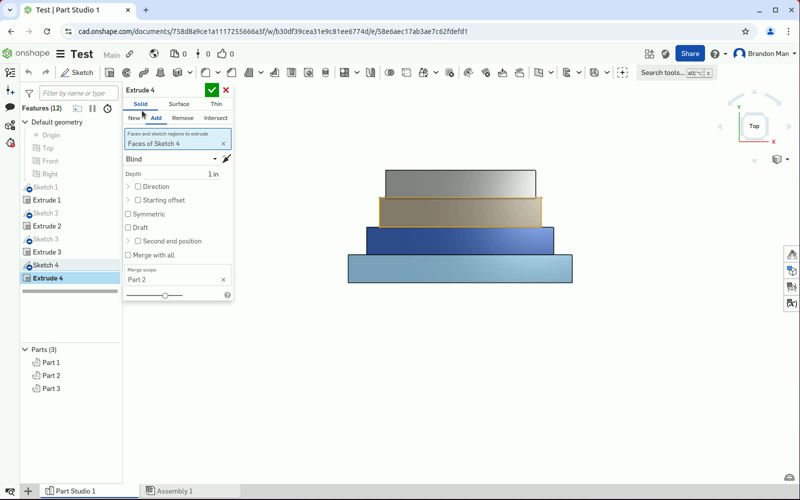
mouse_move(137, 120)
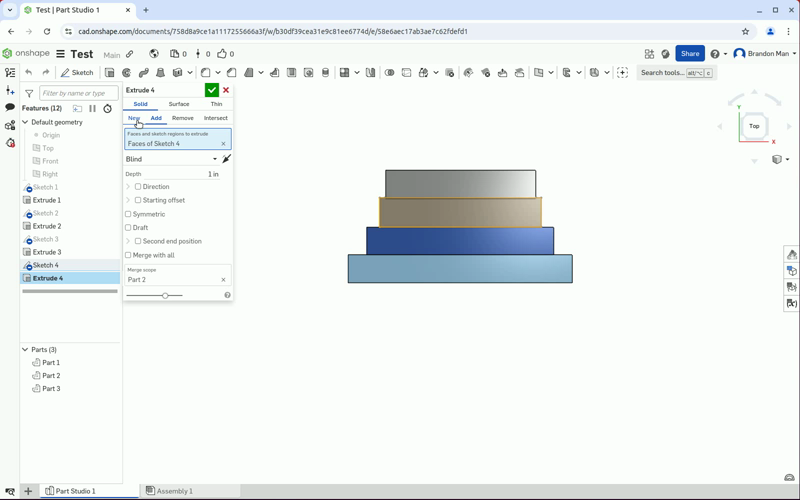
click(137, 120)
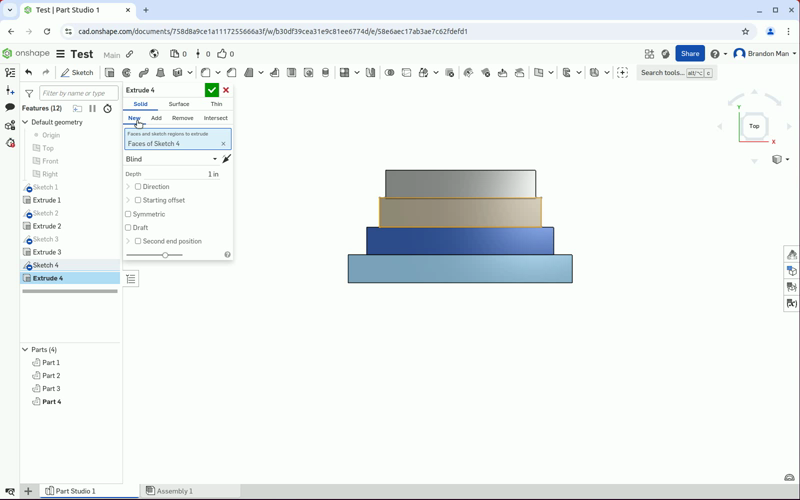
key(tab, 4)
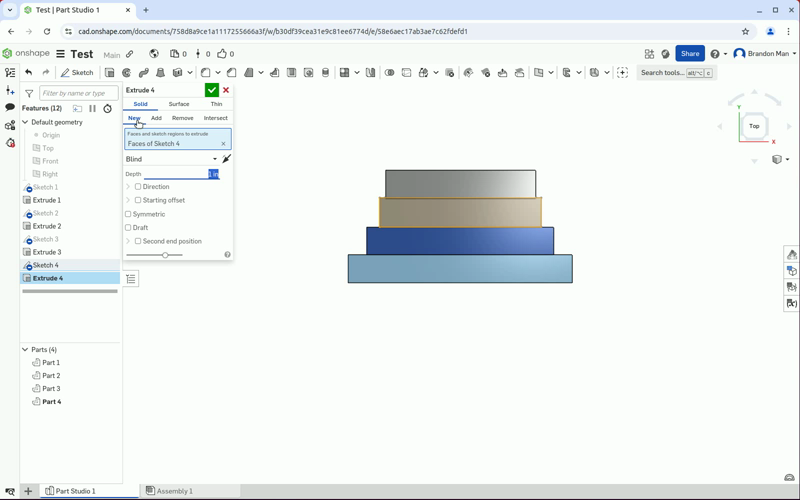
text(3.851)
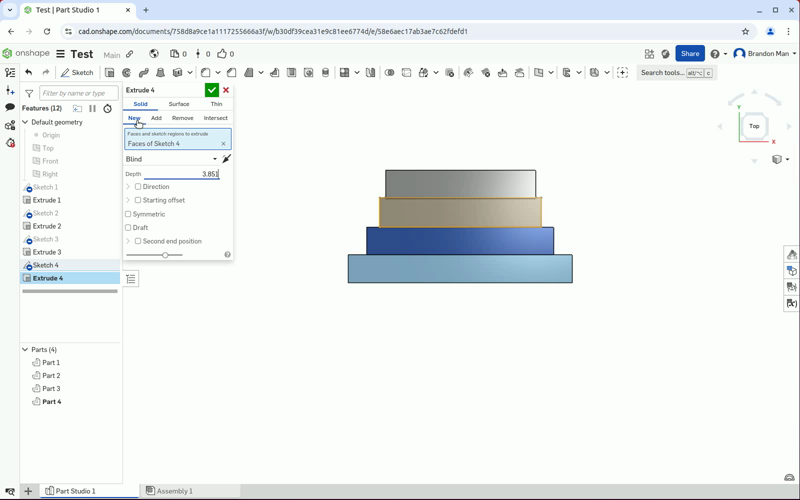
key(enter)
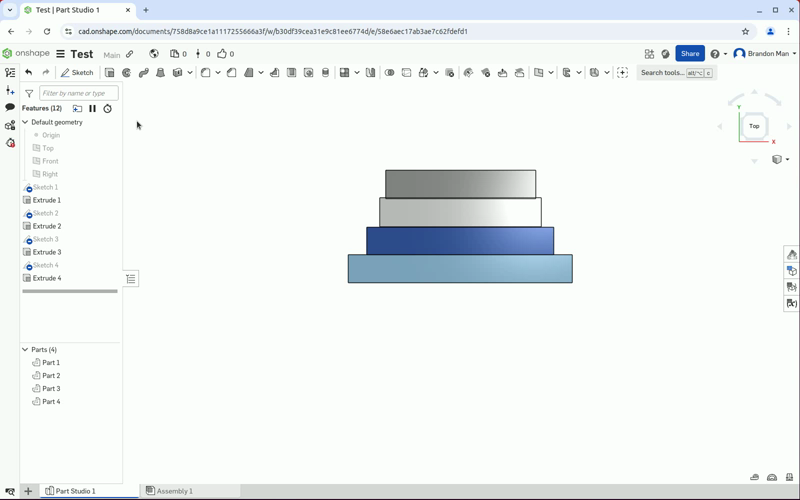
key(shift+h)
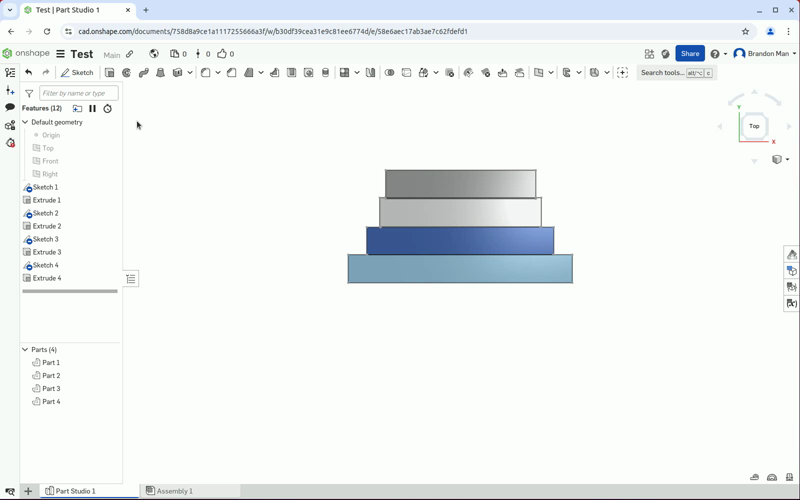
key(shift+h)
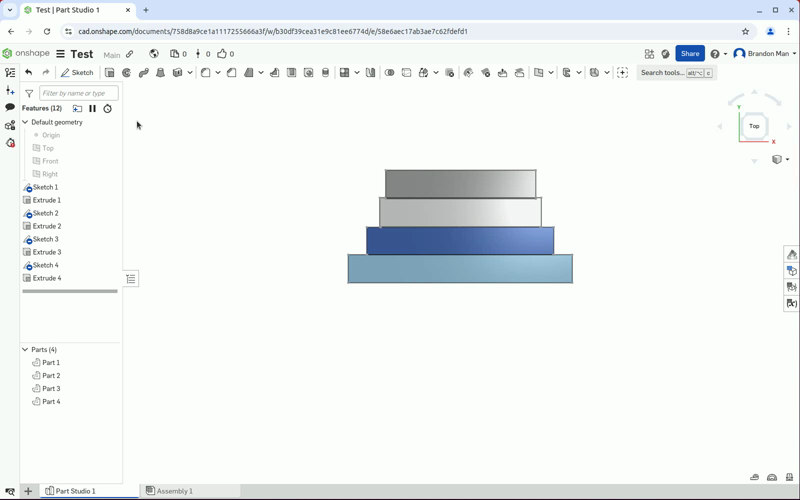
key(shift+7)
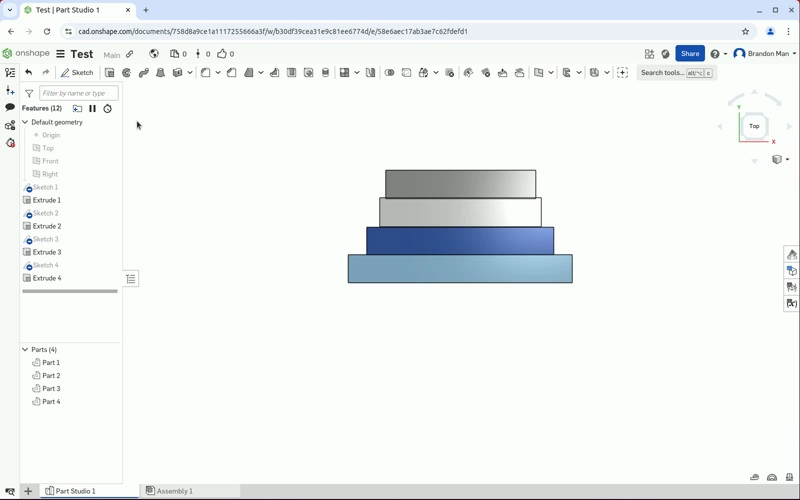
key(up, 3)
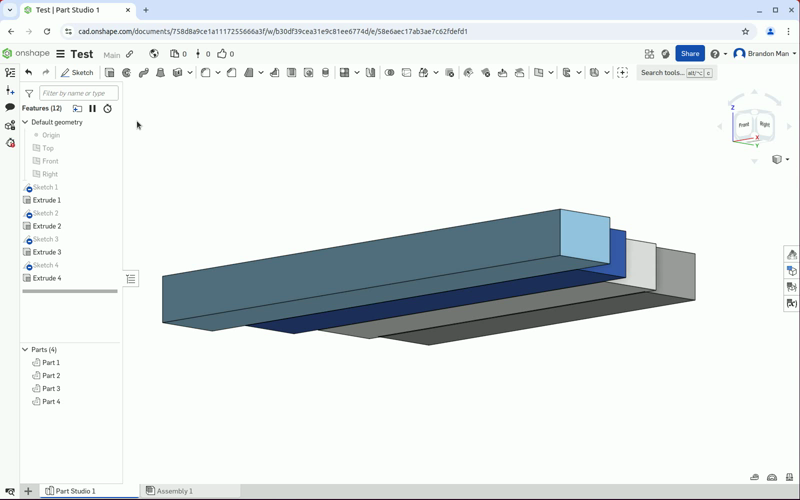
key(left, 3)
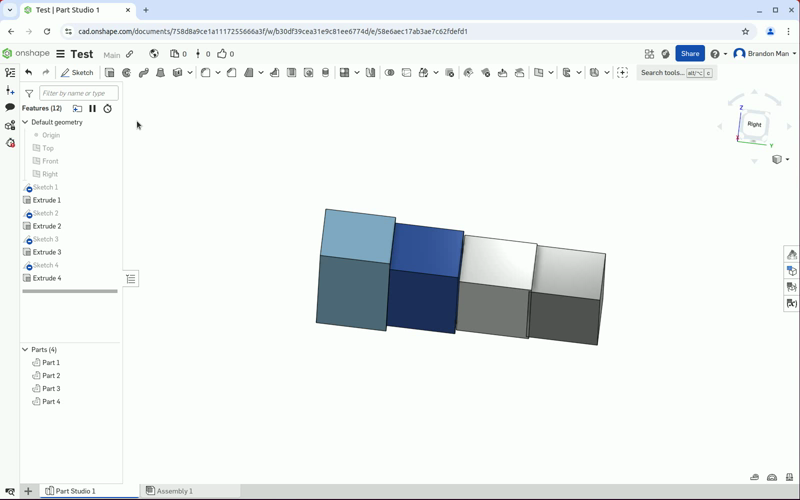
key(right, 3)
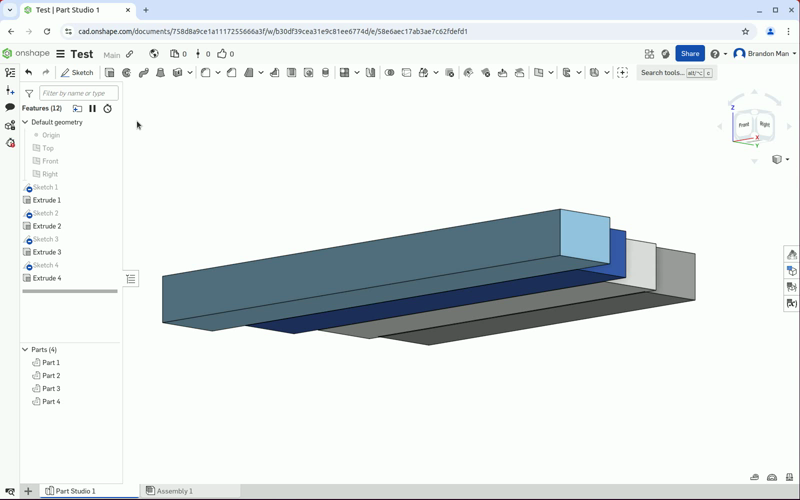
key(down, 3)
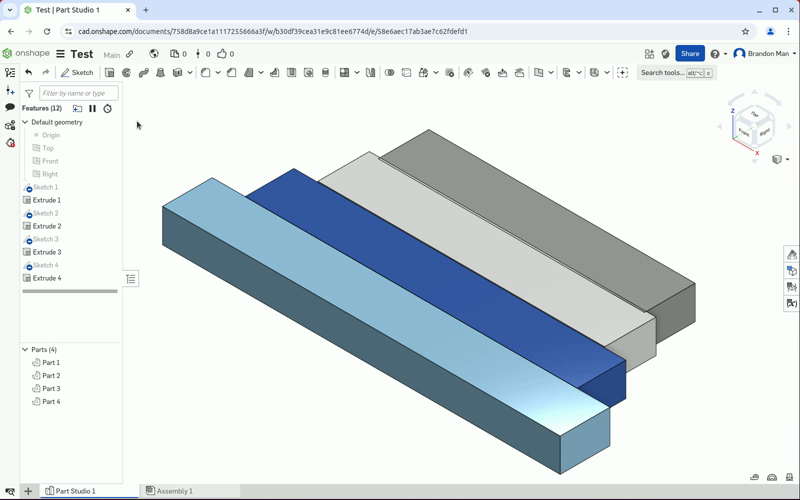
mouse_move(73, 189)
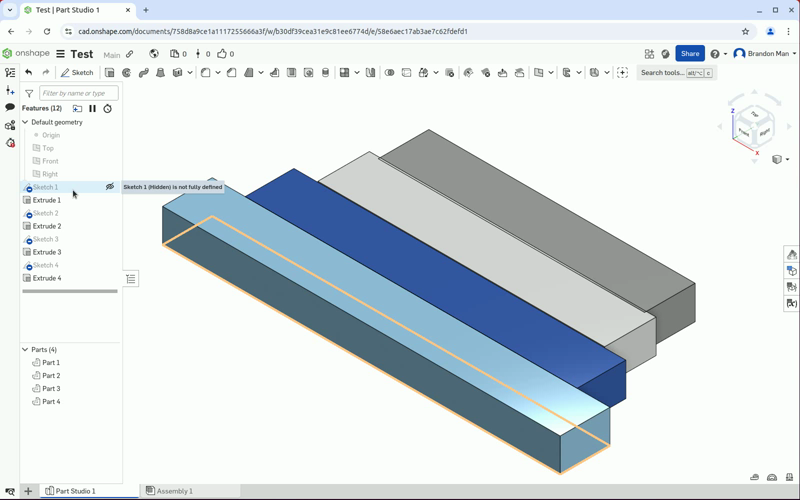
click(73, 189)